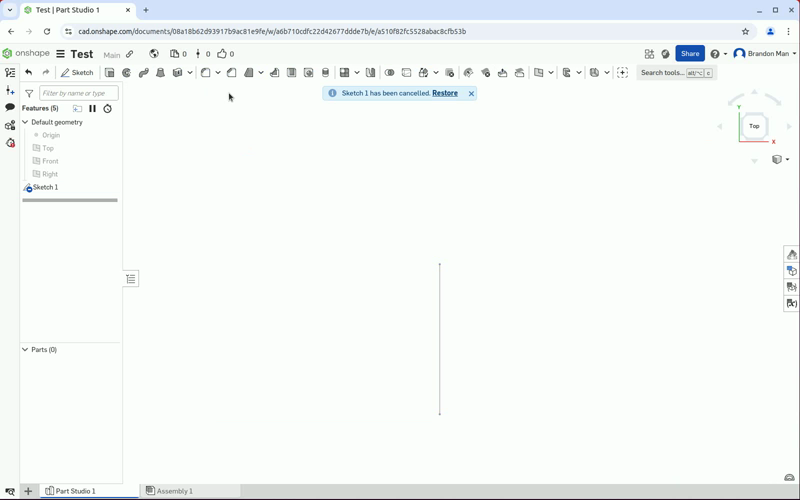
key(shift+h)
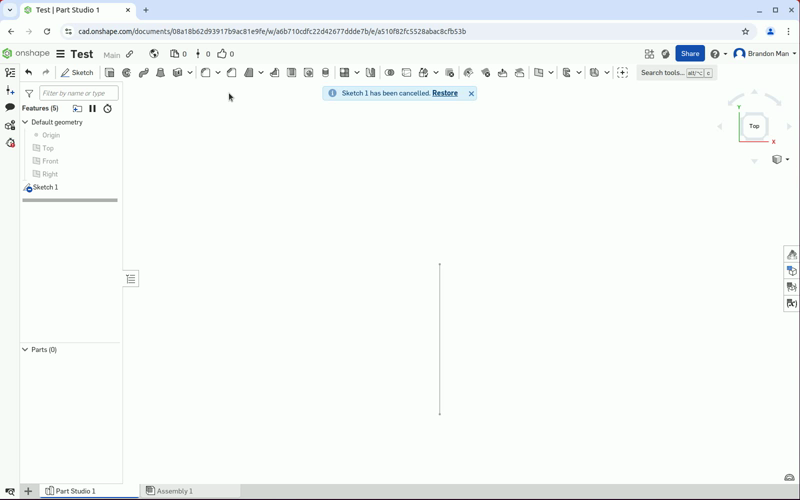
key(shift+s)
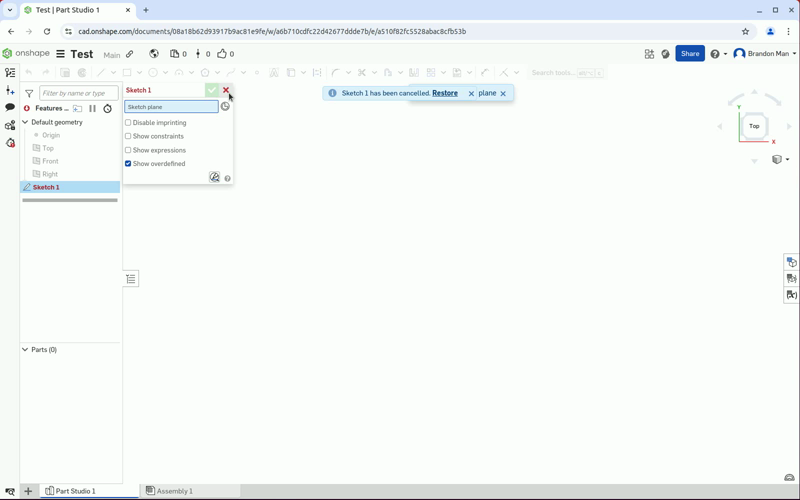
mouse_move(73, 150)
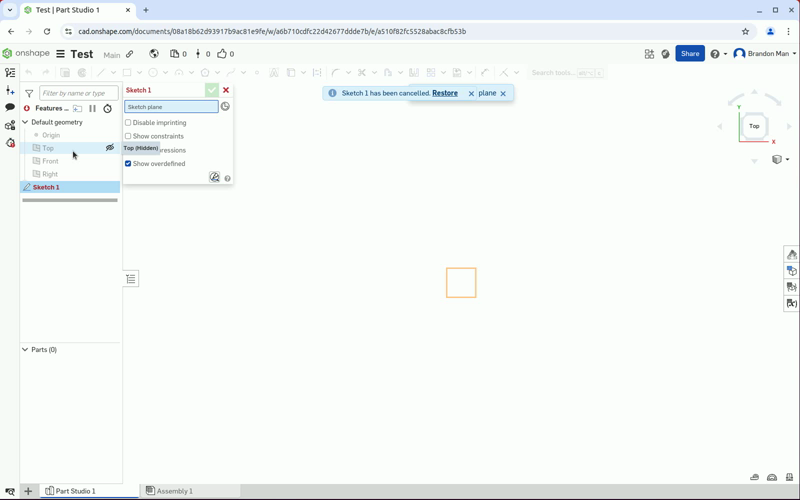
click(73, 150)
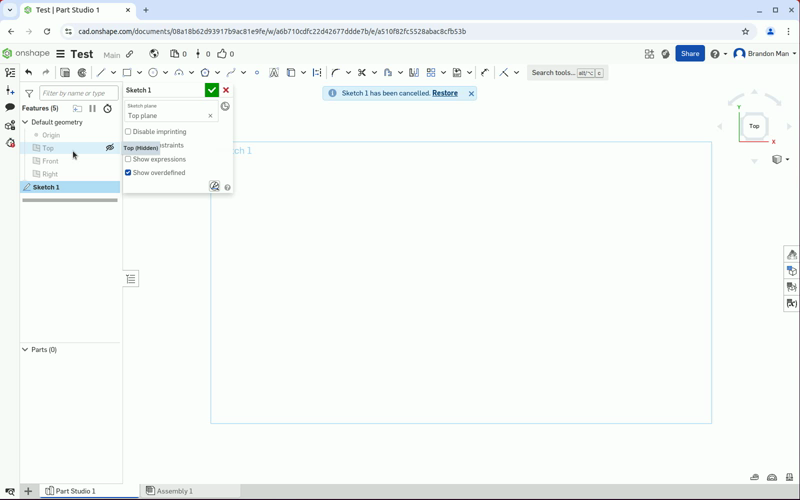
mouse_move(73, 352)
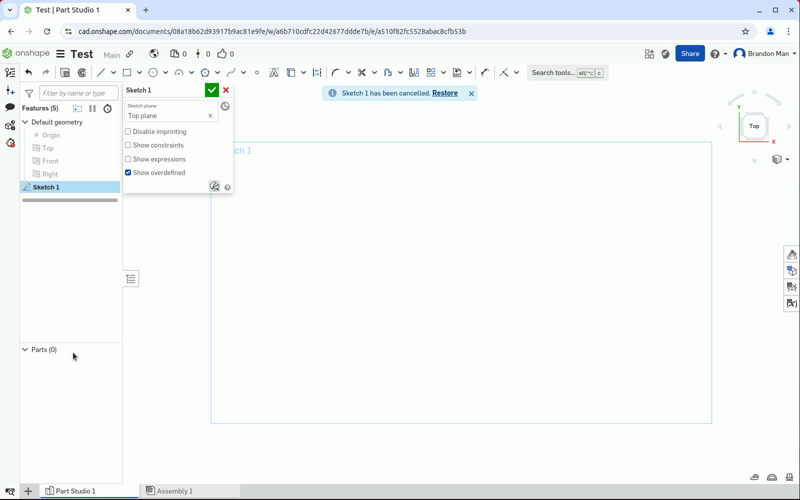
key(y)
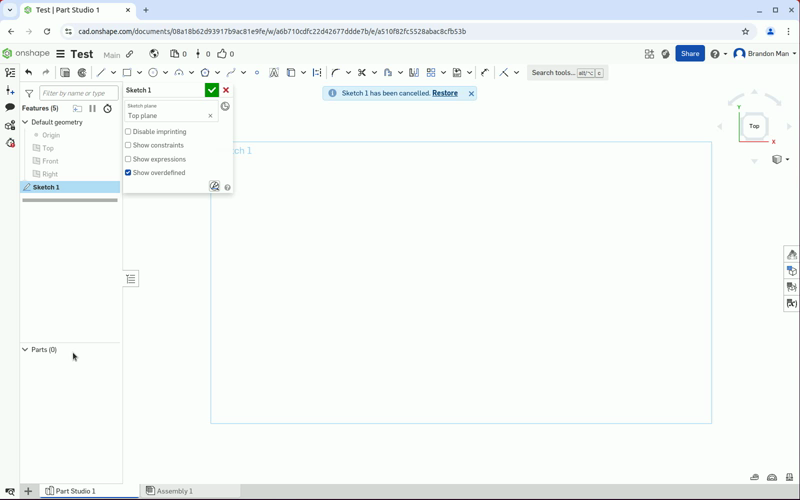
key(l)
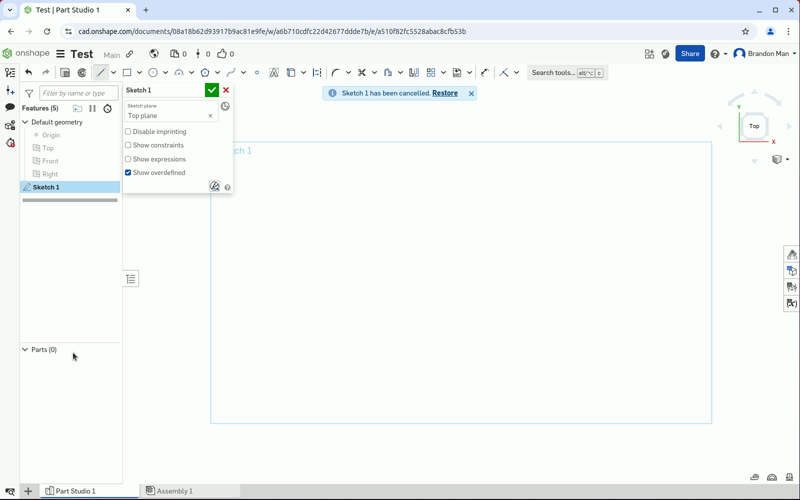
key_down(shift)
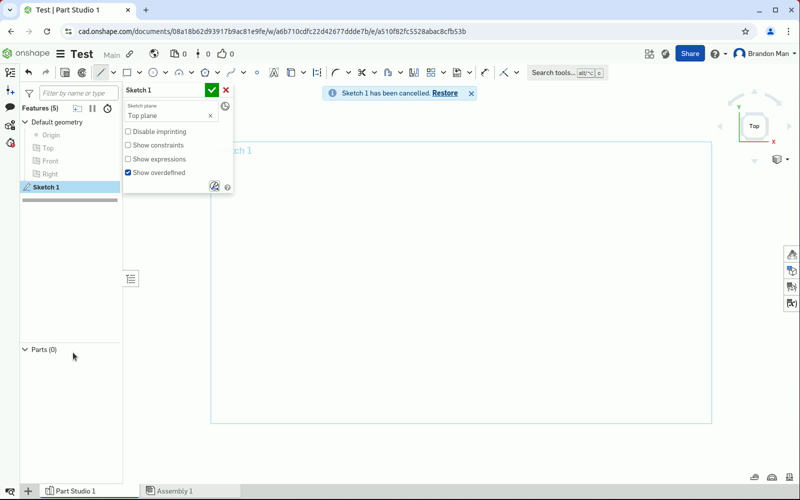
mouse_move(392, 262)
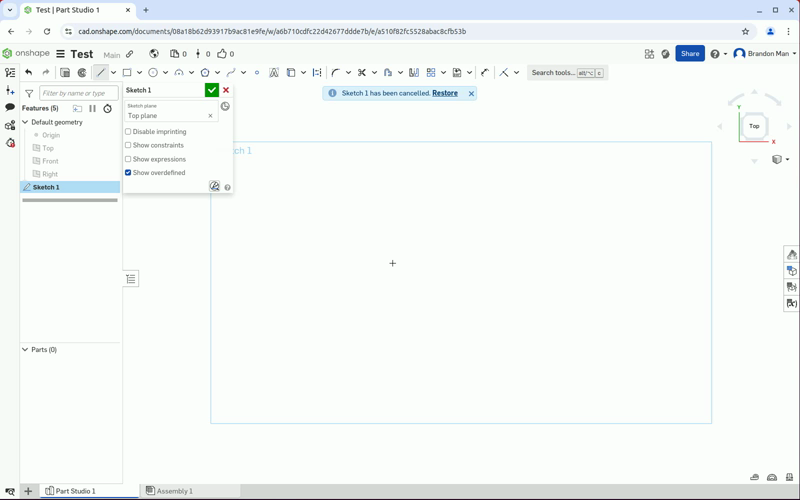
click(392, 262)
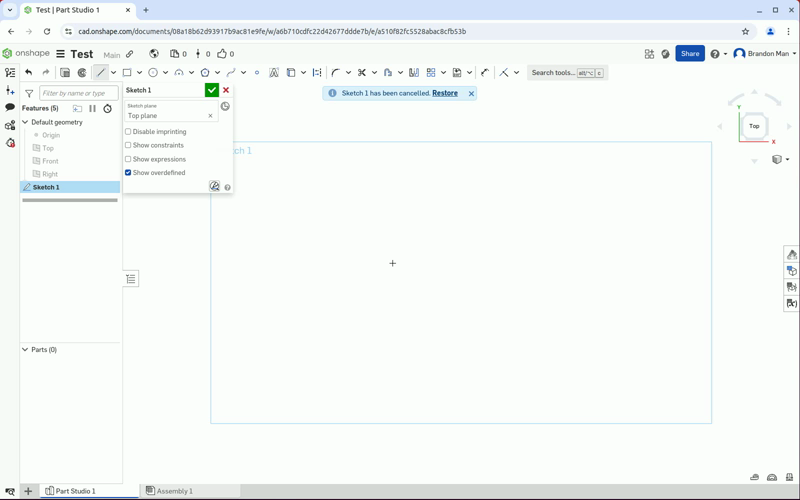
key_up(shift)
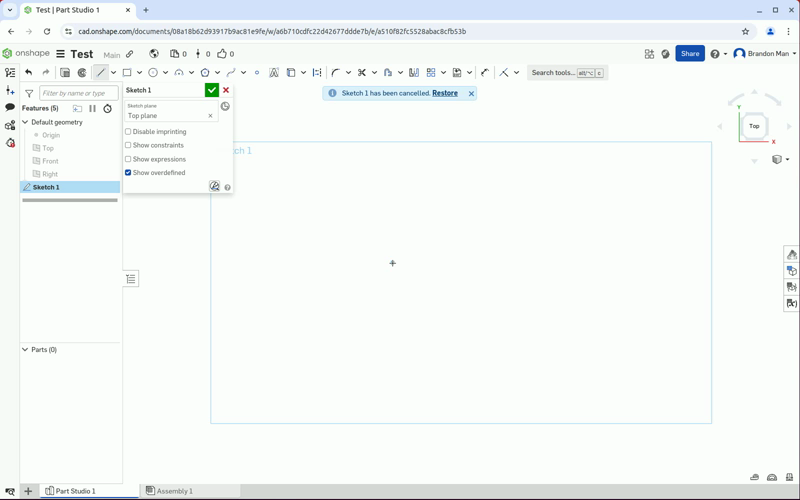
key_down(shift)
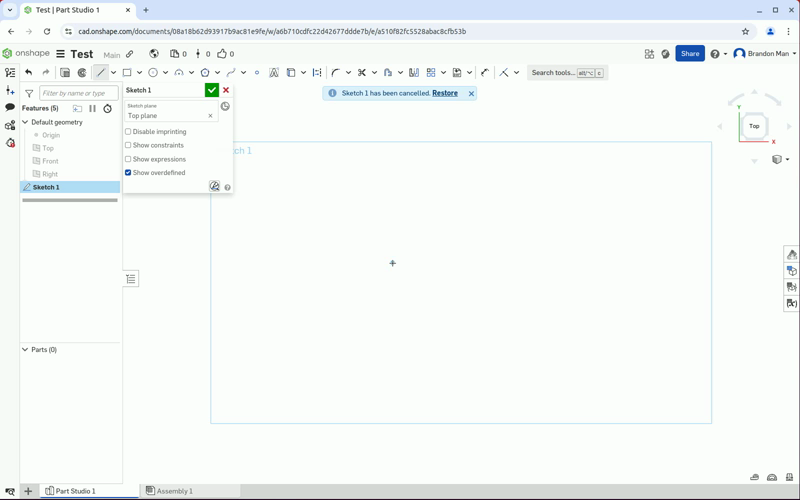
mouse_move(465, 262)
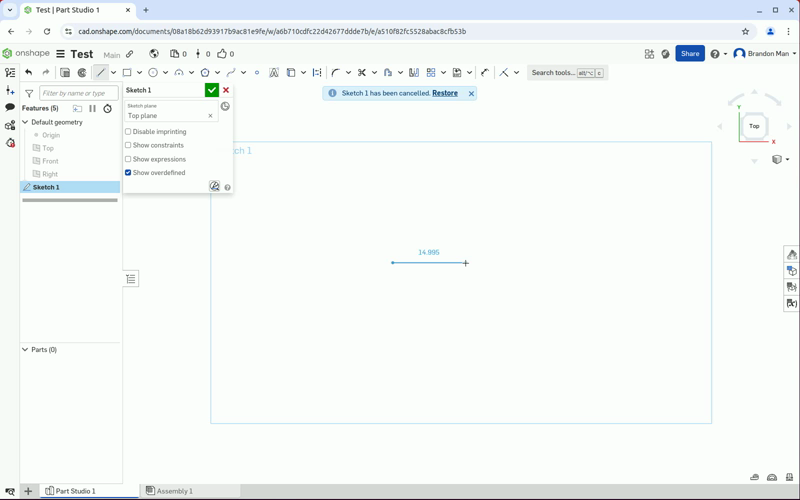
click(465, 262)
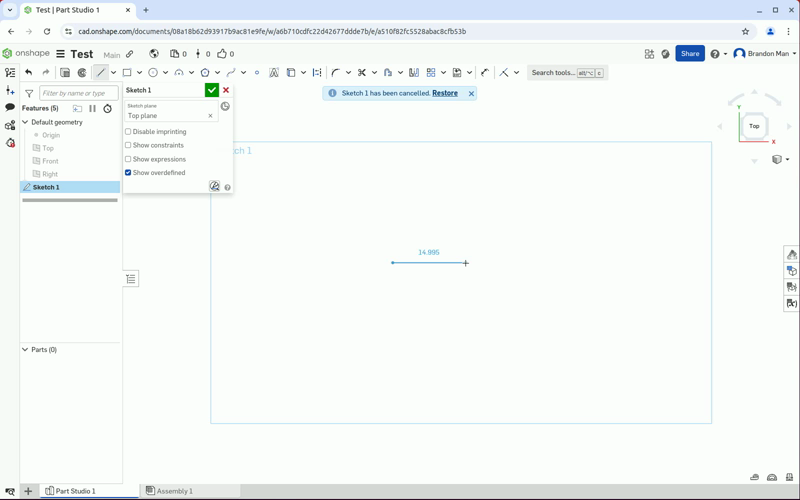
key_up(shift)
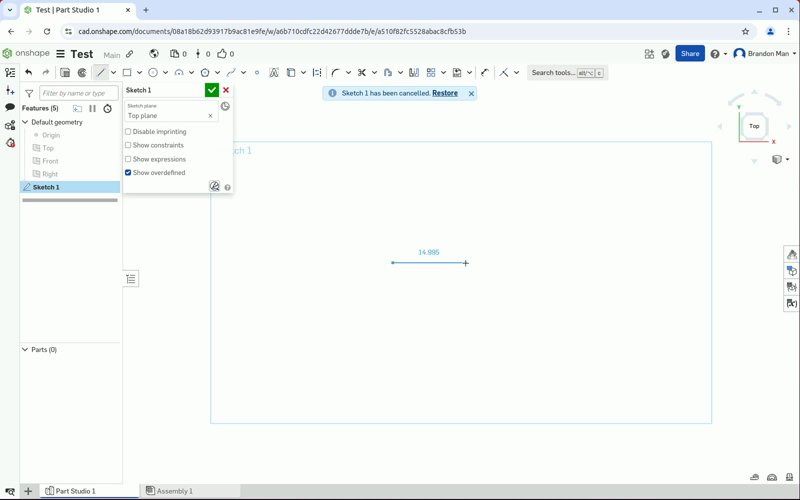
key_down(shift)
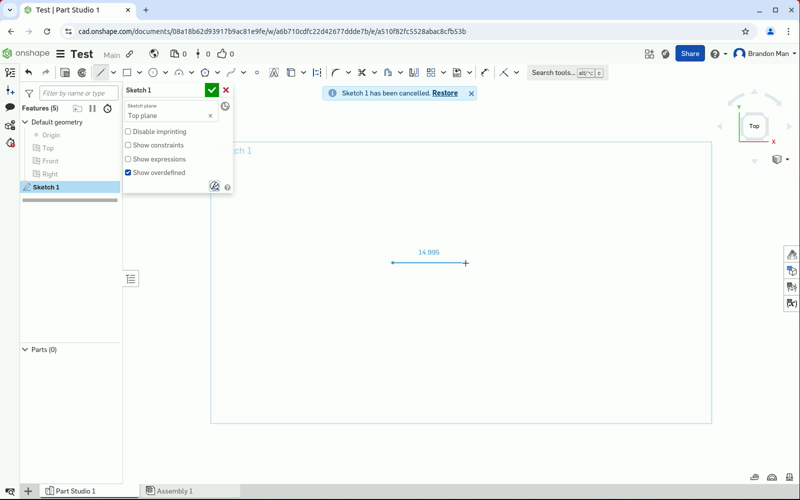
mouse_move(465, 189)
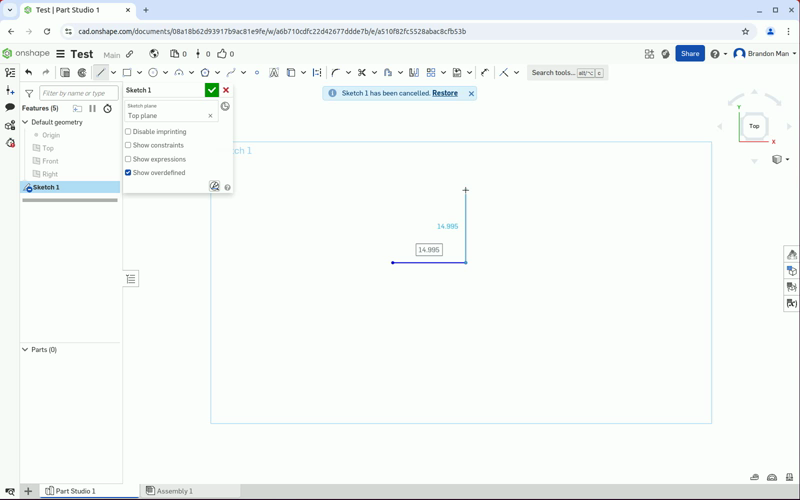
click(465, 189)
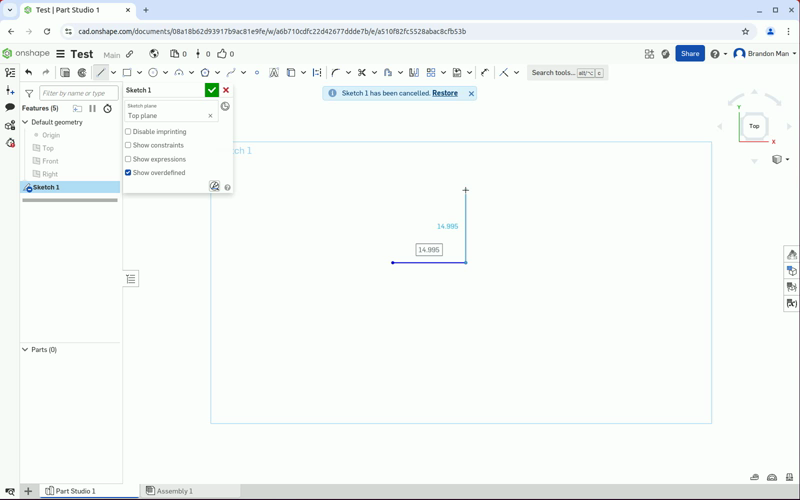
key_up(shift)
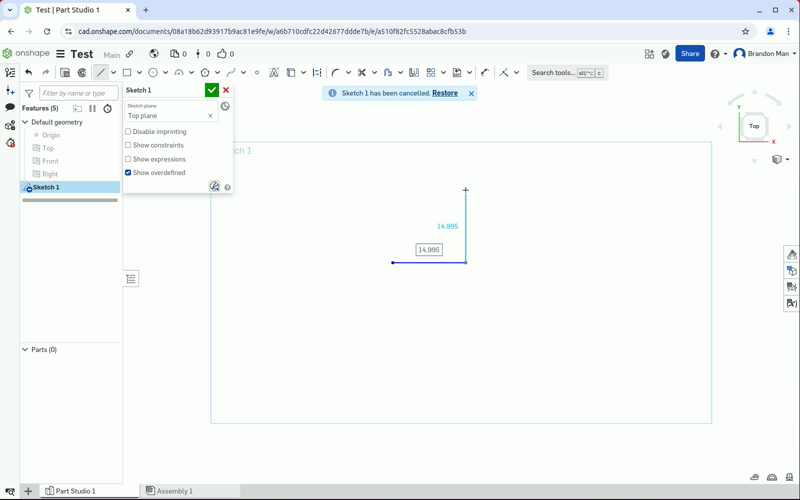
key_down(shift)
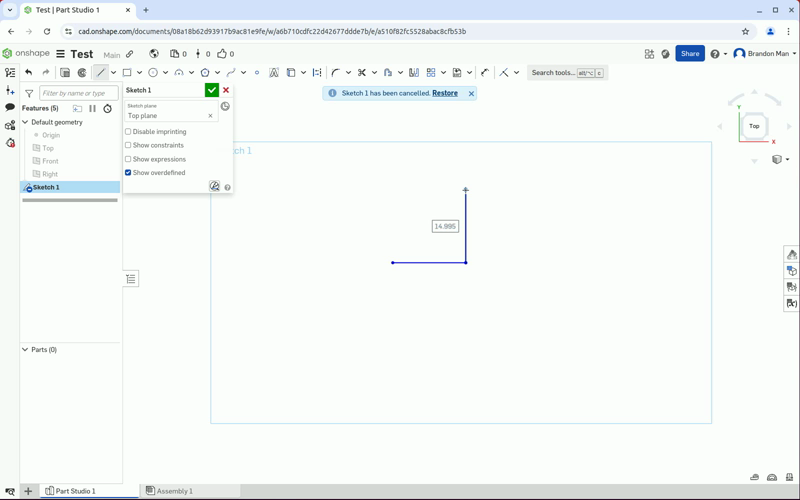
mouse_move(392, 189)
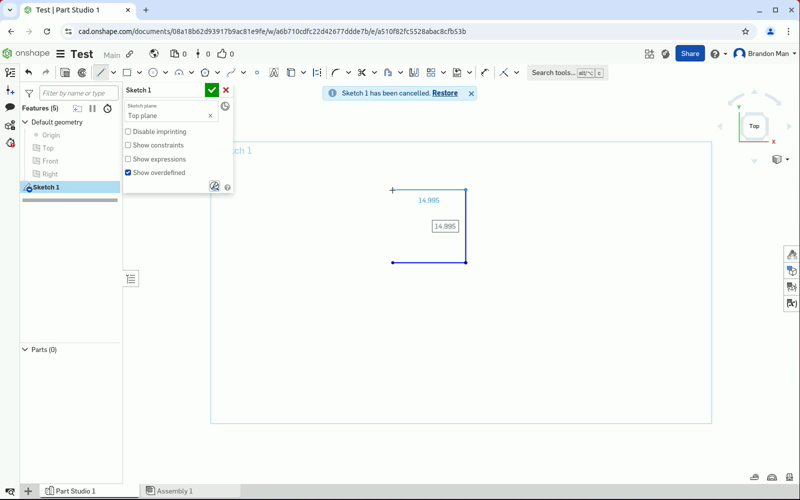
click(392, 189)
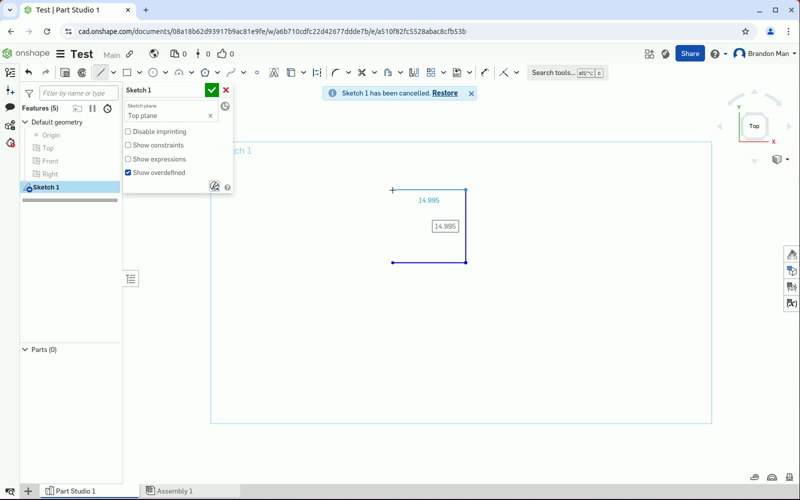
key_up(shift)
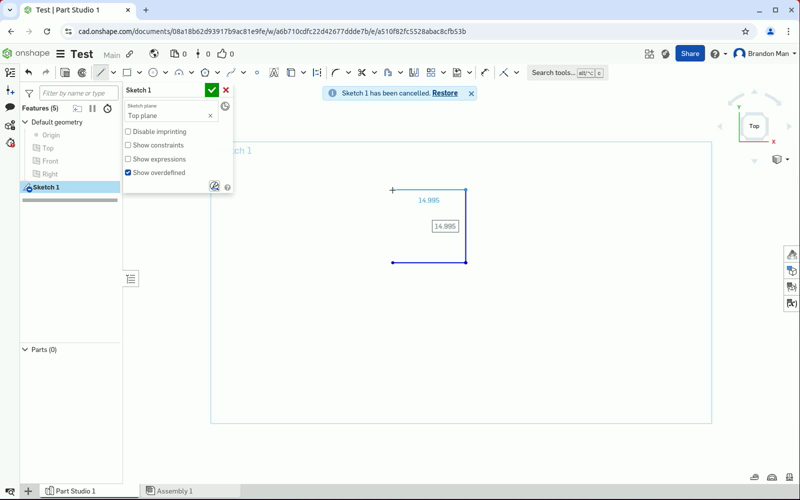
key_down(shift)
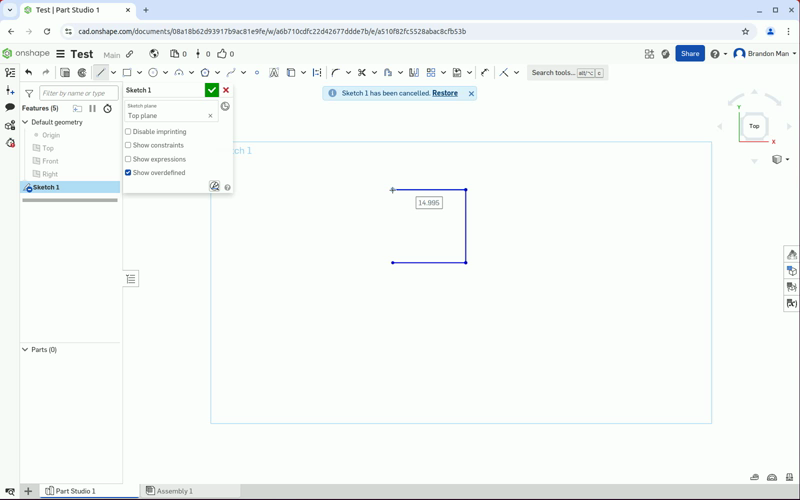
mouse_move(392, 262)
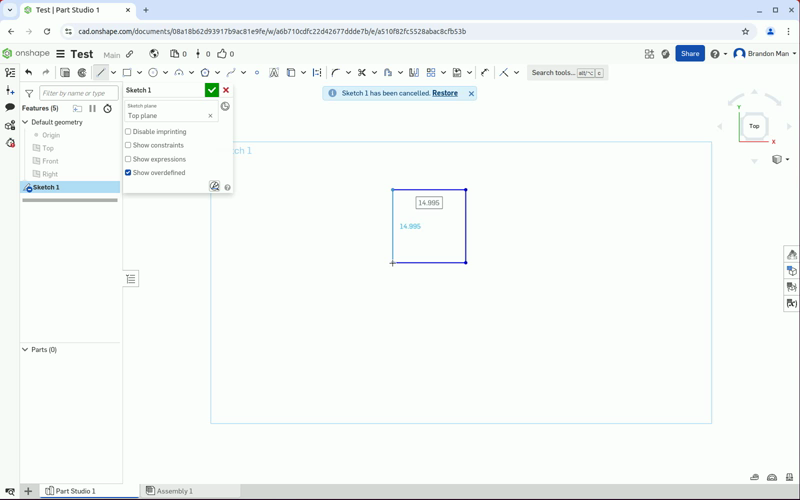
key_up(shift)
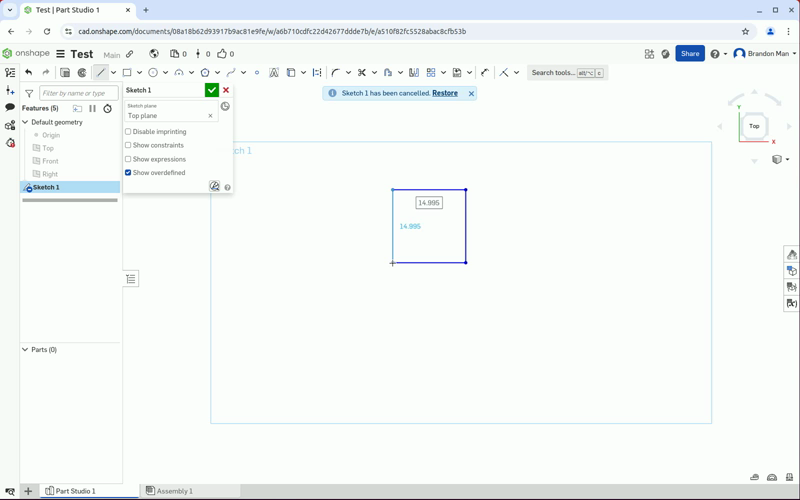
click(392, 262)
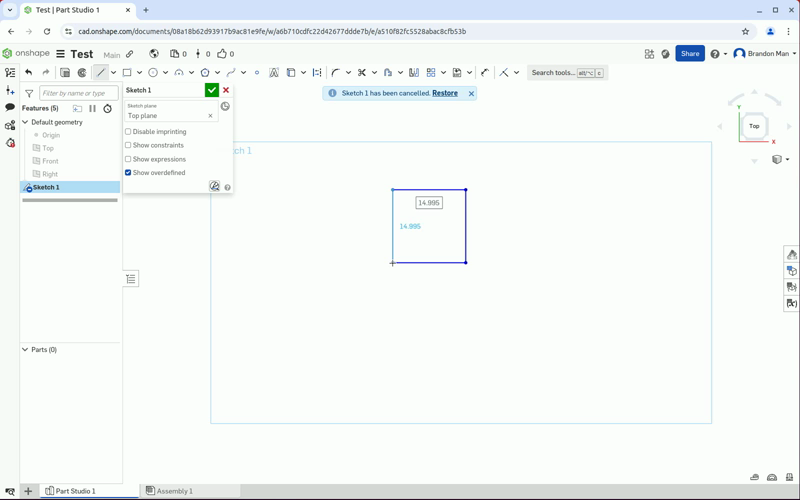
key(esc)
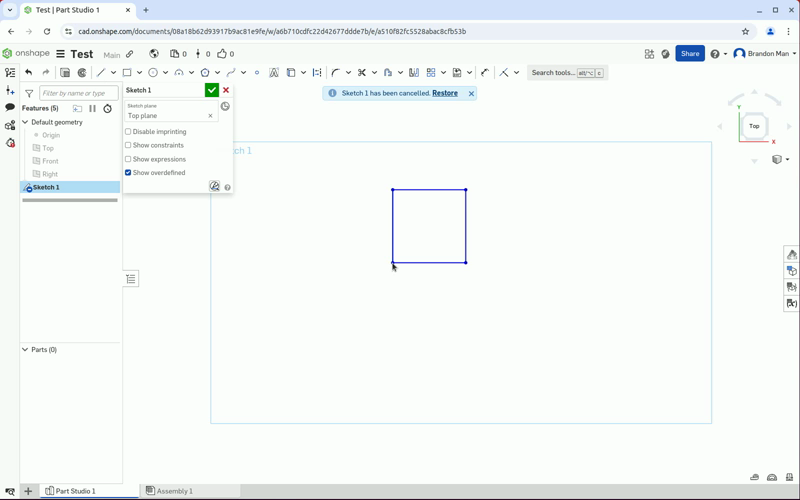
mouse_move(455, 222)
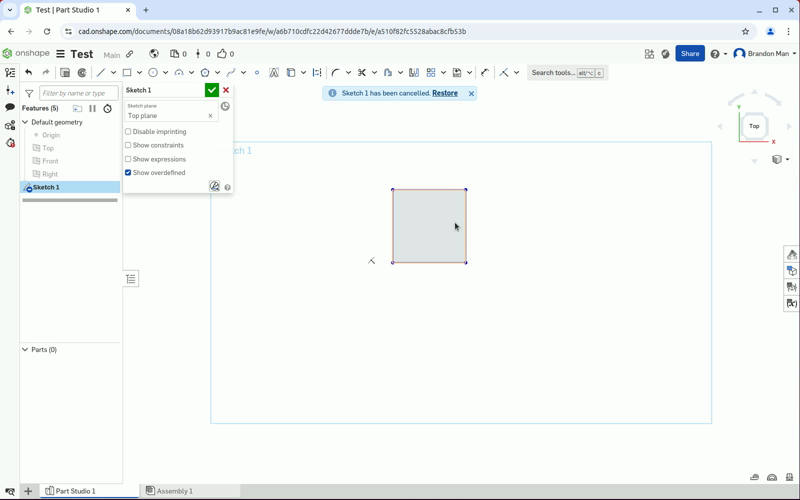
click(455, 222)
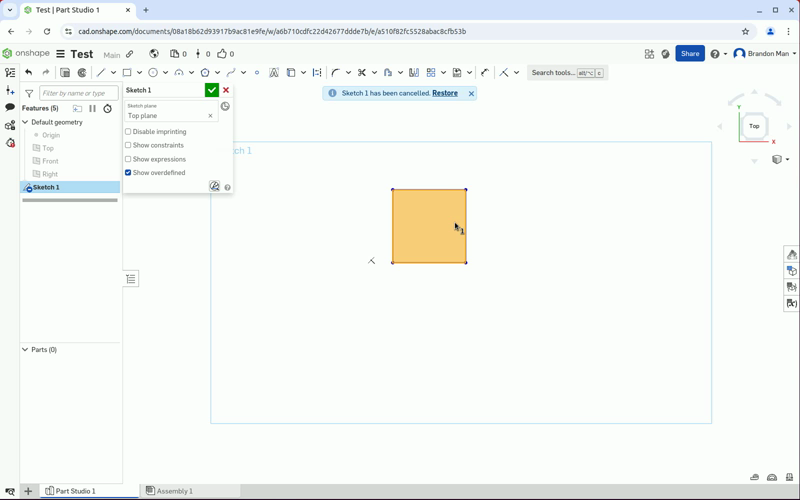
mouse_move(73, 352)
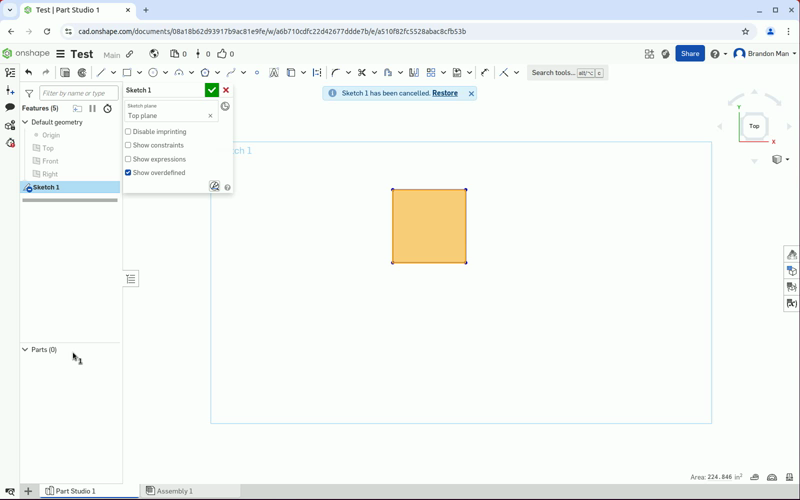
key(shift+y)
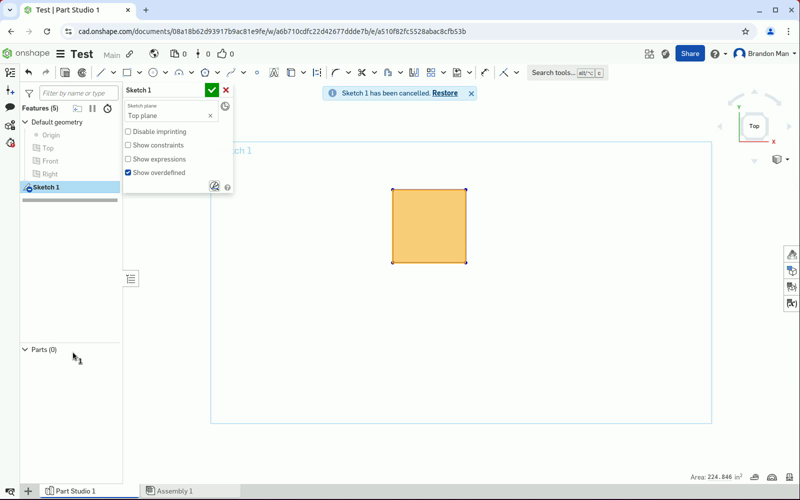
key(shift+e)
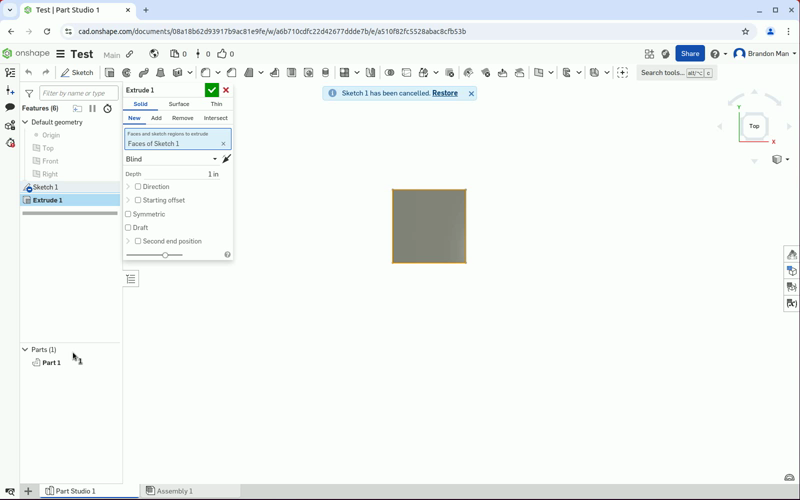
mouse_move(143, 106)
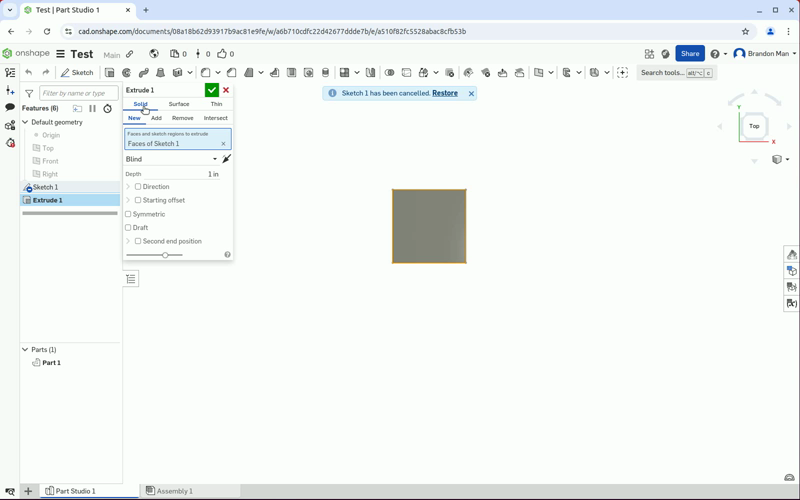
click(143, 106)
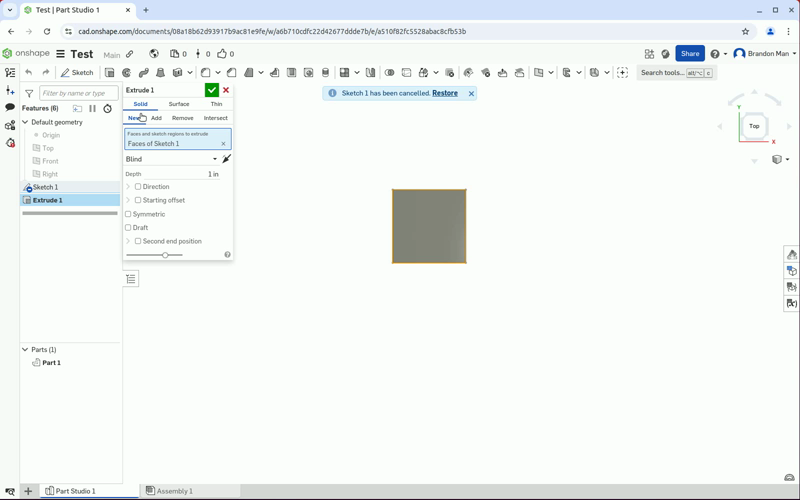
mouse_move(137, 120)
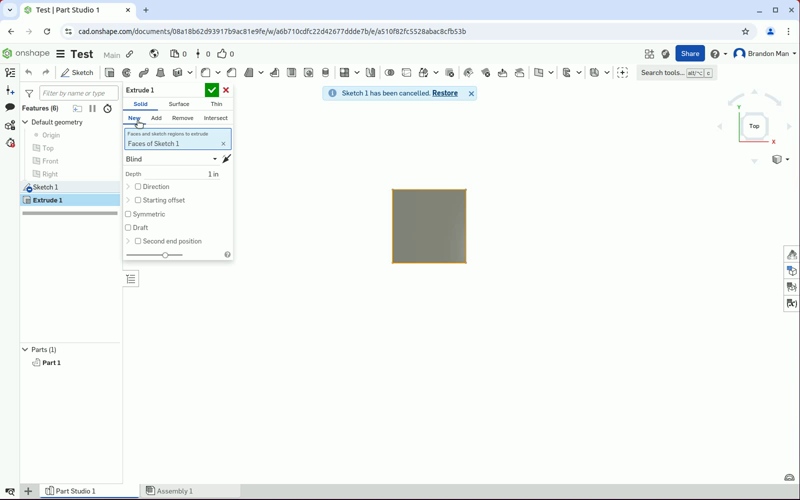
click(137, 120)
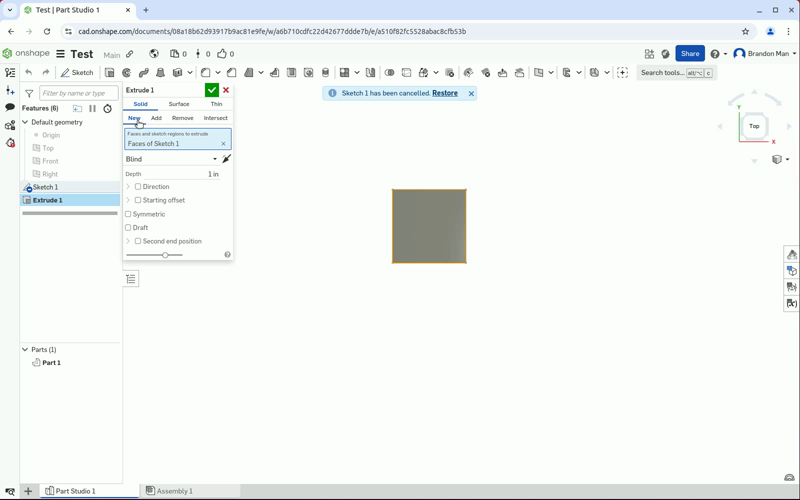
key(tab, 4)
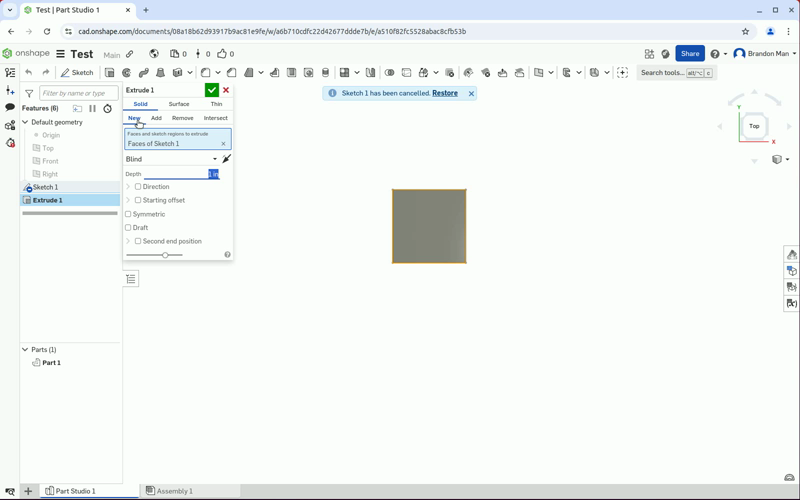
text(23.108)
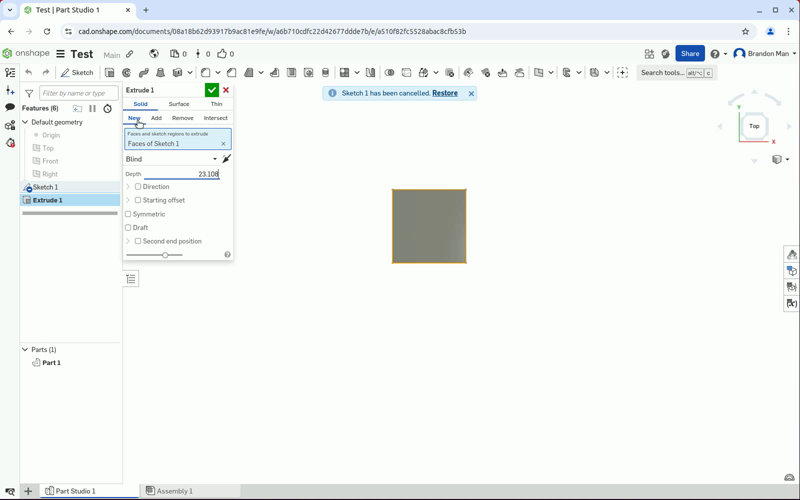
key(enter)
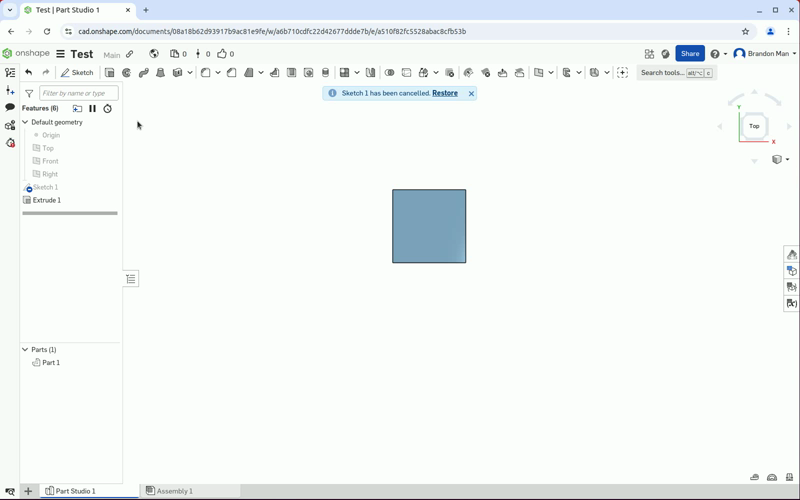
key(shift+h)
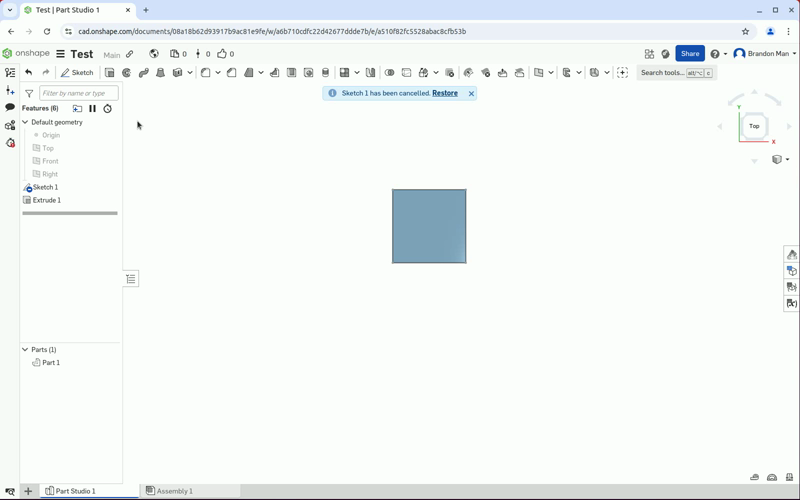
key(shift+h)
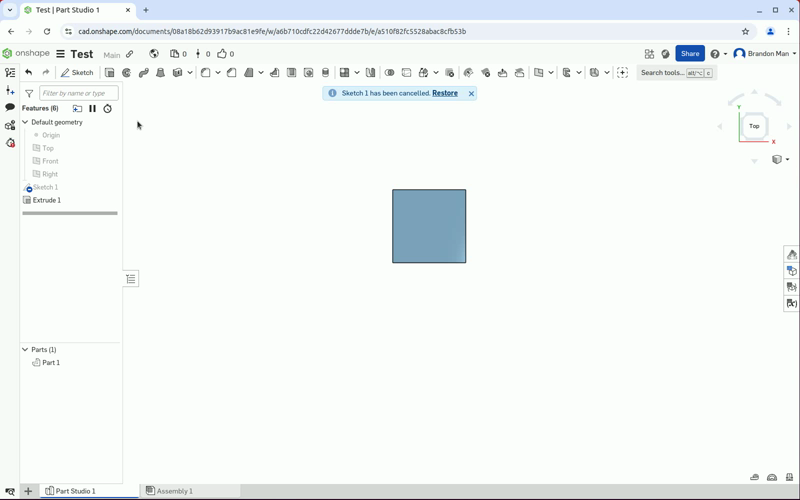
mouse_move(73, 189)
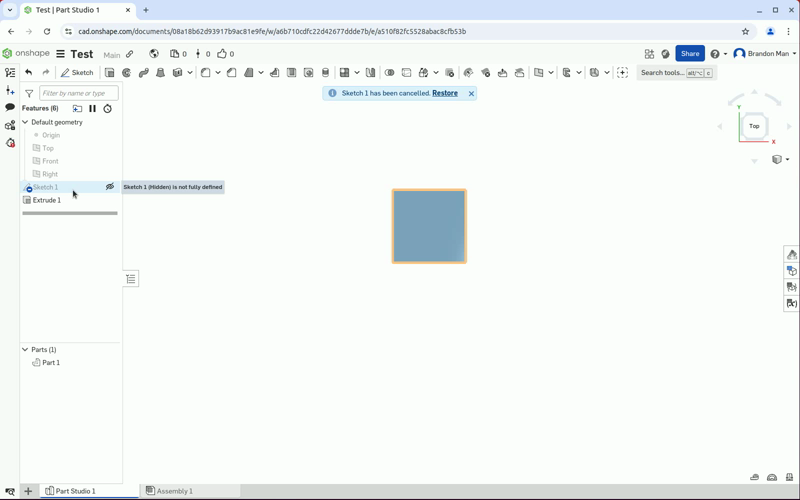
click(73, 189)
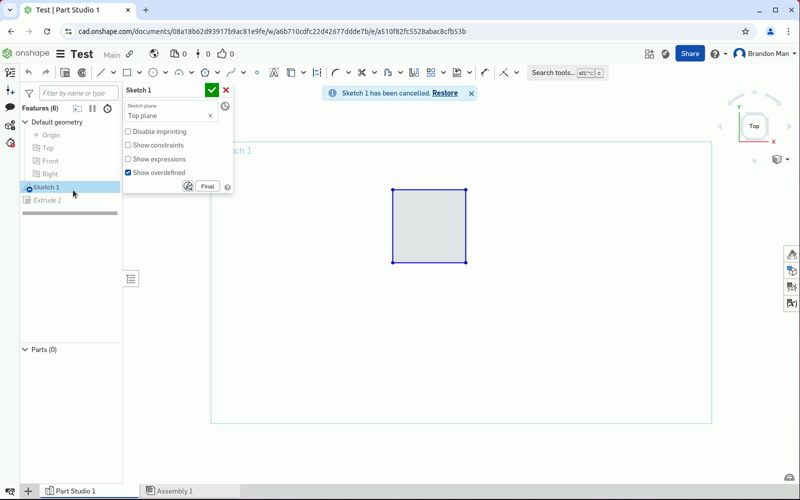
mouse_move(229, 92)
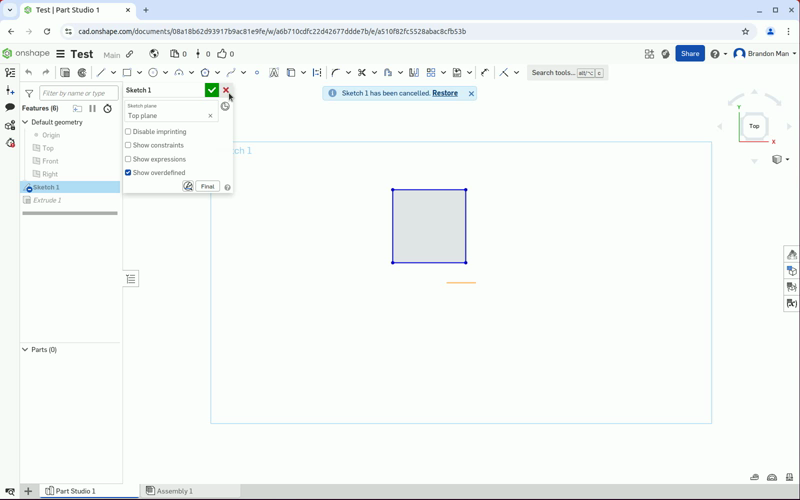
click(229, 92)
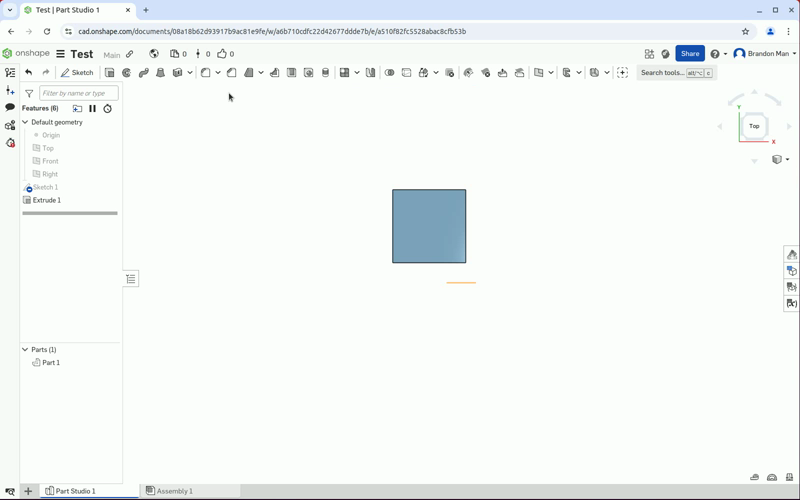
mouse_move(541, 75)
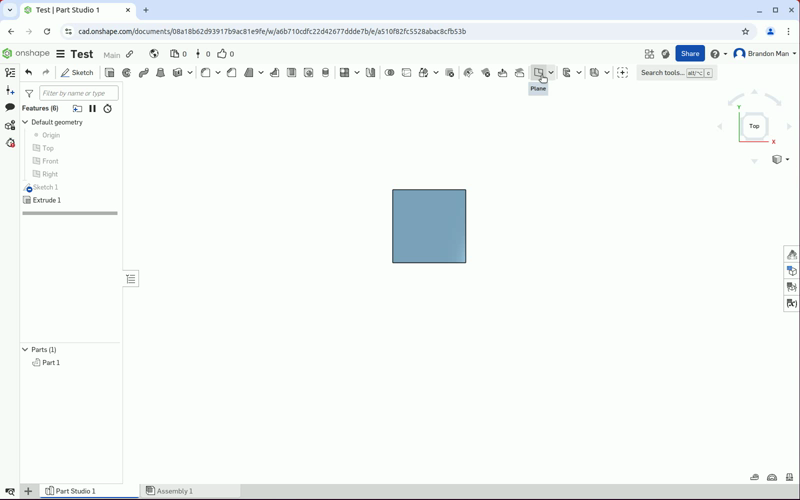
click(541, 75)
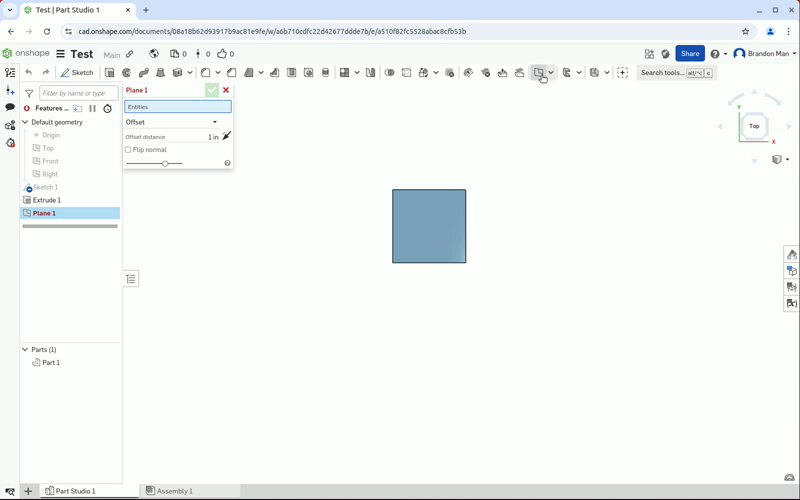
mouse_move(73, 150)
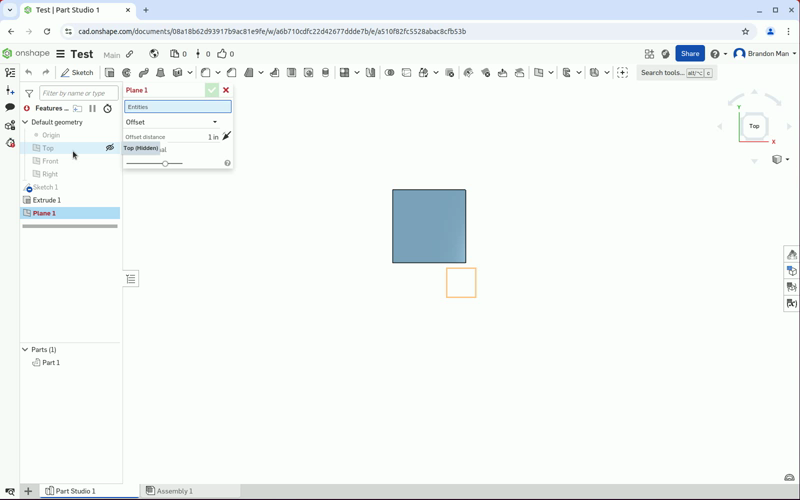
click(73, 150)
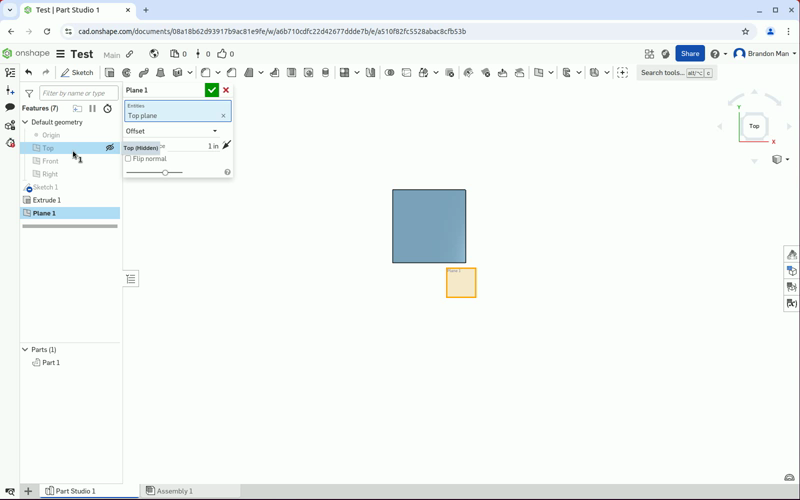
key(tab, 2)
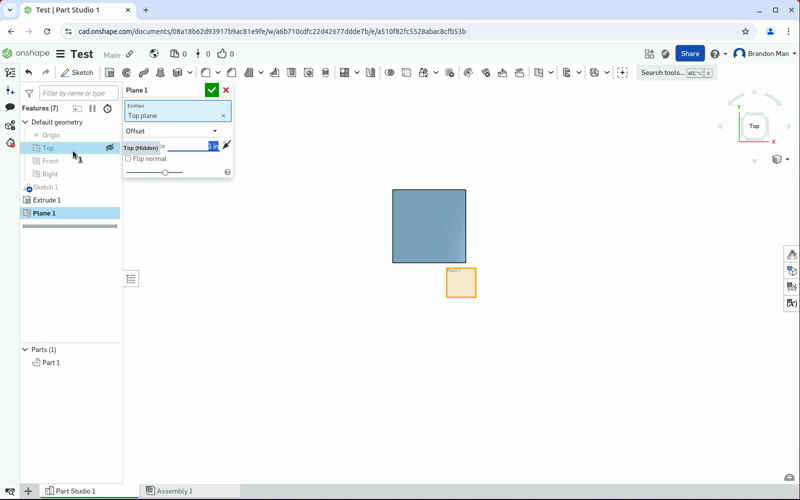
text(23.108)
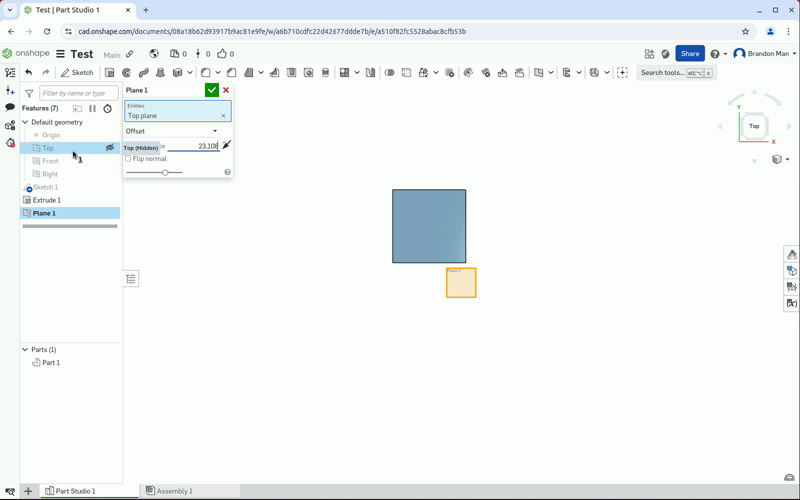
key(enter, 2)
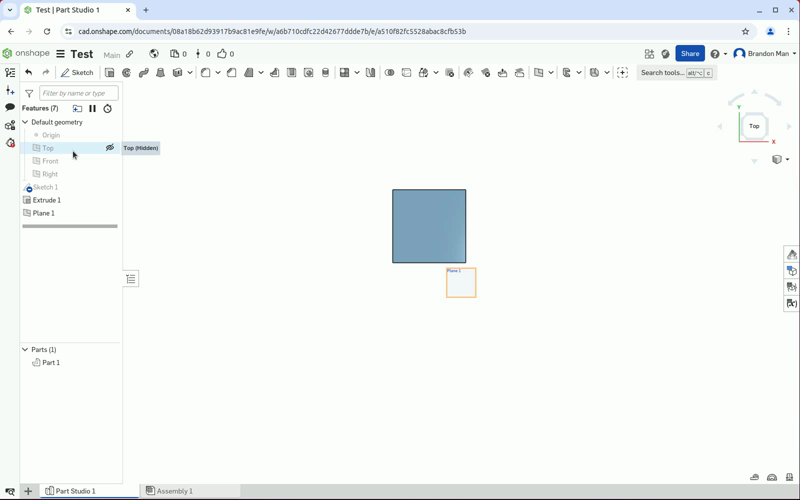
key(shift+s)
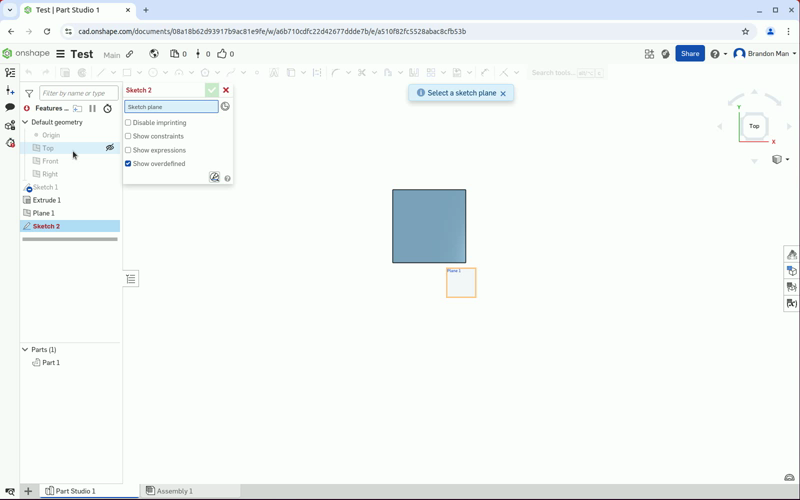
mouse_move(73, 215)
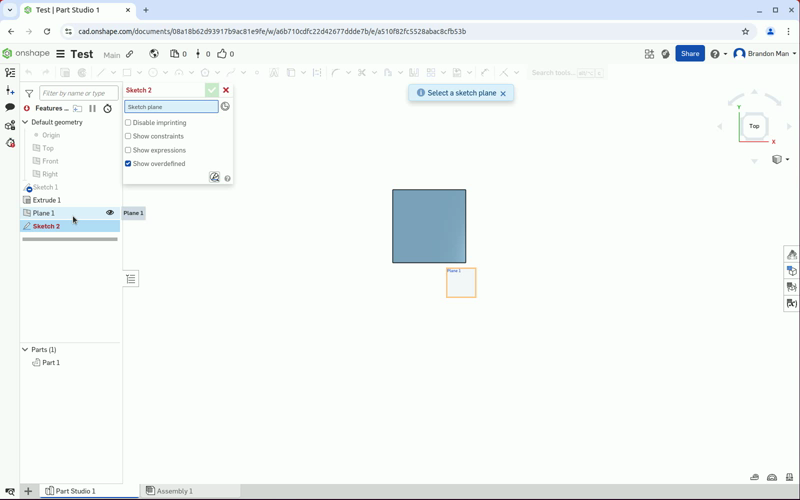
click(73, 215)
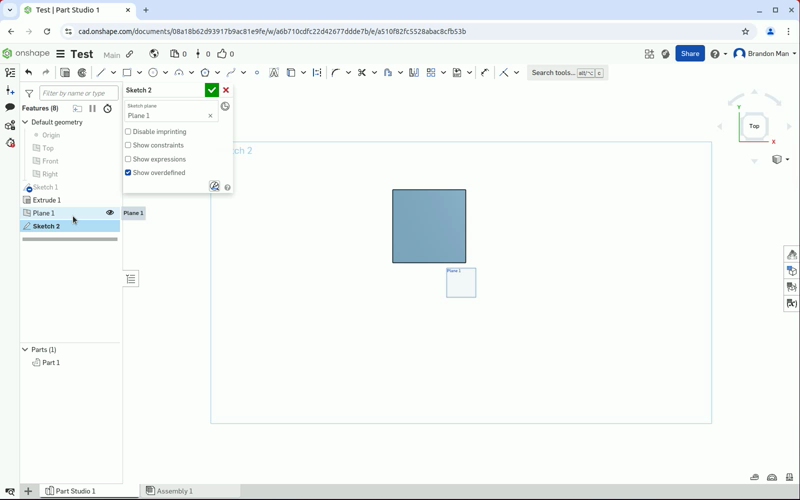
mouse_move(73, 352)
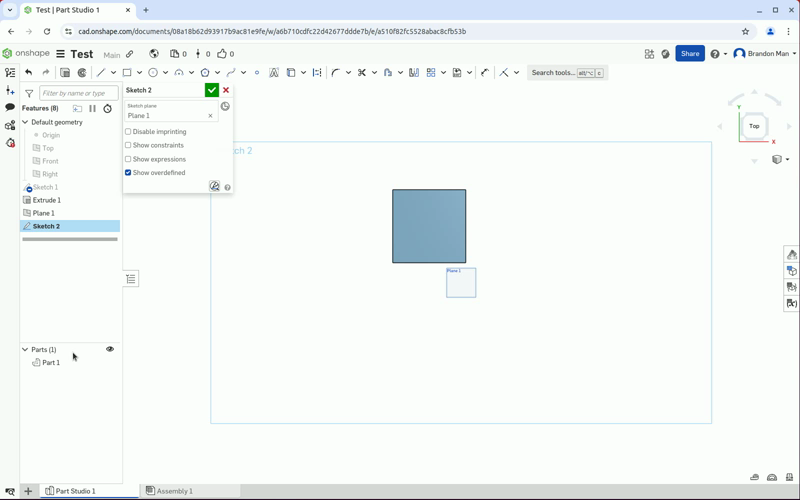
key(y)
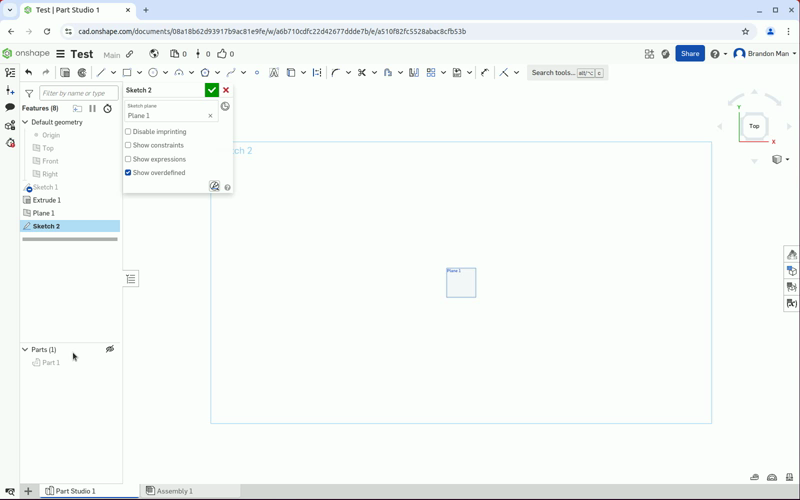
key(l)
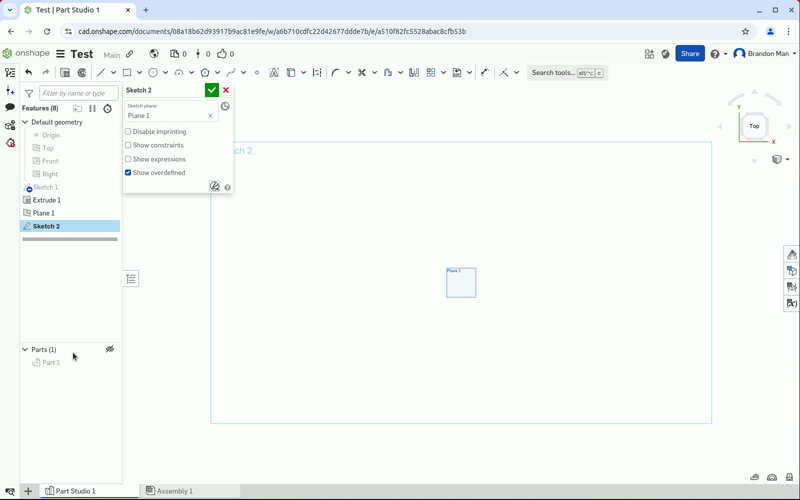
key_down(shift)
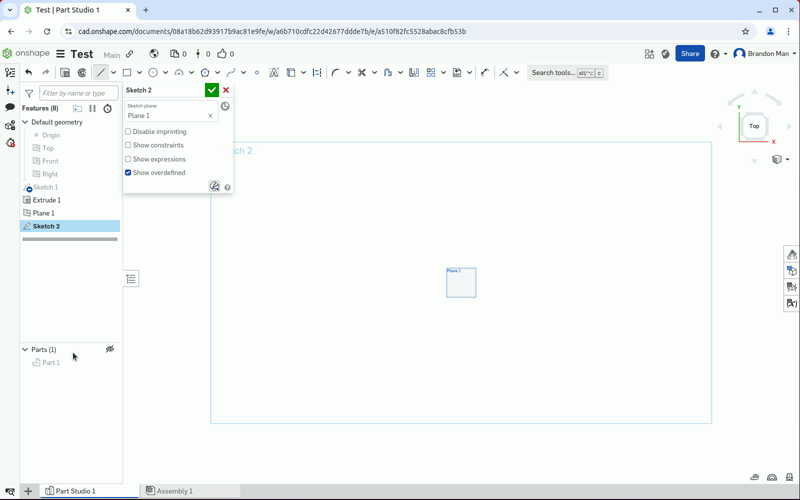
mouse_move(396, 259)
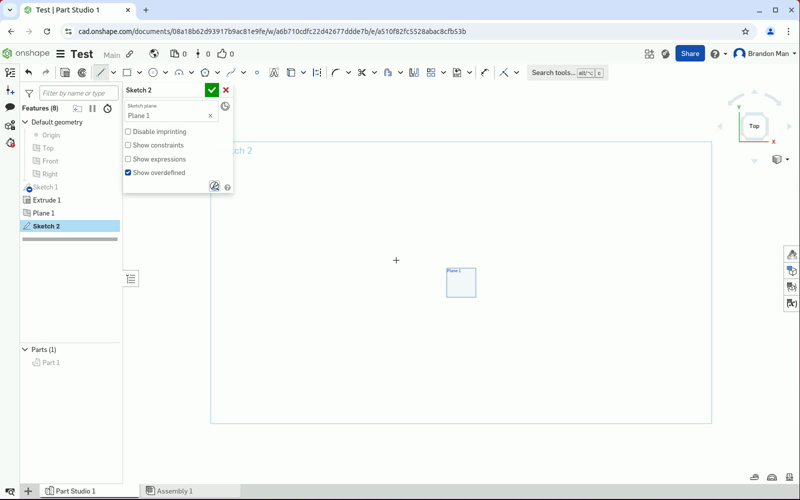
click(396, 259)
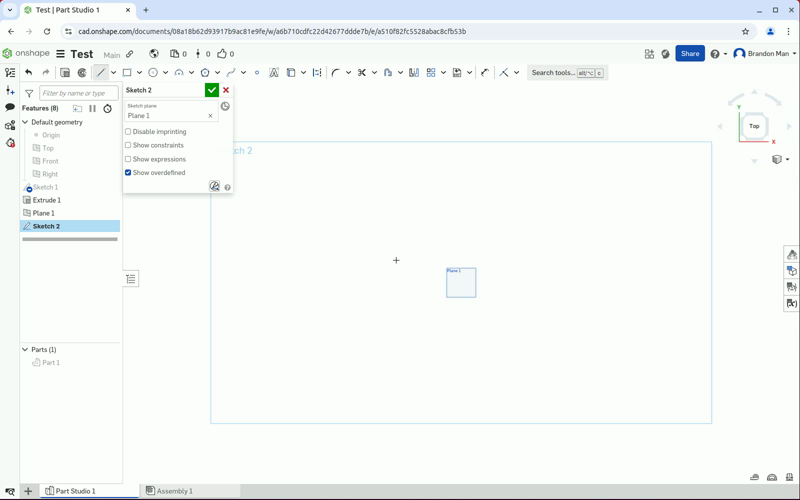
key_up(shift)
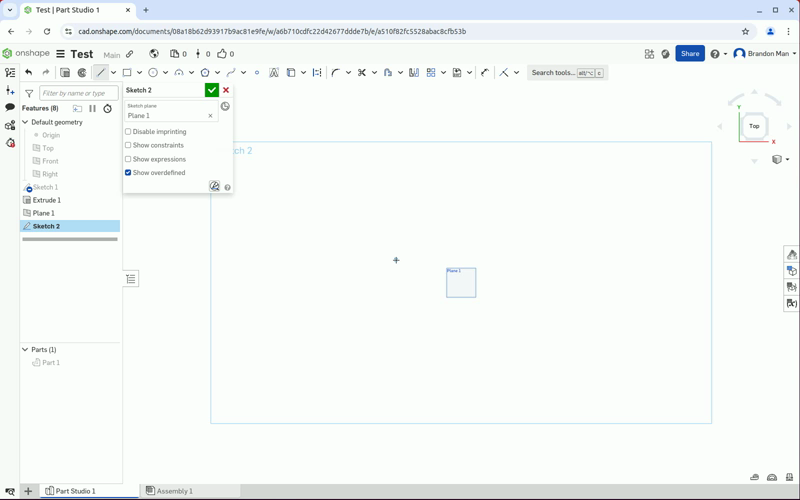
key_down(shift)
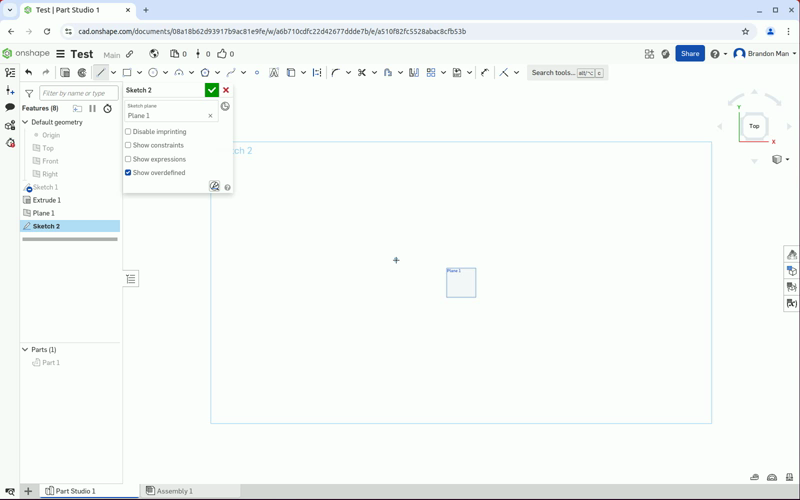
mouse_move(426, 259)
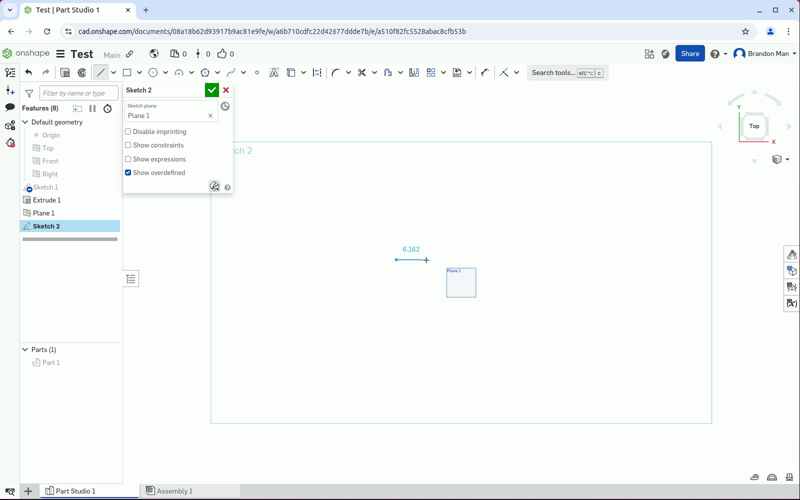
mouse_move(427, 259)
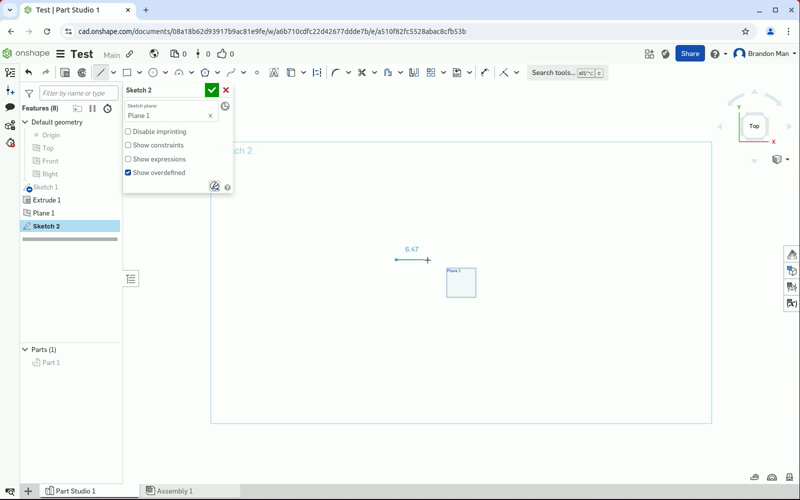
click(427, 259)
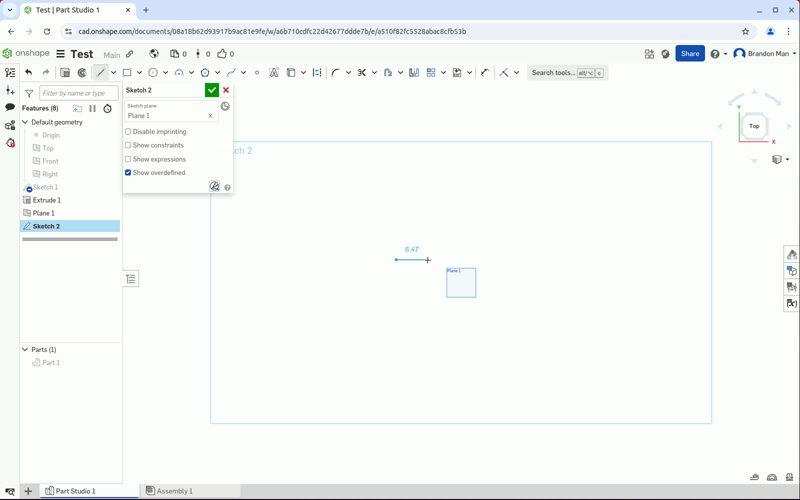
key_up(shift)
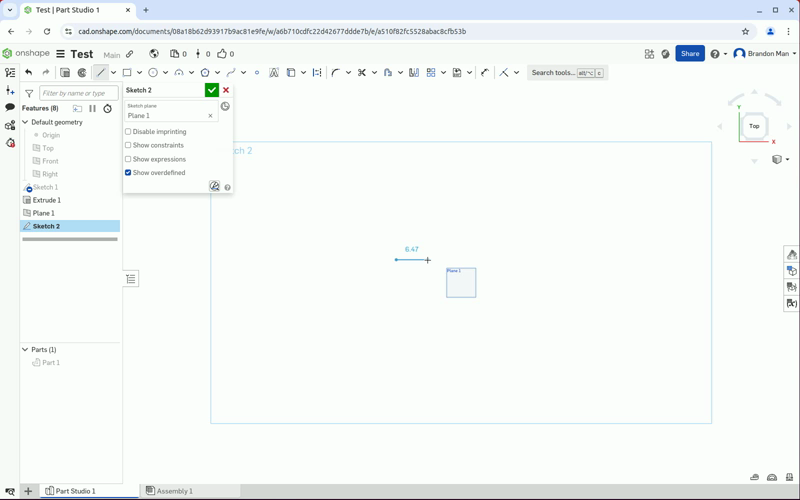
key_down(shift)
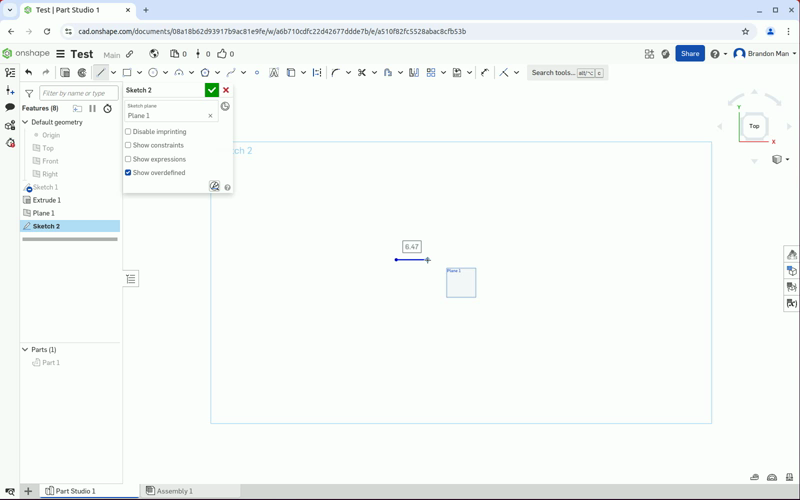
mouse_move(457, 259)
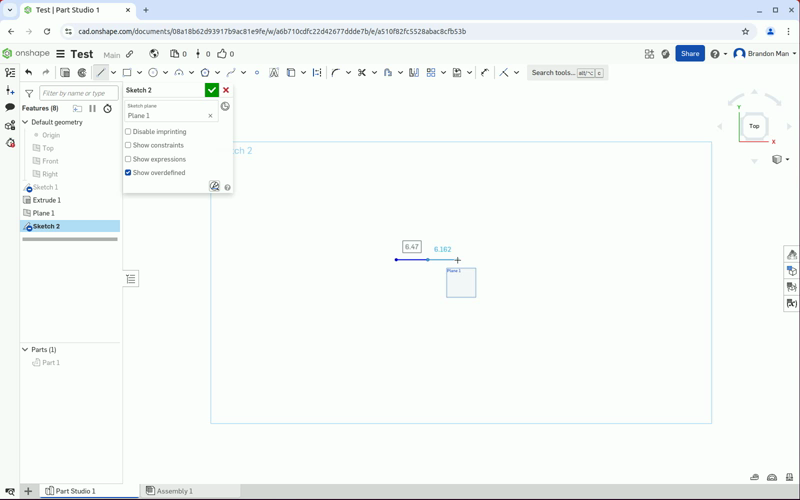
mouse_move(427, 228)
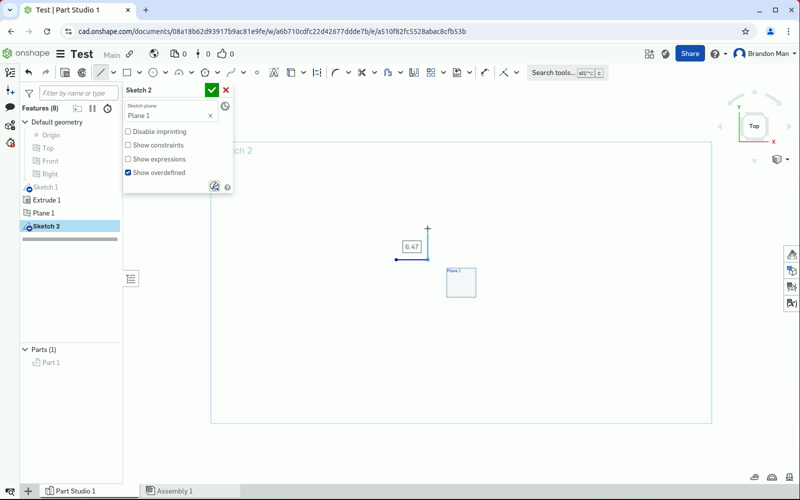
click(427, 228)
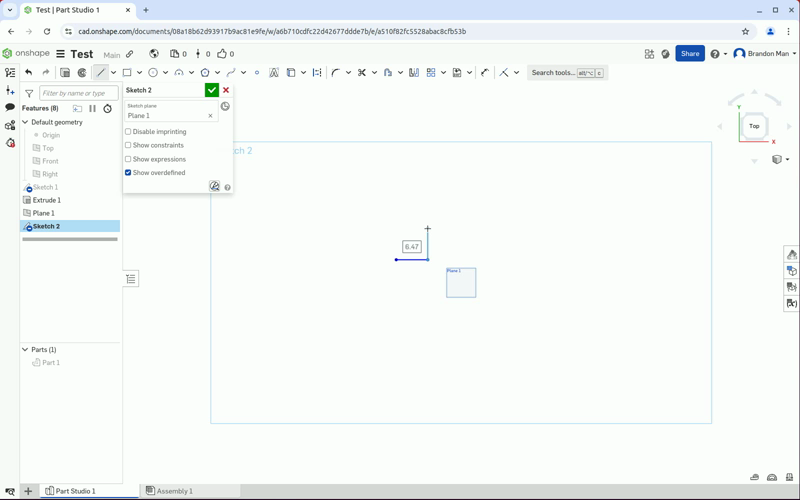
key_up(shift)
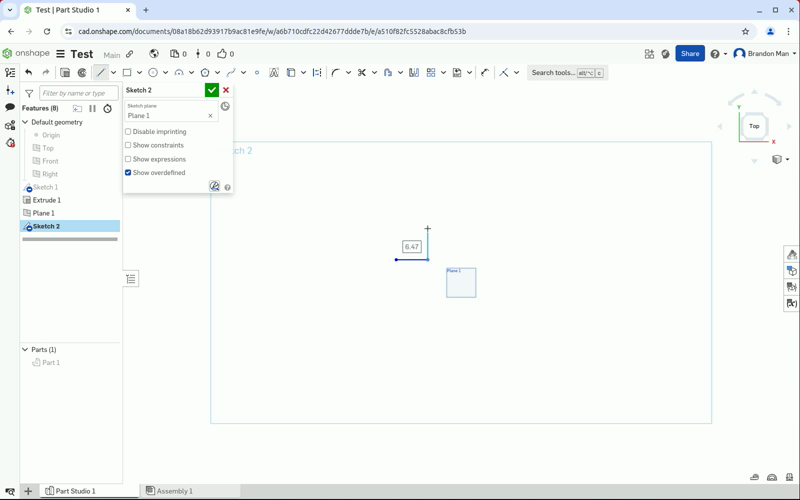
key_down(shift)
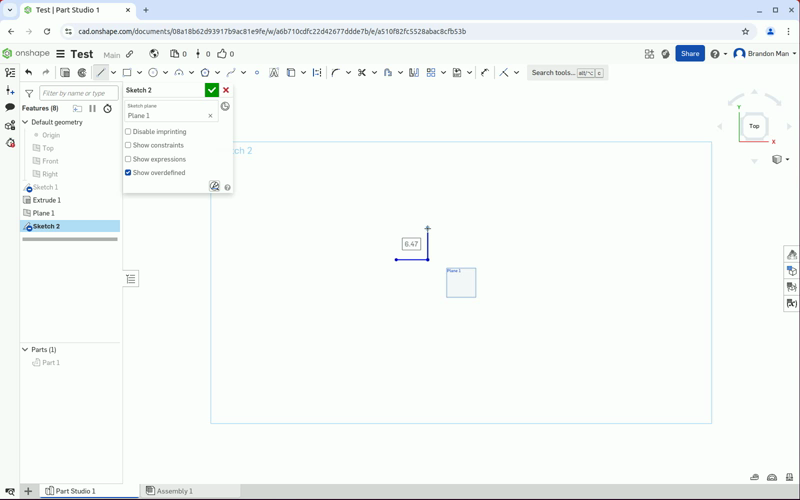
mouse_move(457, 228)
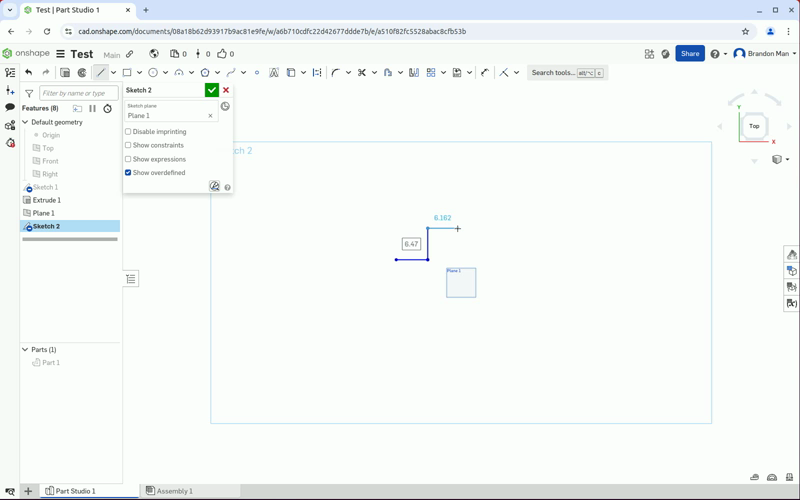
mouse_move(396, 228)
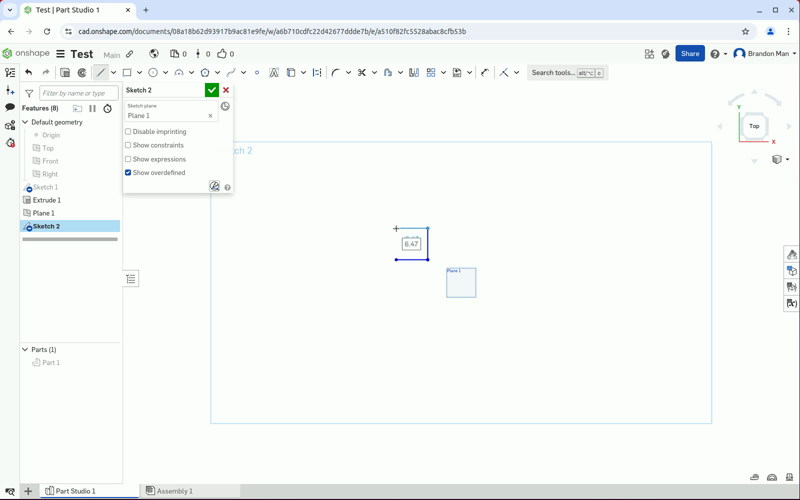
click(396, 228)
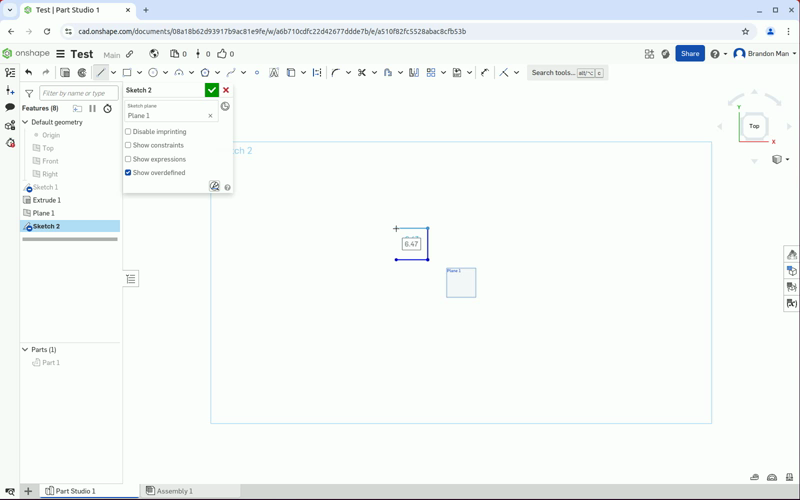
key_up(shift)
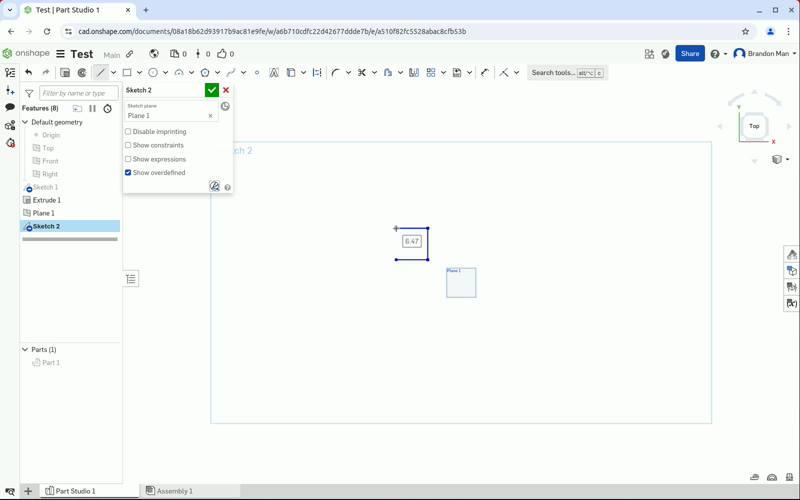
mouse_move(426, 228)
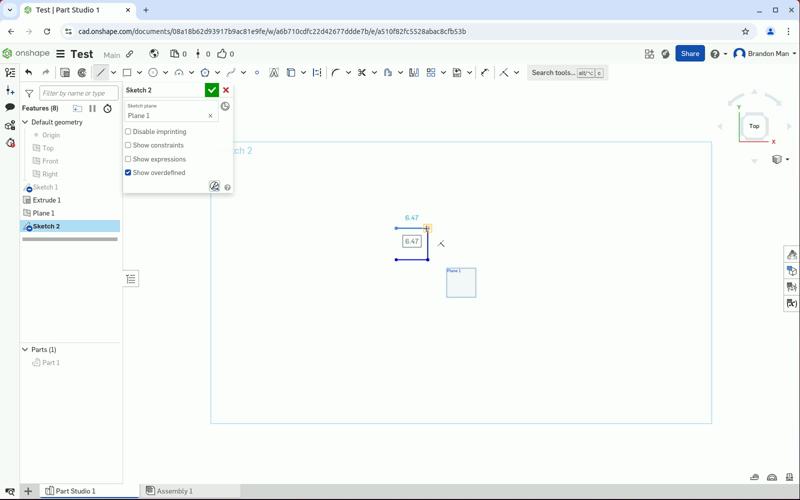
key_down(shift)
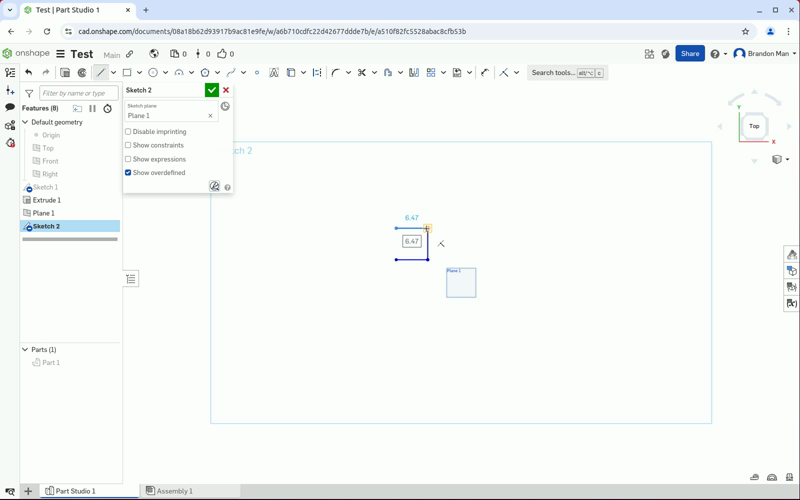
mouse_move(396, 259)
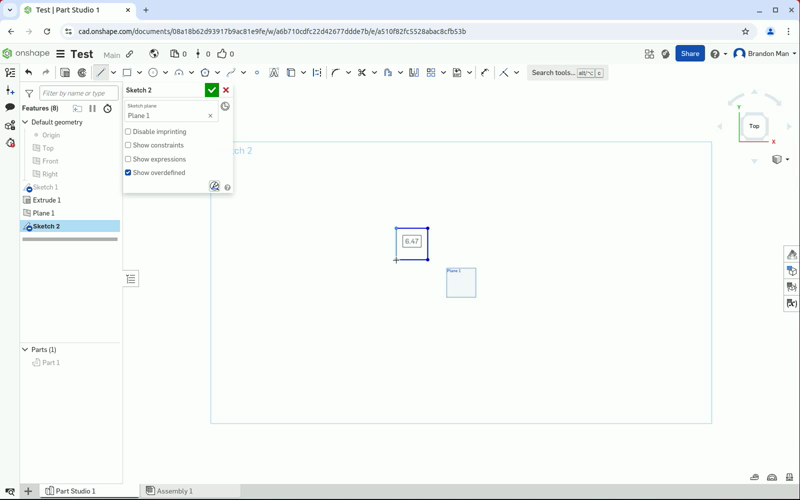
key_up(shift)
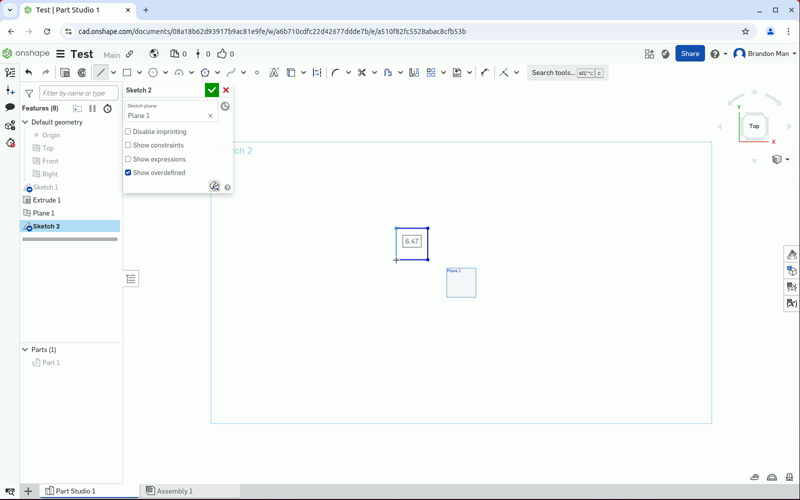
click(396, 259)
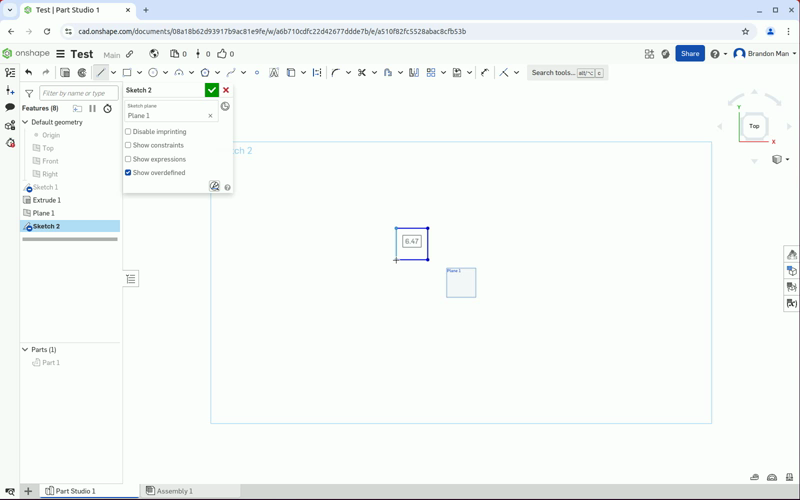
key(esc)
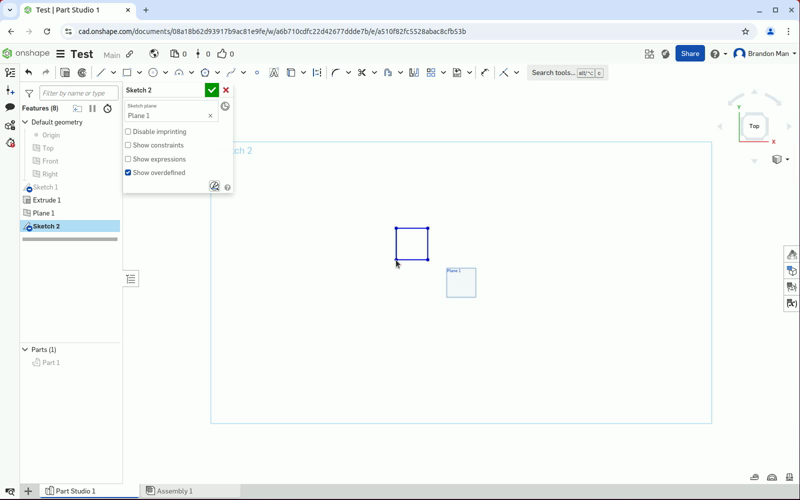
mouse_move(419, 239)
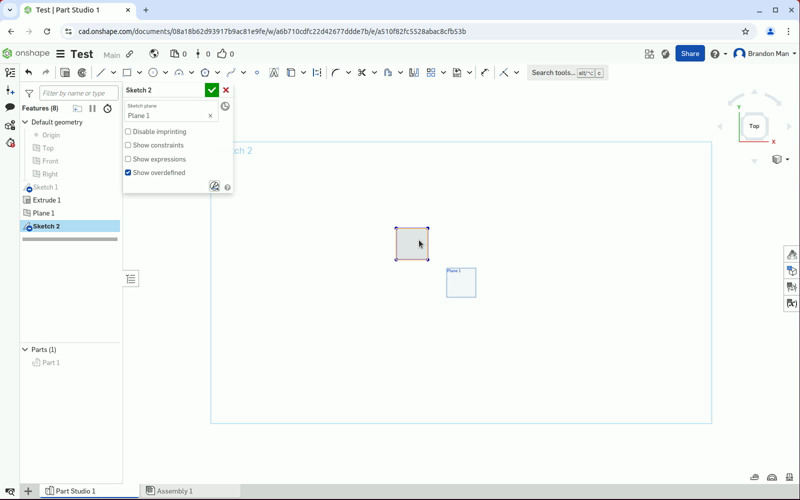
scroll(6)
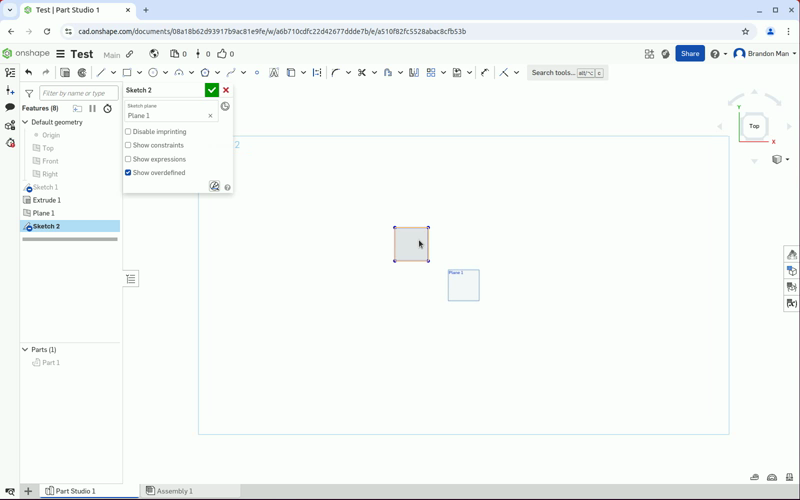
scroll(6)
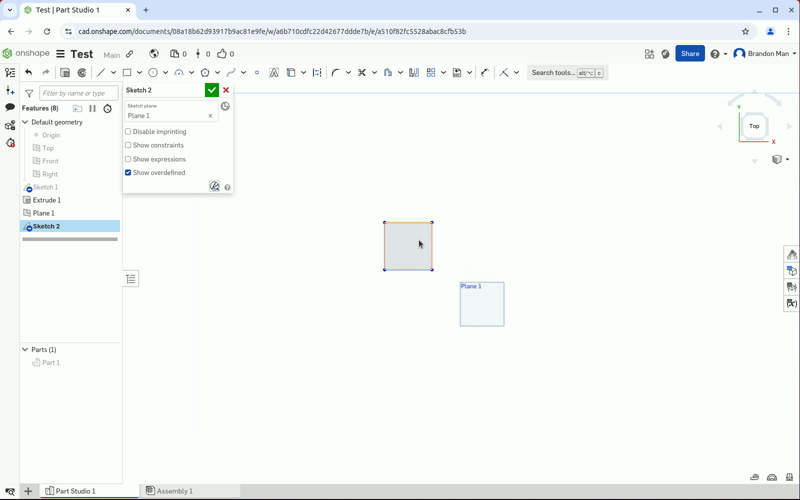
scroll(6)
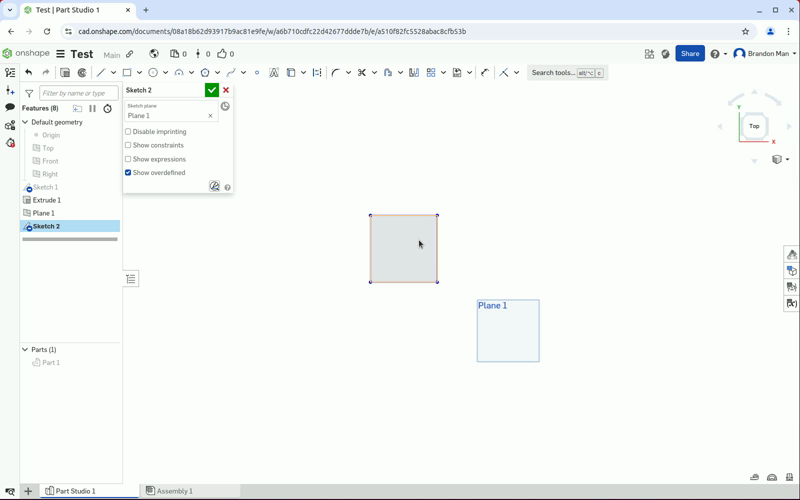
scroll(6)
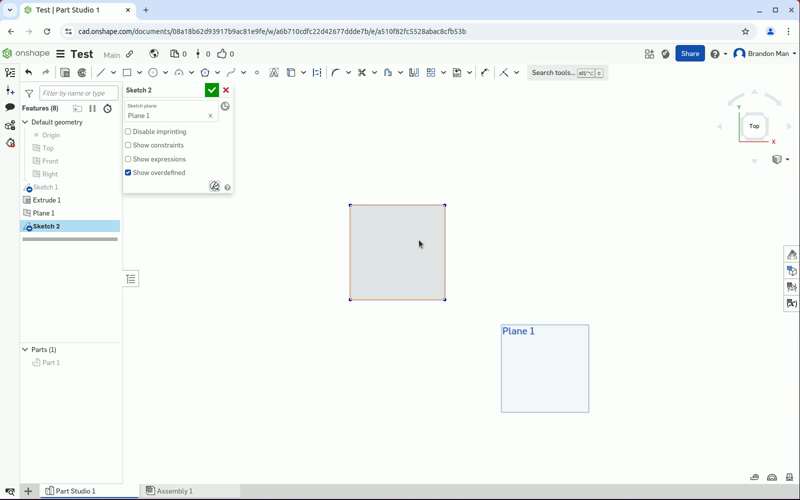
scroll(6)
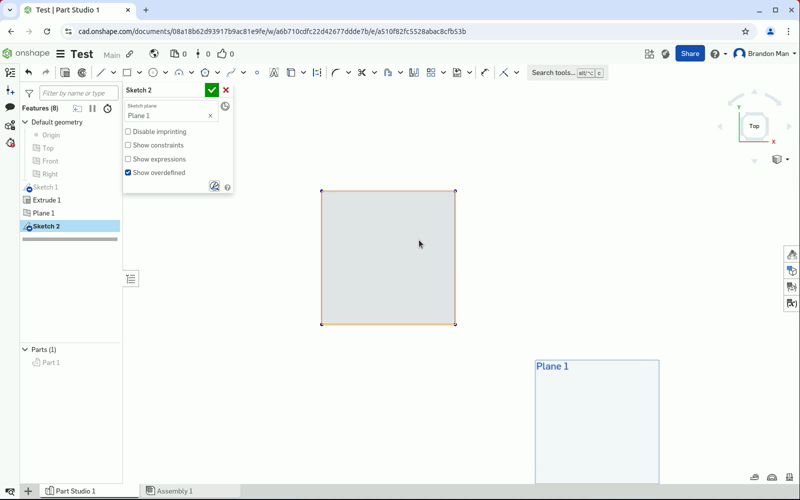
scroll(6)
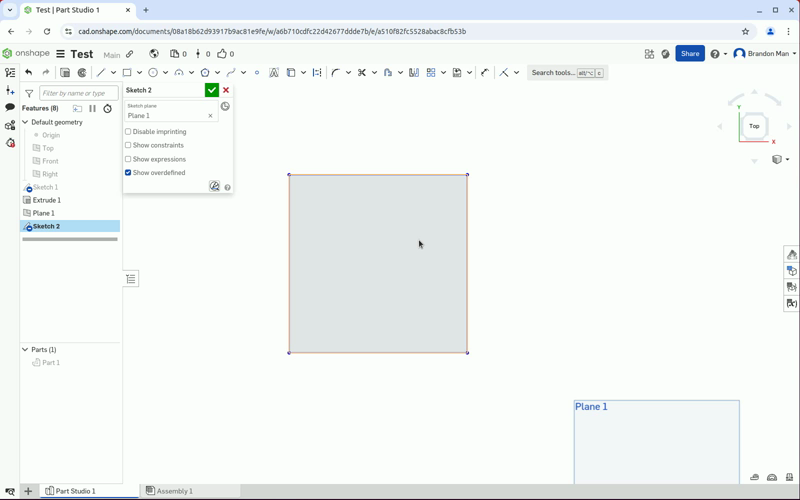
scroll(6)
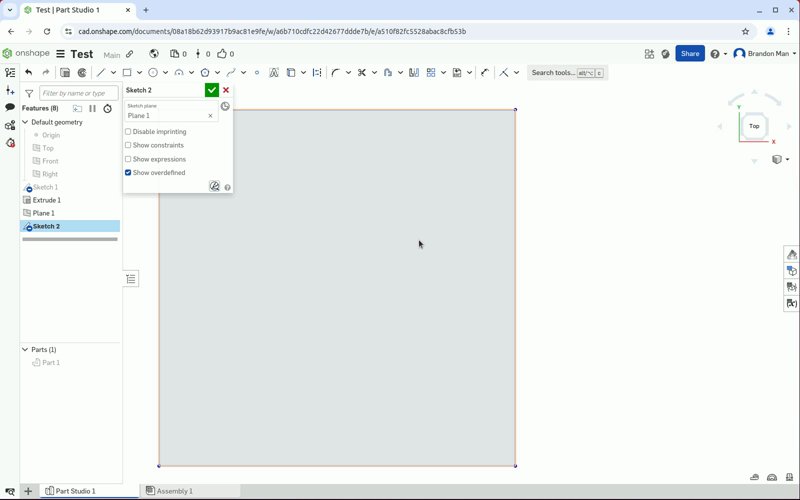
click(419, 239)
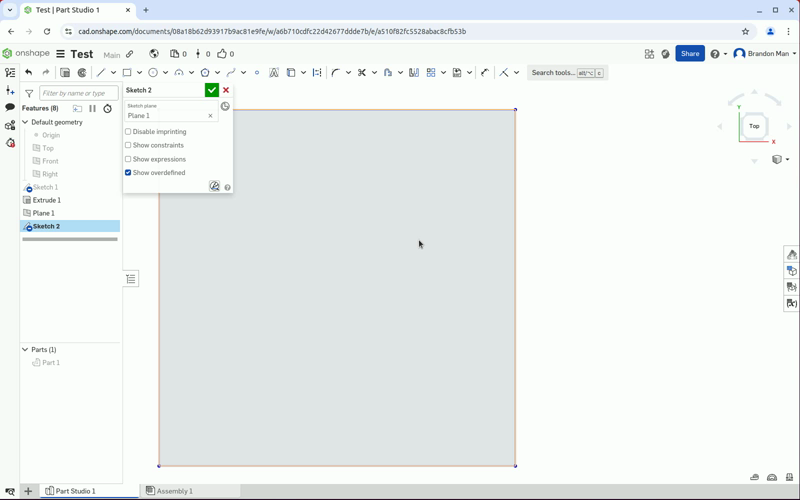
scroll(-6)
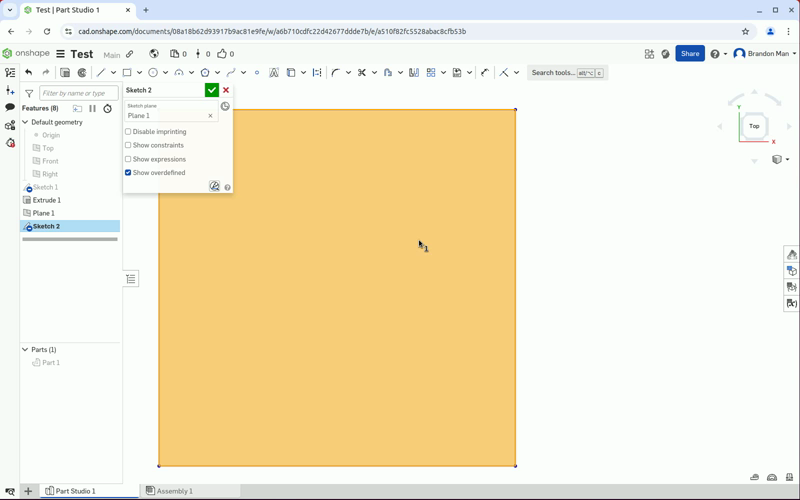
scroll(-6)
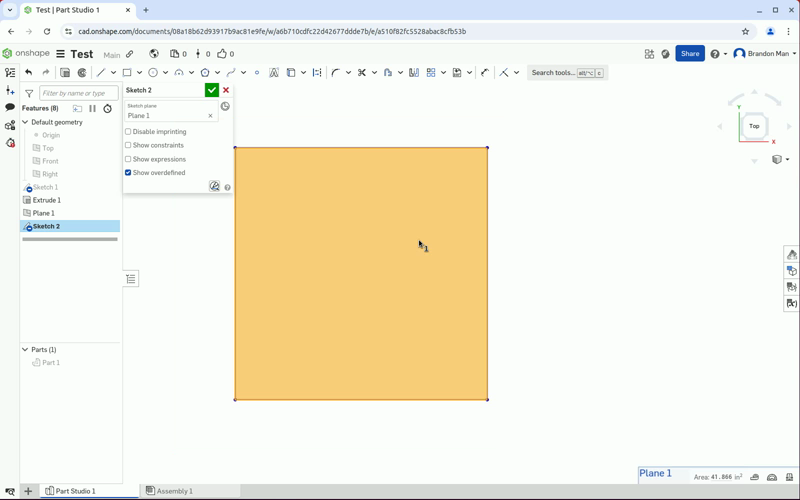
scroll(-6)
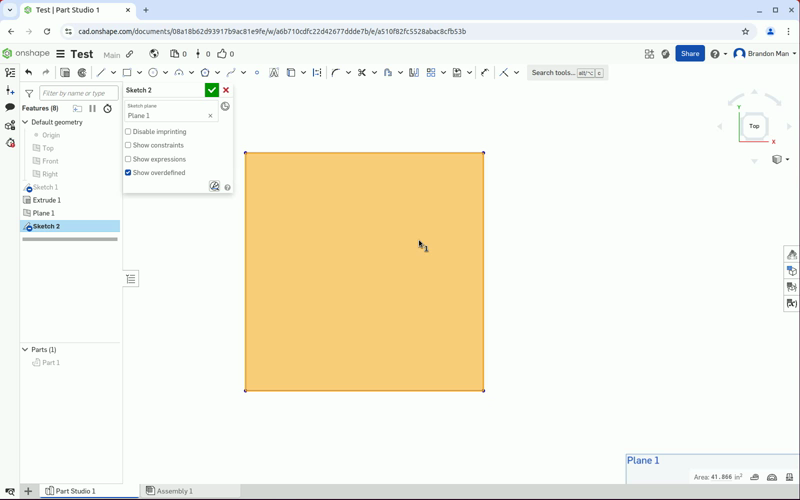
scroll(-6)
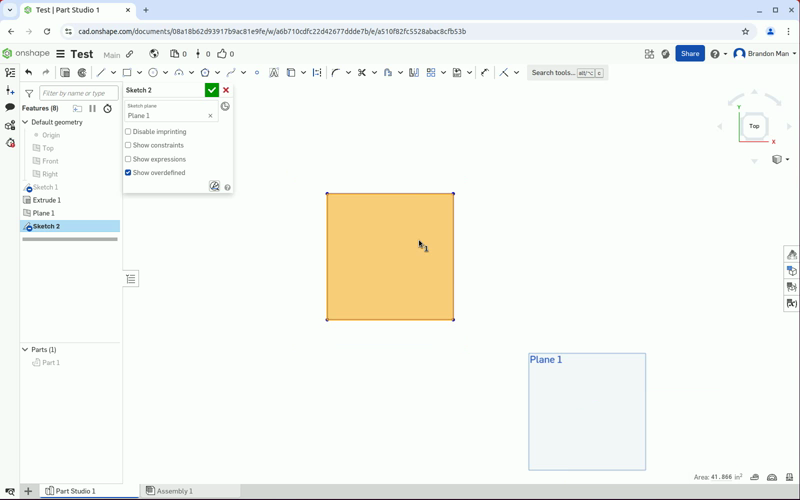
scroll(-6)
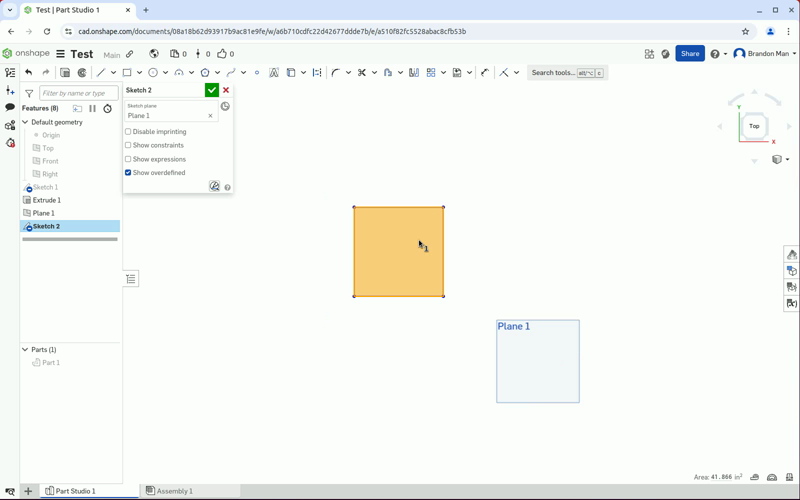
scroll(-6)
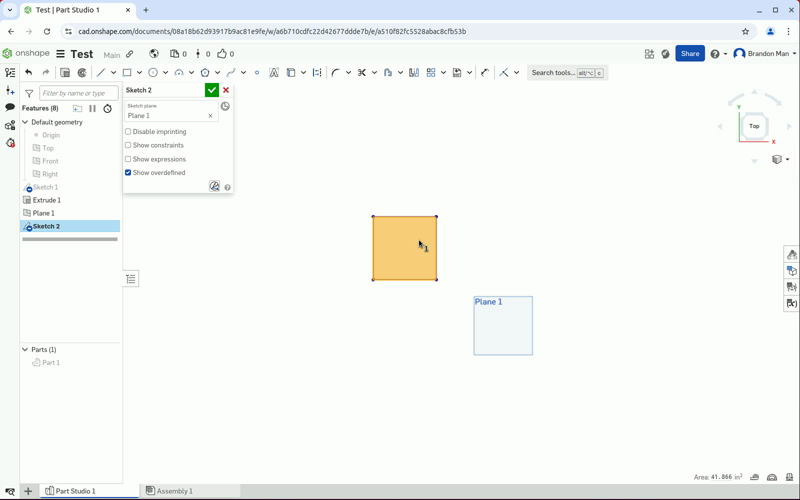
scroll(-6)
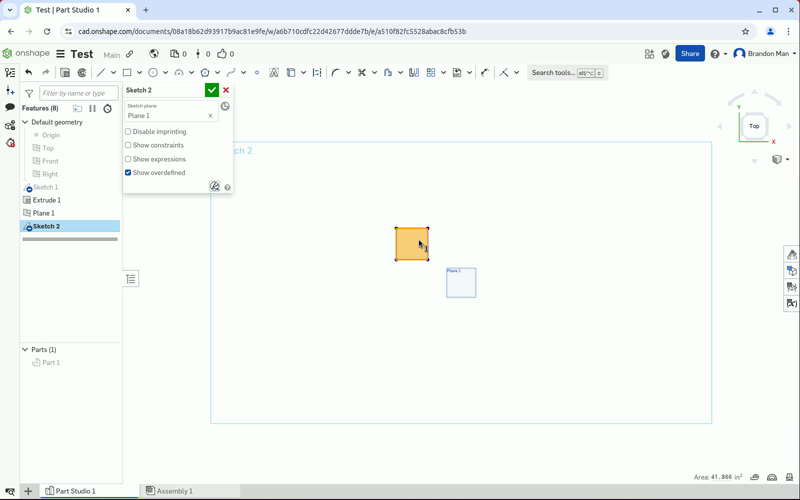
mouse_move(73, 352)
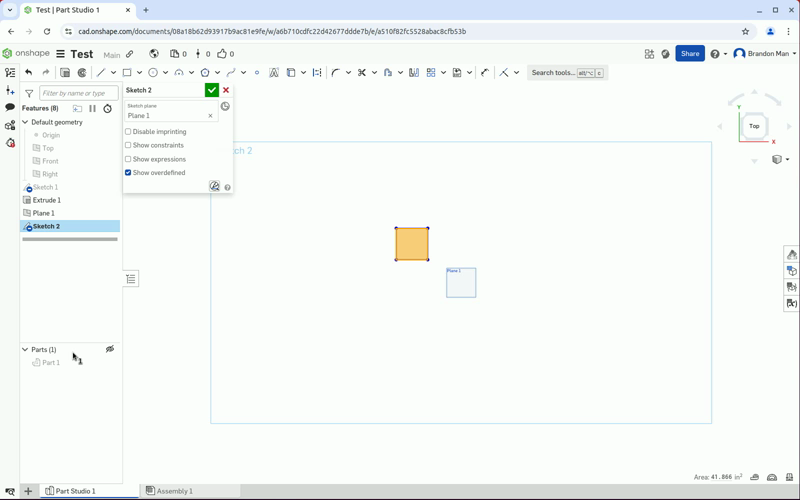
key(shift+y)
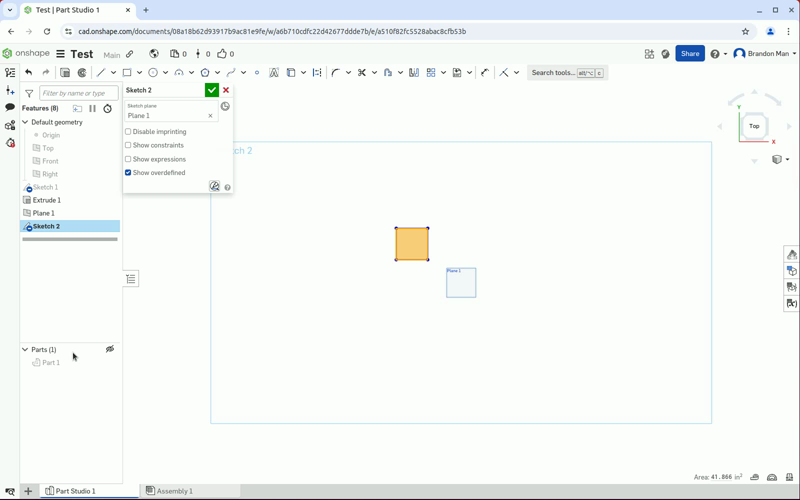
key(shift+e)
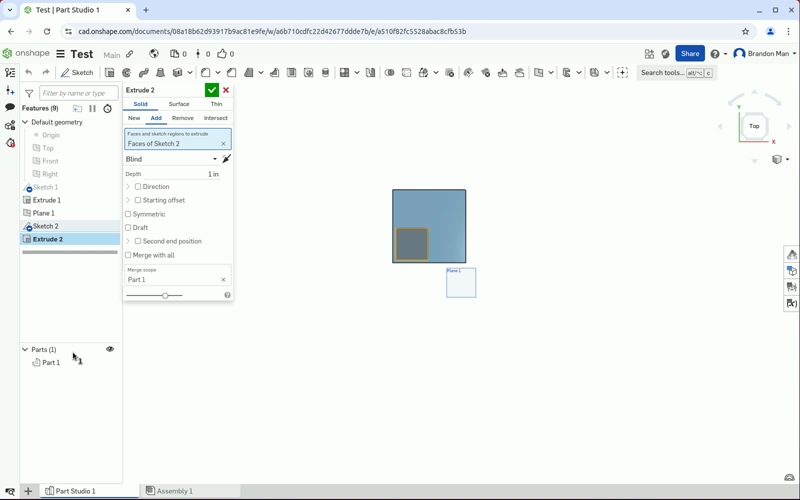
mouse_move(143, 106)
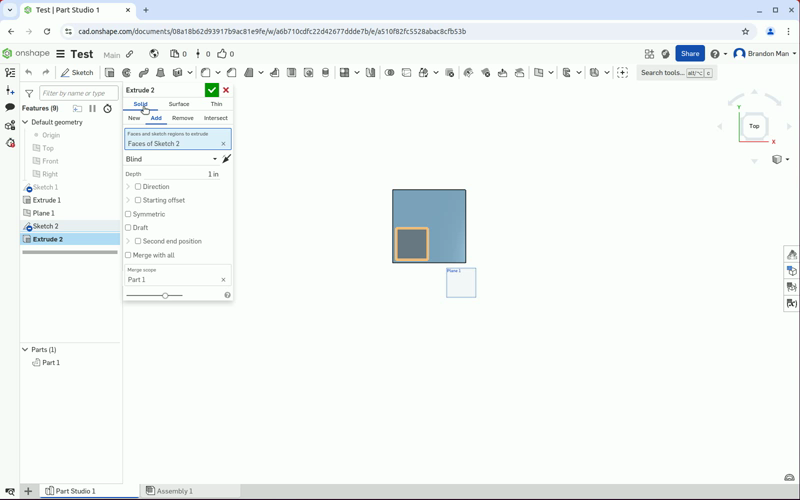
click(143, 106)
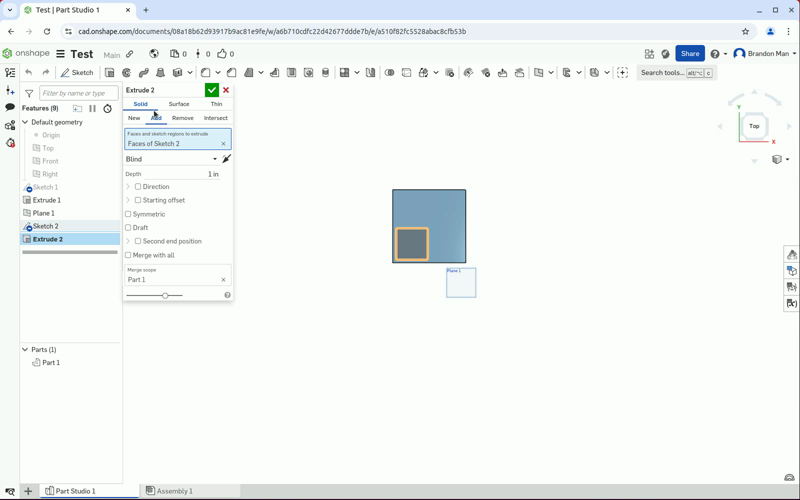
mouse_move(186, 120)
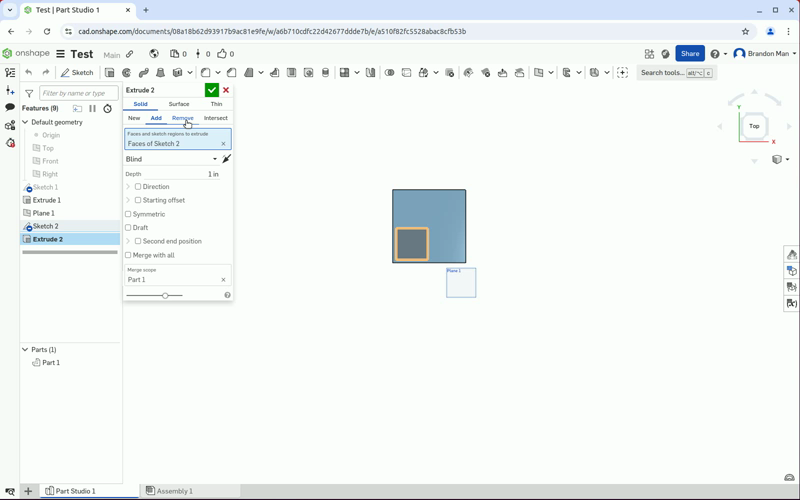
click(186, 120)
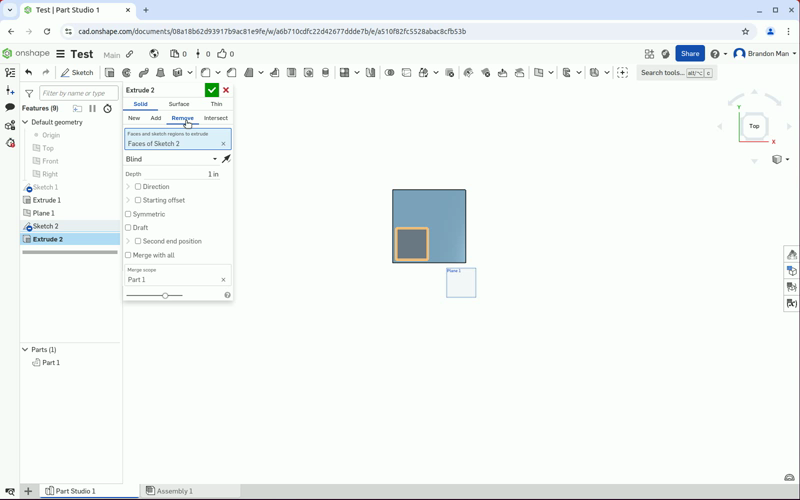
key(tab, 4)
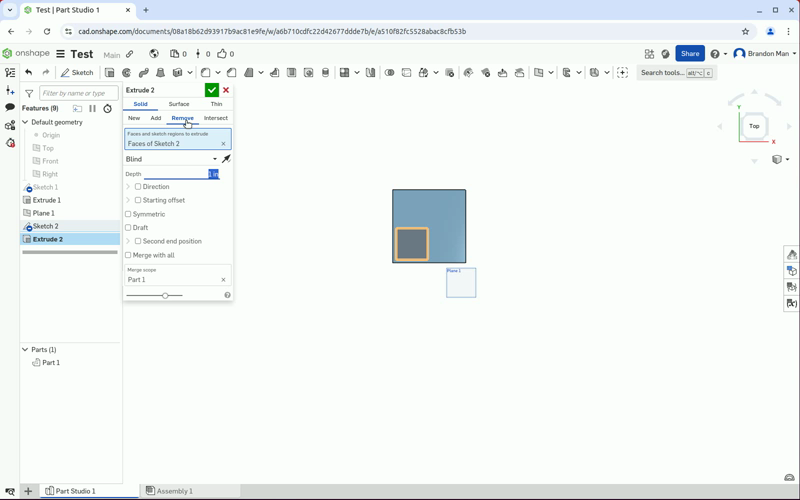
text(22.386)
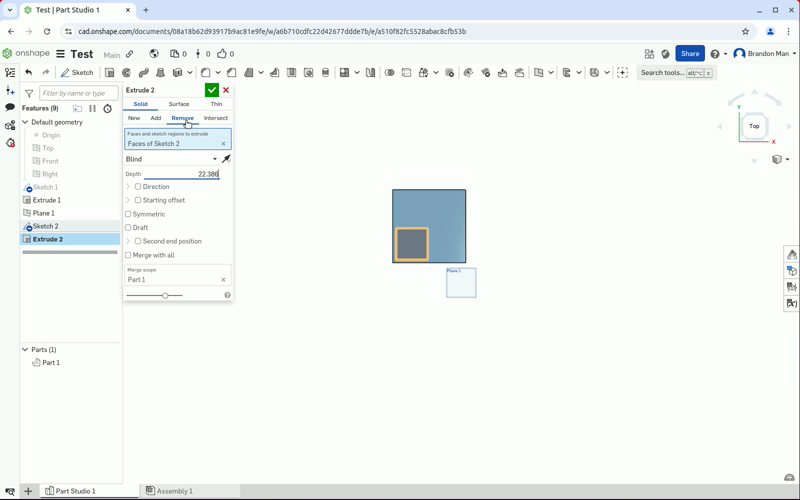
key(tab, 6)
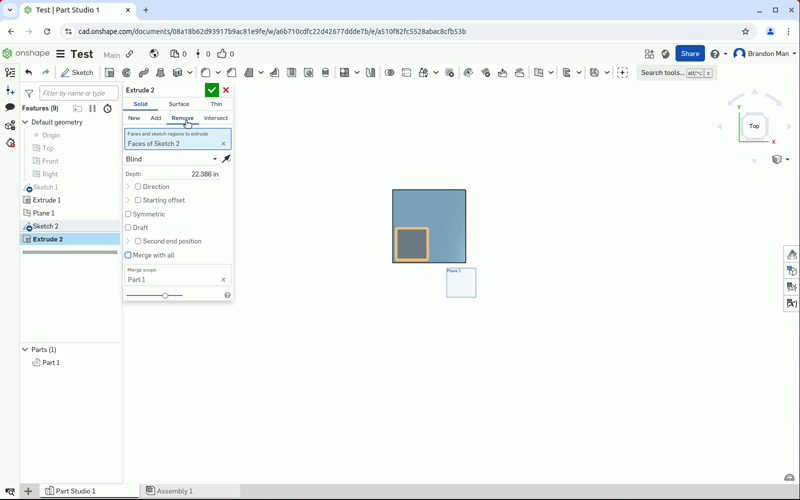
key(space)
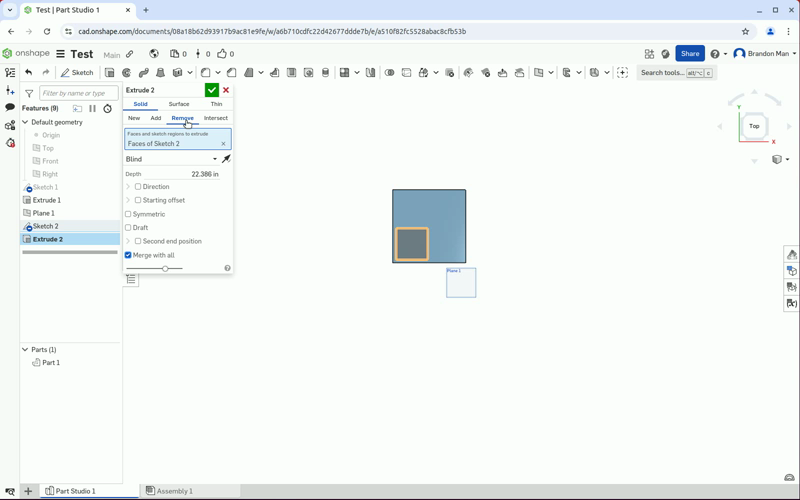
key(enter)
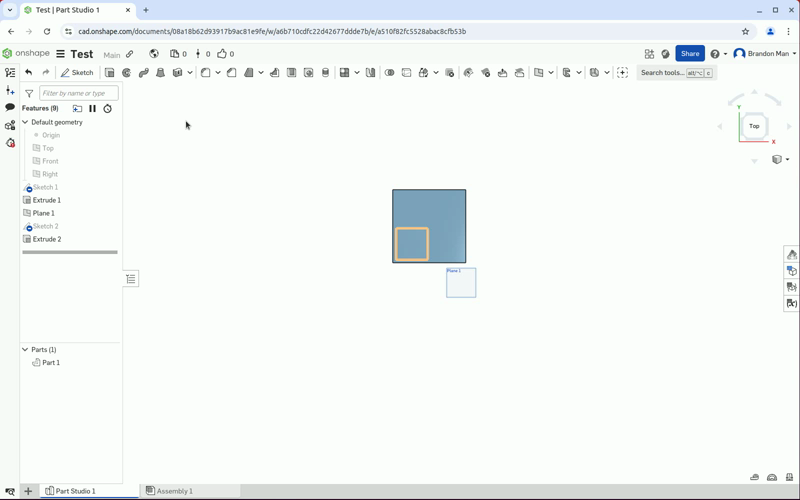
key(shift+h)
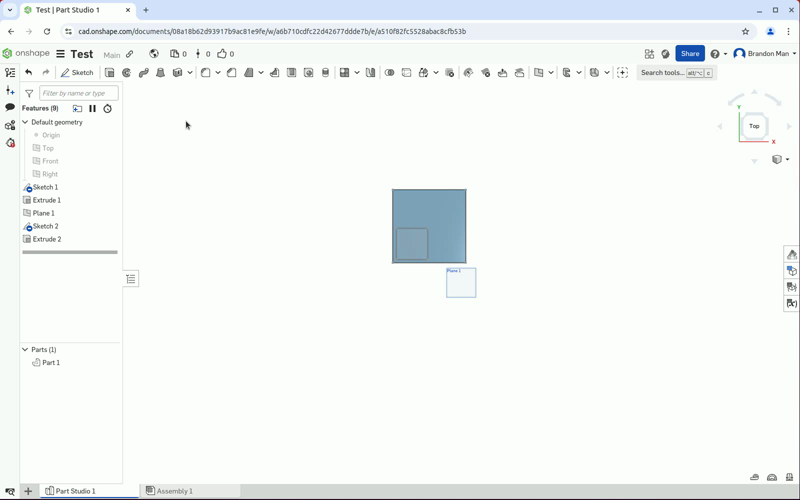
key(shift+h)
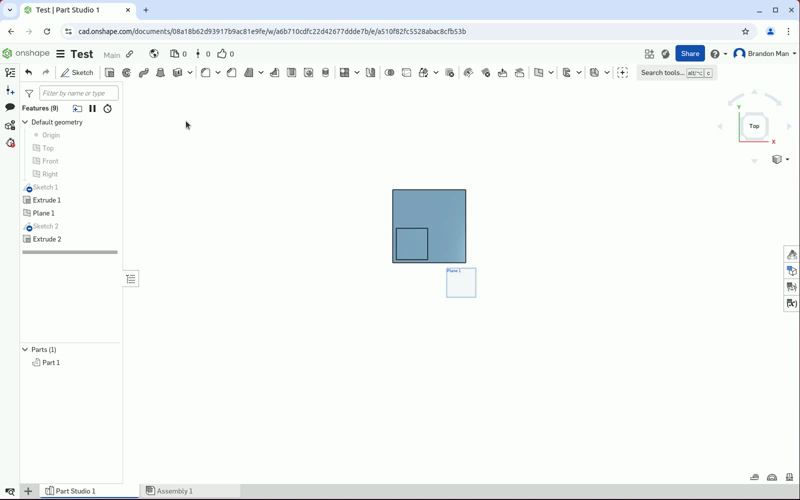
mouse_move(73, 189)
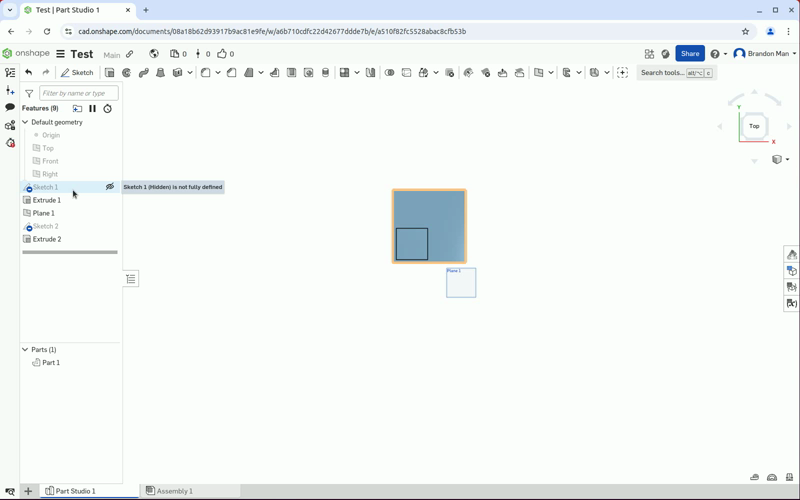
click(73, 189)
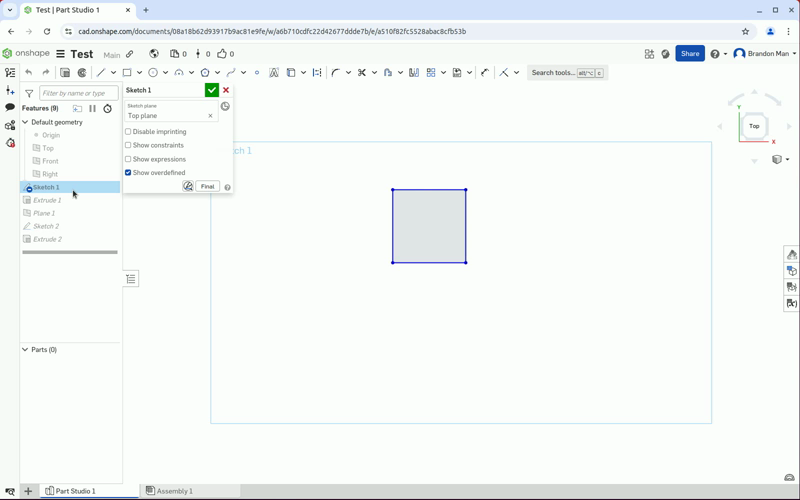
mouse_move(229, 92)
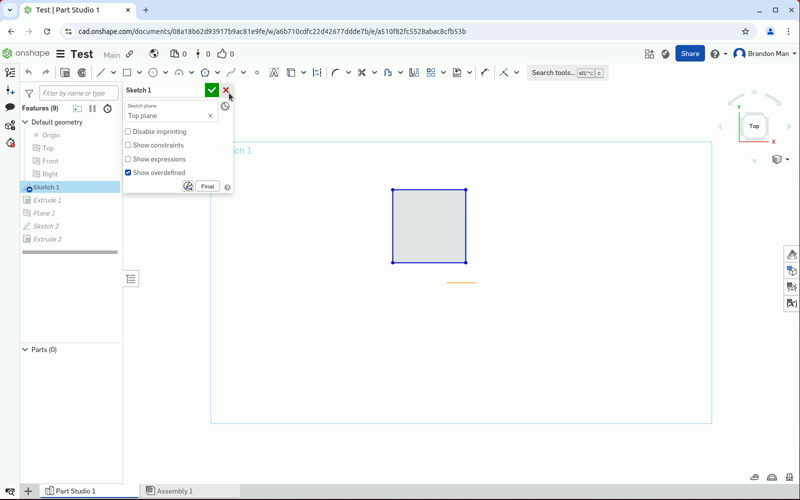
click(229, 92)
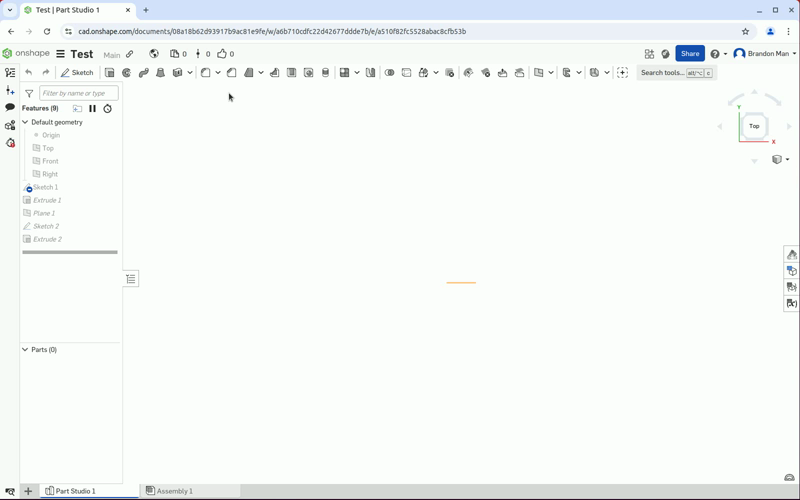
key(shift+s)
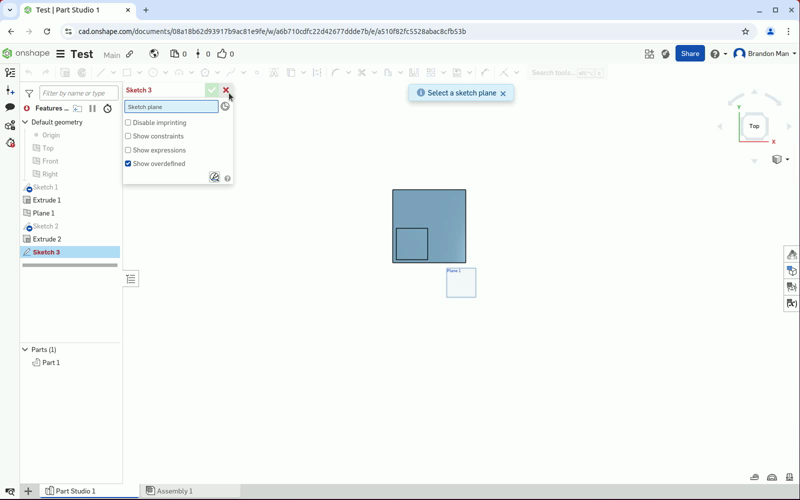
mouse_move(73, 215)
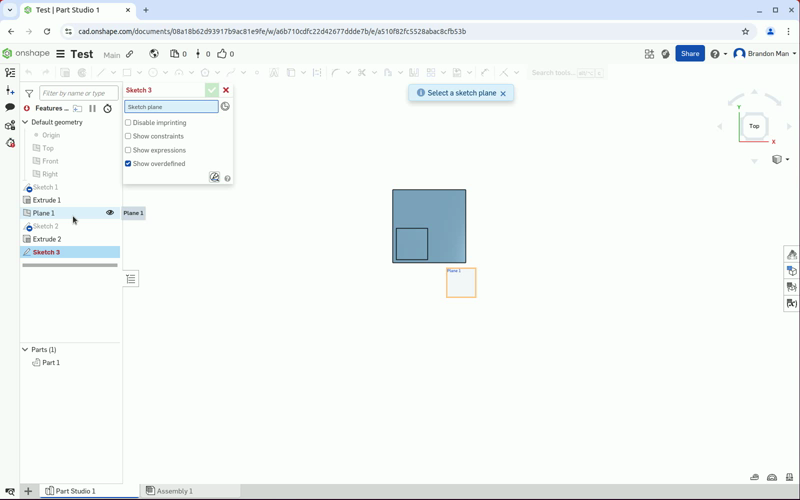
click(73, 215)
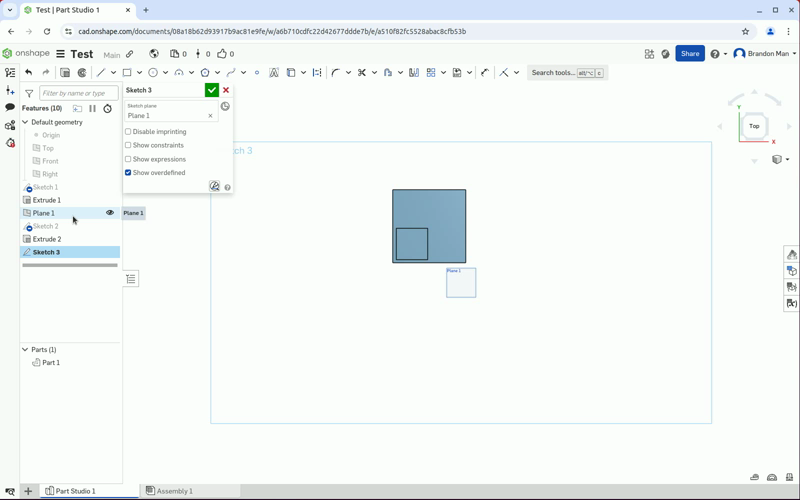
mouse_move(73, 352)
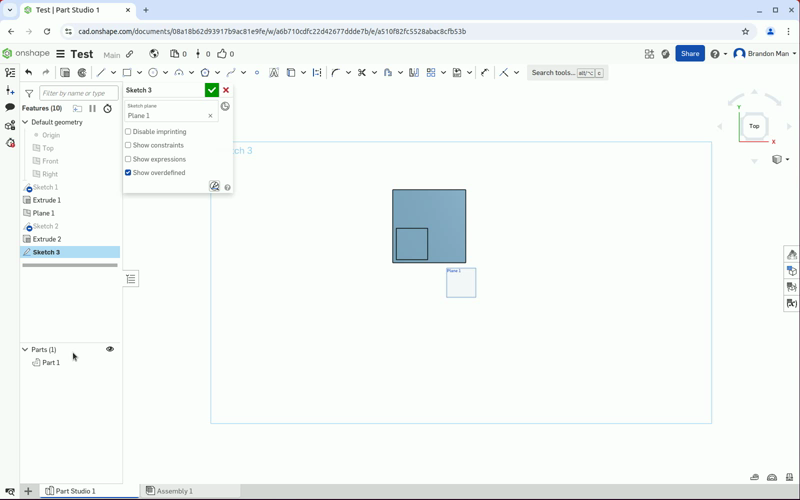
key(y)
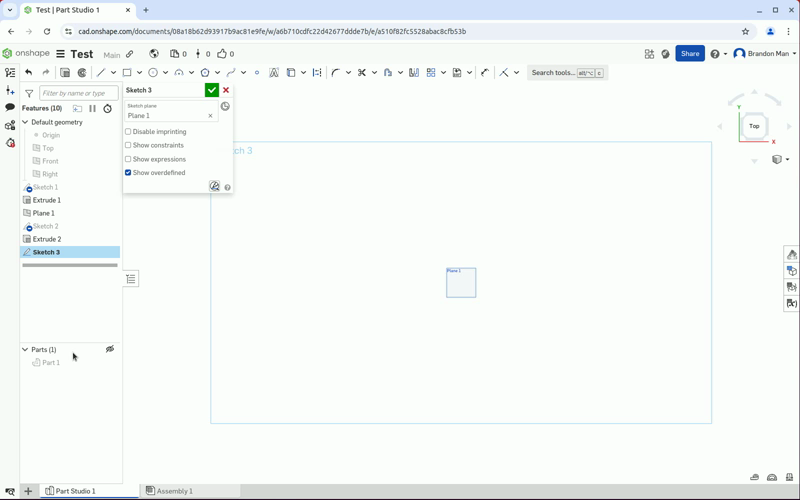
key(l)
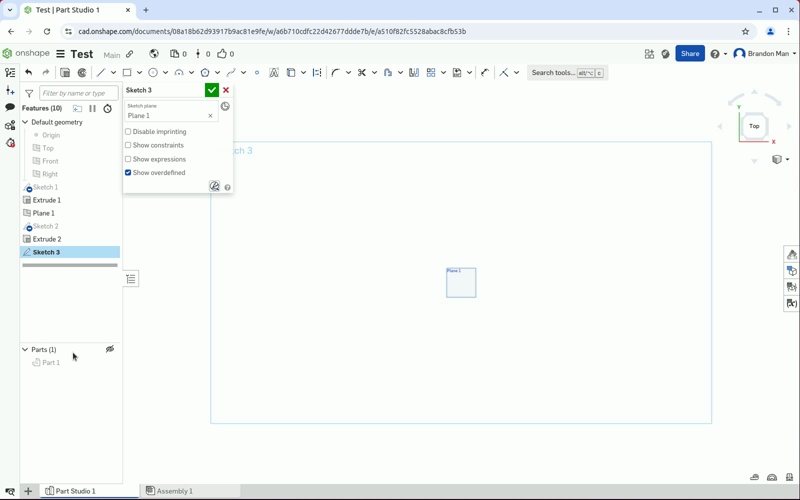
key_down(shift)
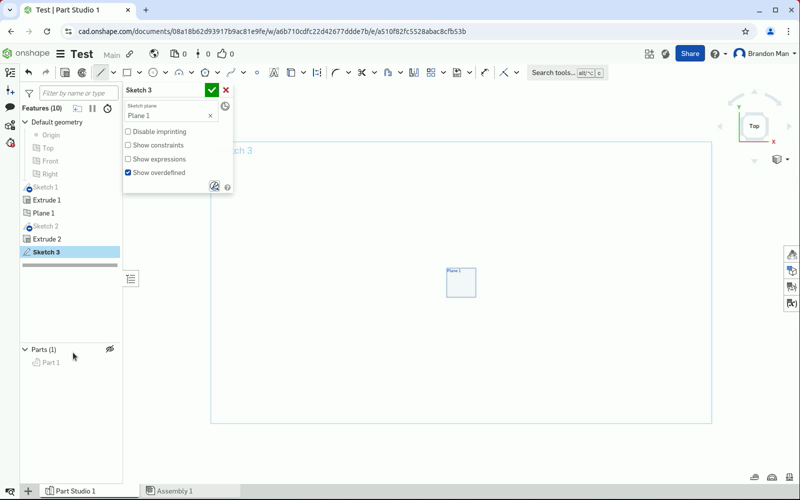
mouse_move(396, 225)
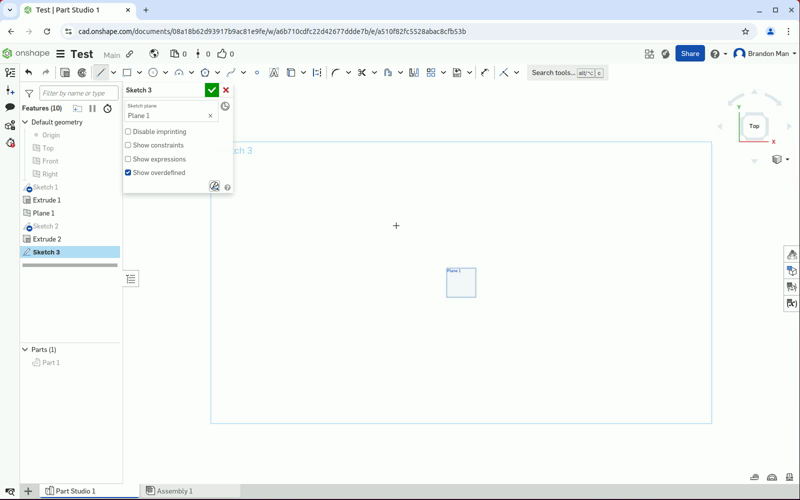
click(396, 225)
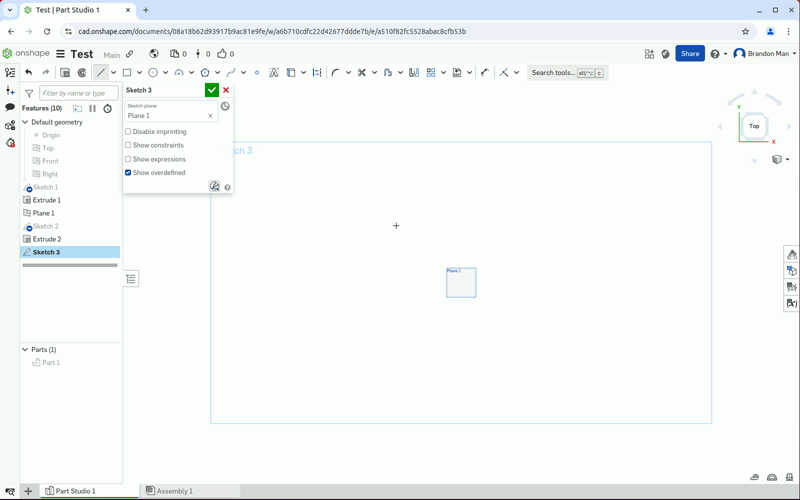
key_up(shift)
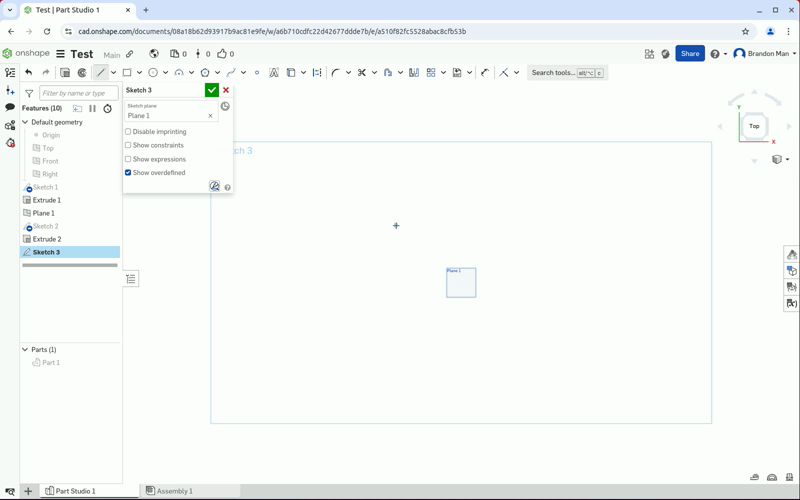
key_down(shift)
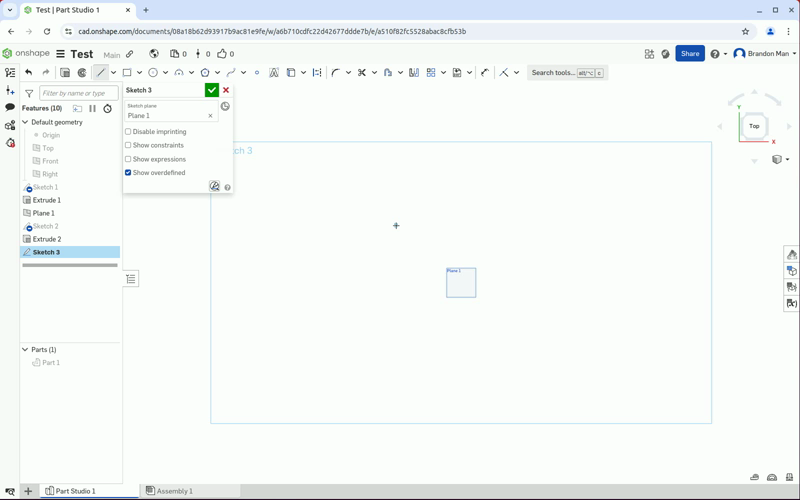
mouse_move(426, 225)
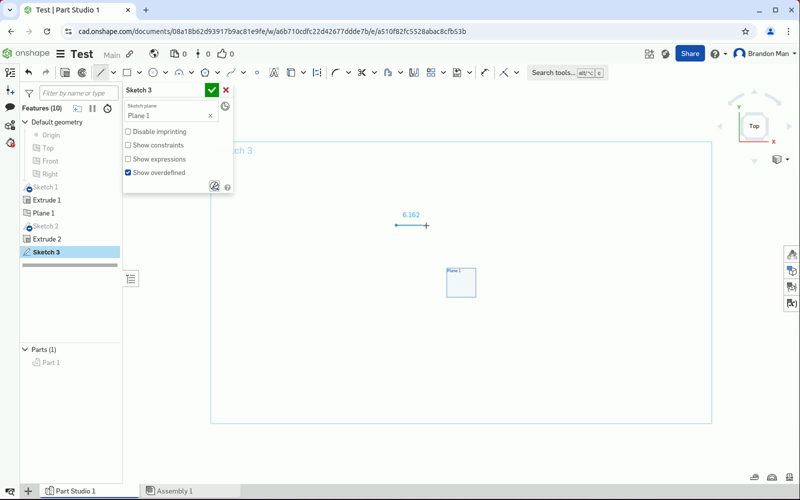
mouse_move(427, 225)
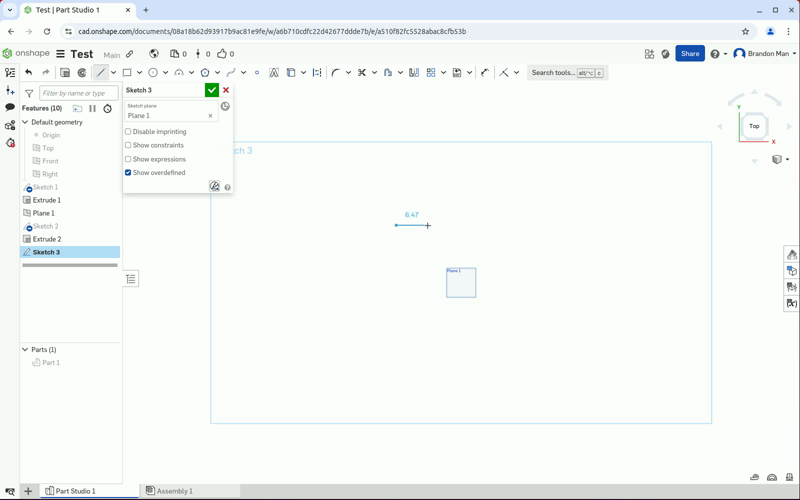
click(427, 225)
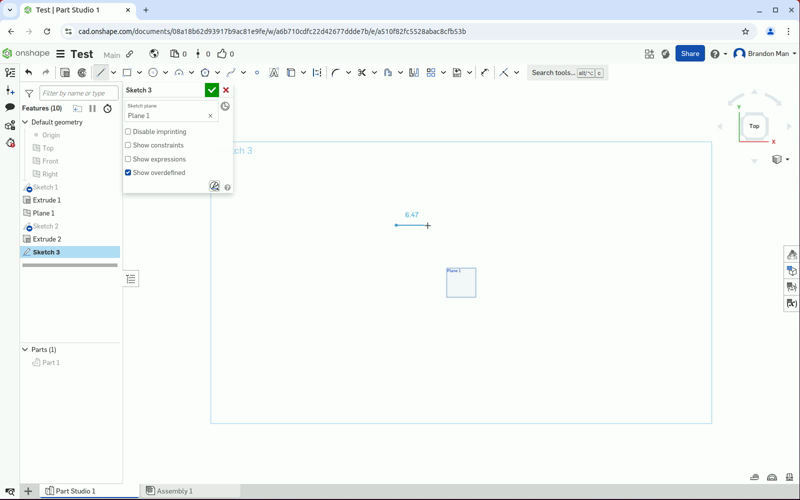
key_up(shift)
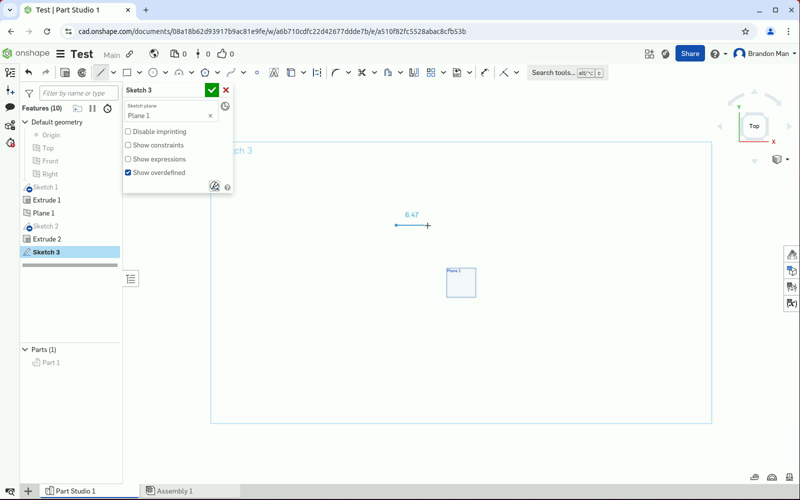
key_down(shift)
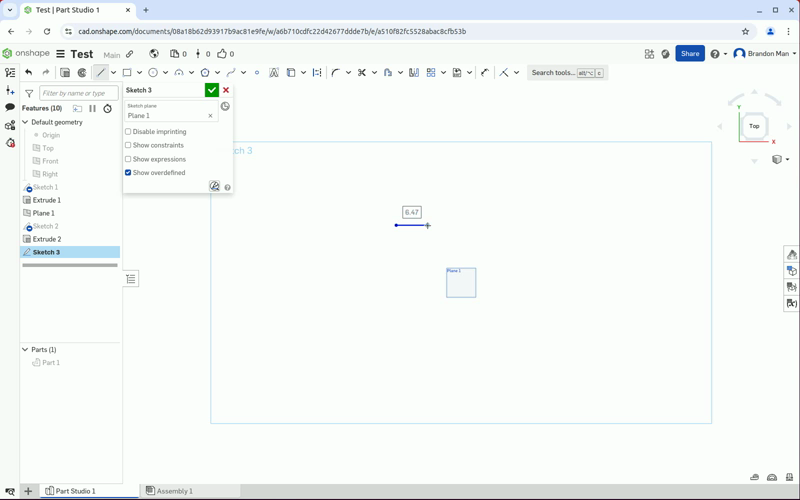
mouse_move(457, 225)
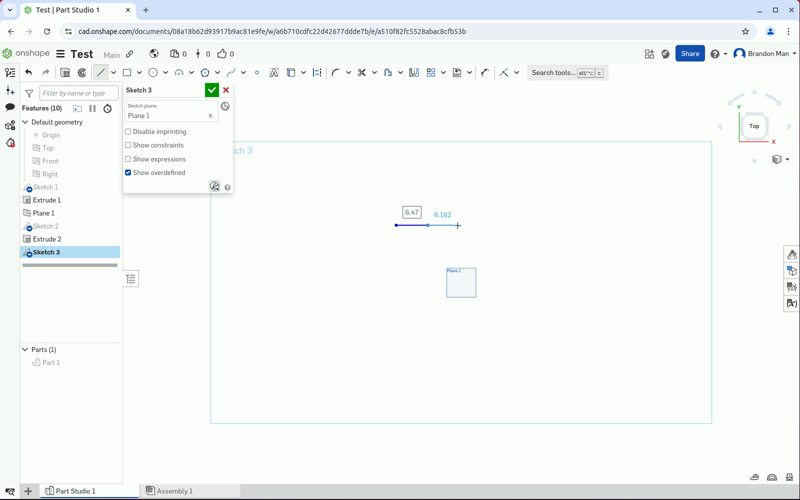
mouse_move(427, 194)
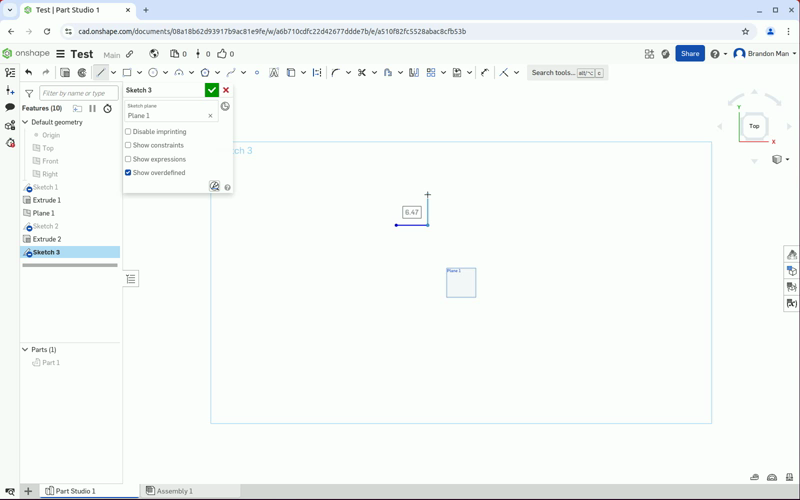
click(427, 194)
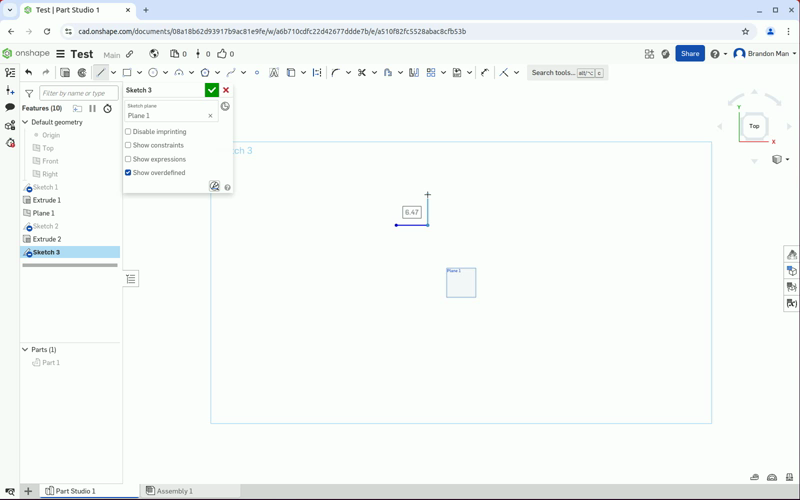
key_up(shift)
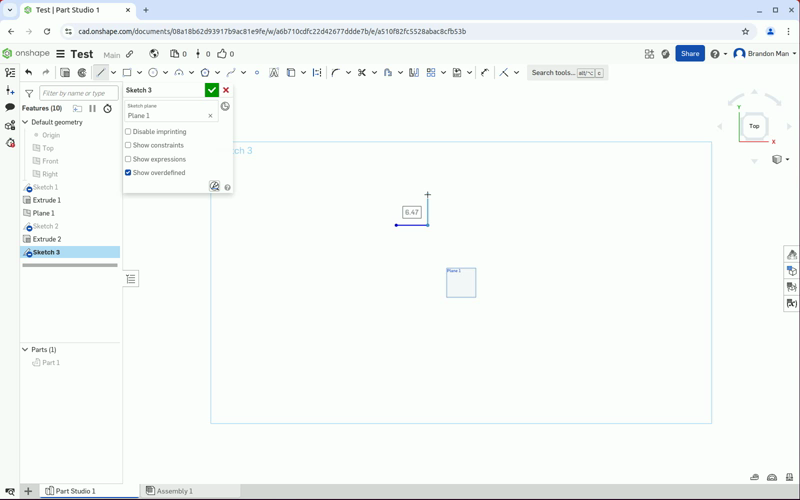
key_down(shift)
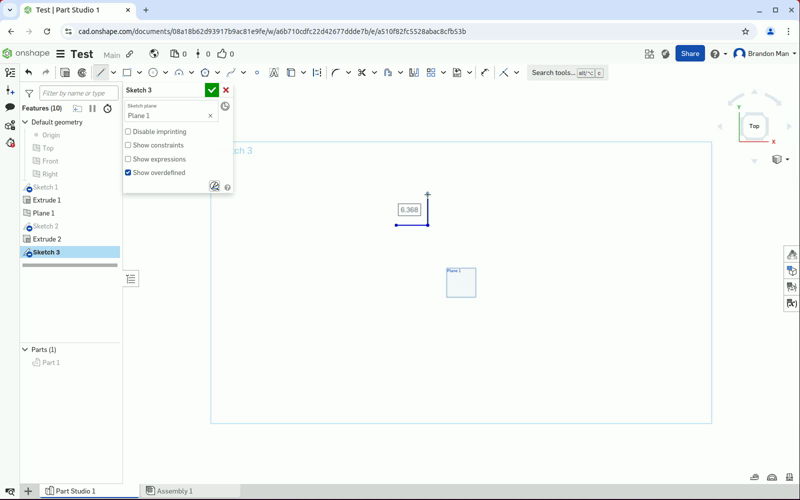
mouse_move(457, 194)
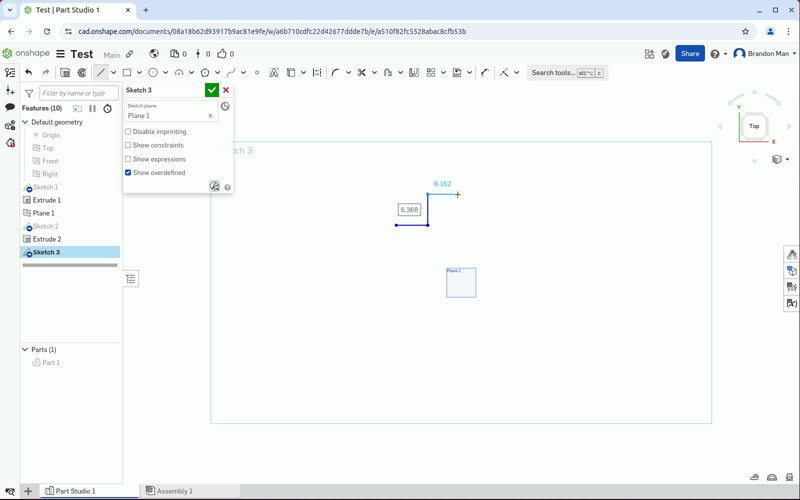
mouse_move(396, 194)
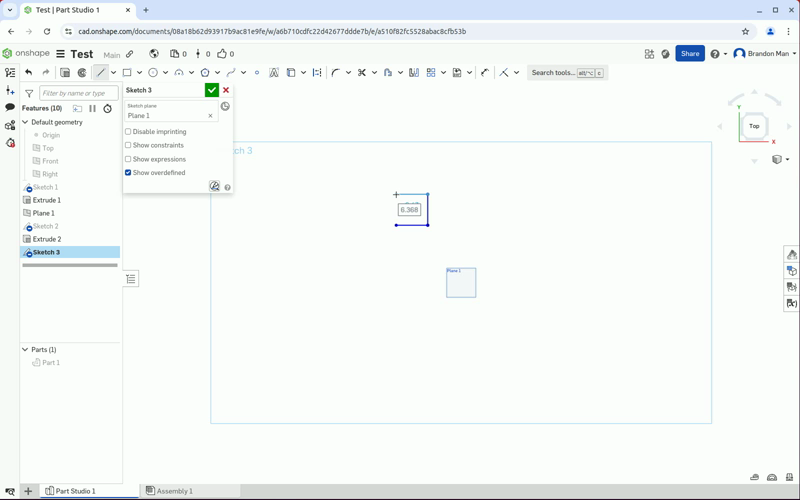
click(396, 194)
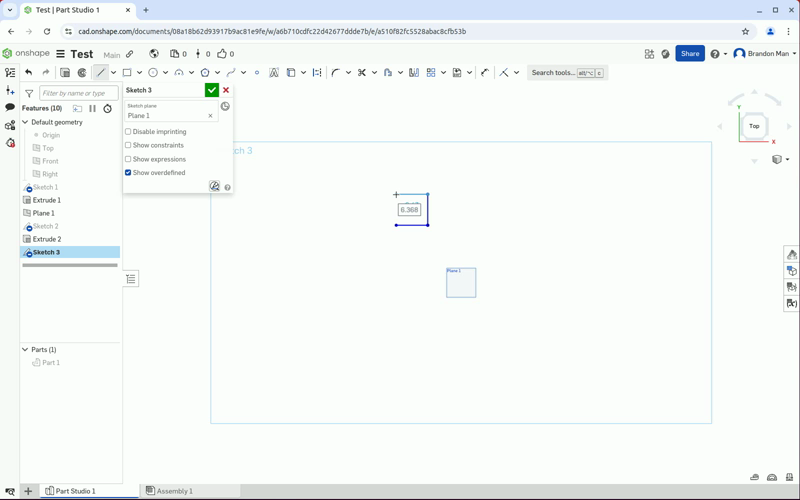
key_up(shift)
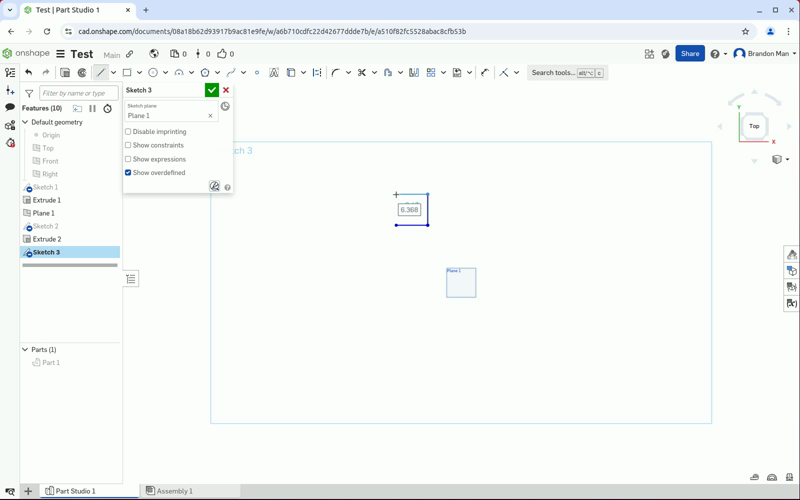
mouse_move(426, 194)
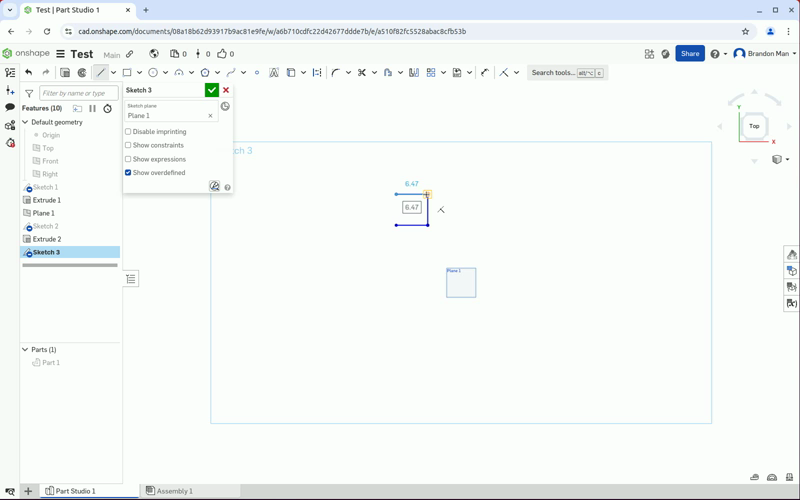
key_down(shift)
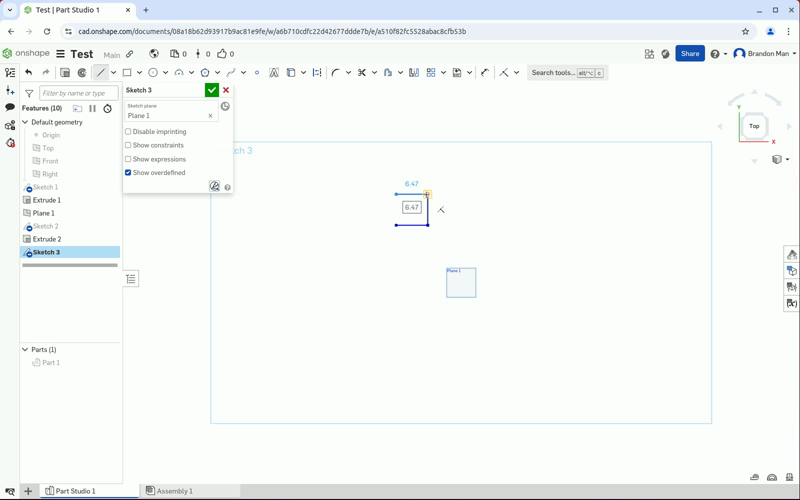
mouse_move(396, 225)
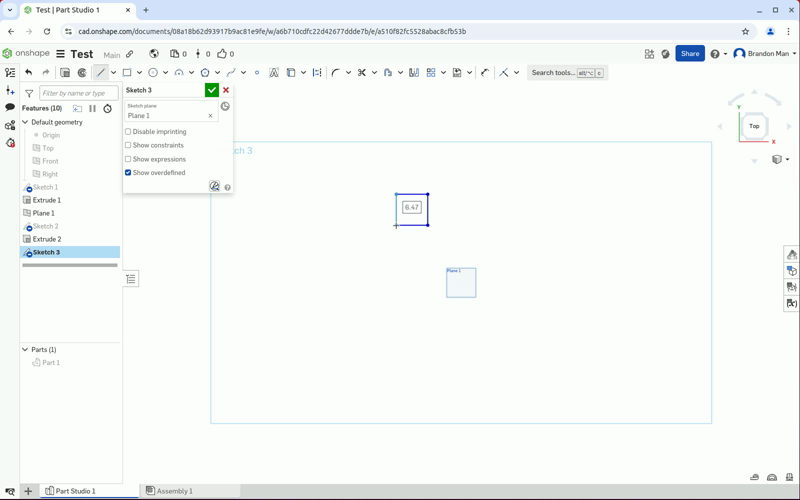
key_up(shift)
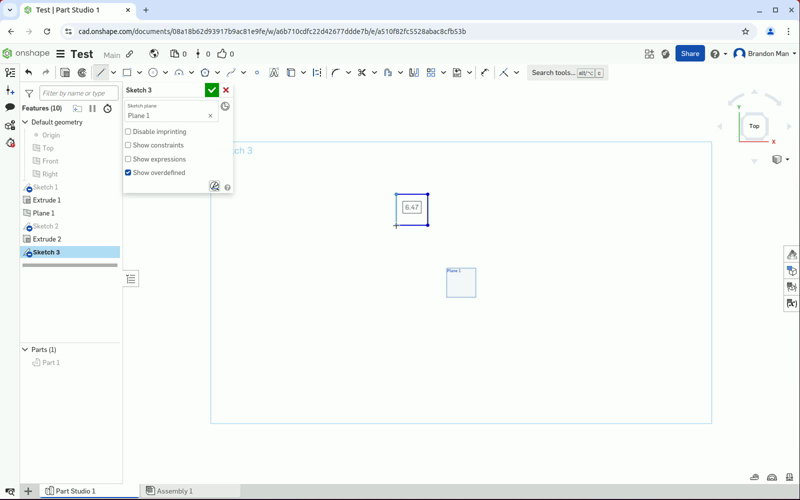
click(396, 225)
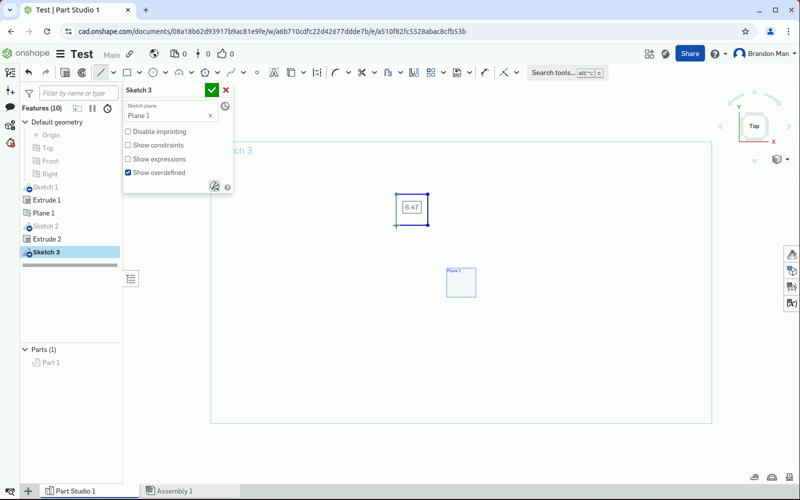
key(esc)
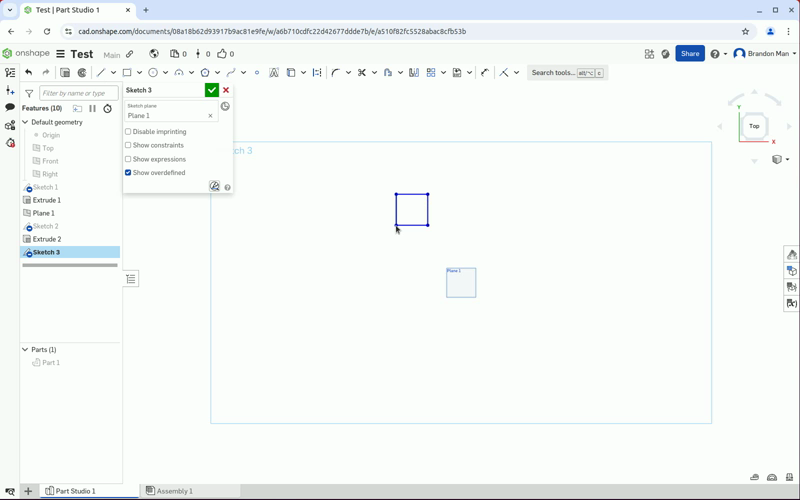
mouse_move(425, 204)
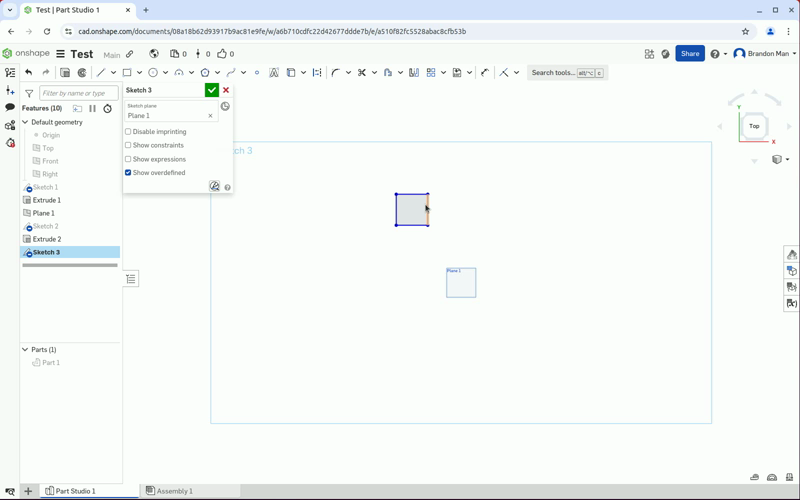
scroll(6)
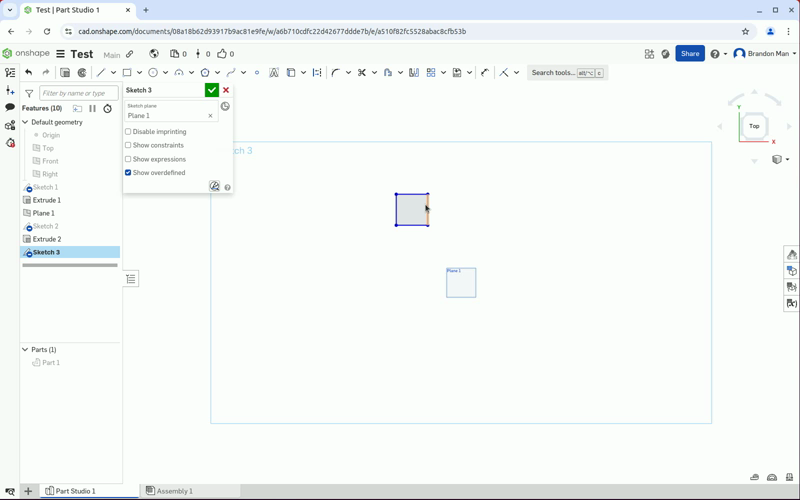
scroll(6)
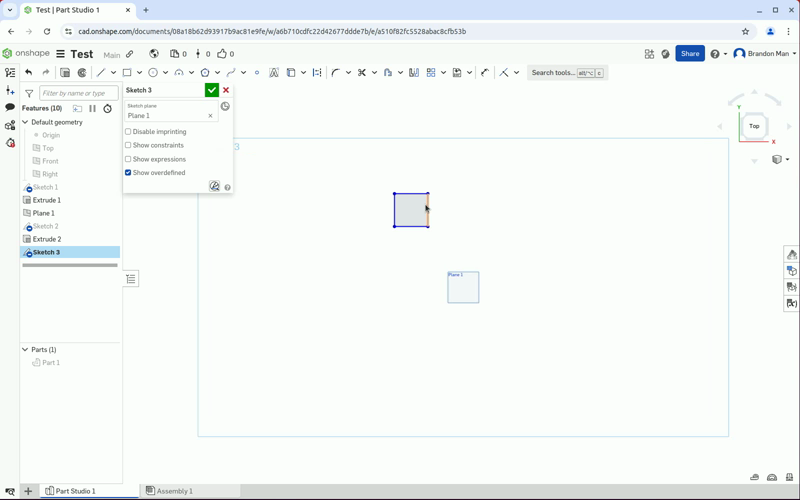
scroll(6)
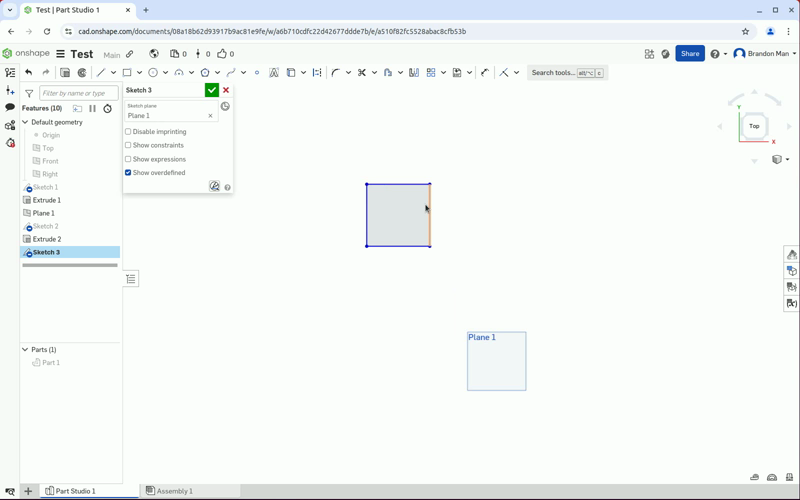
scroll(6)
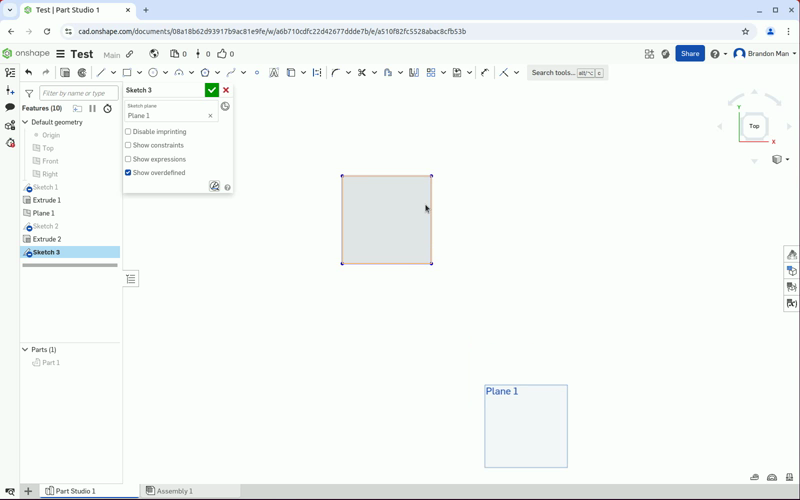
scroll(6)
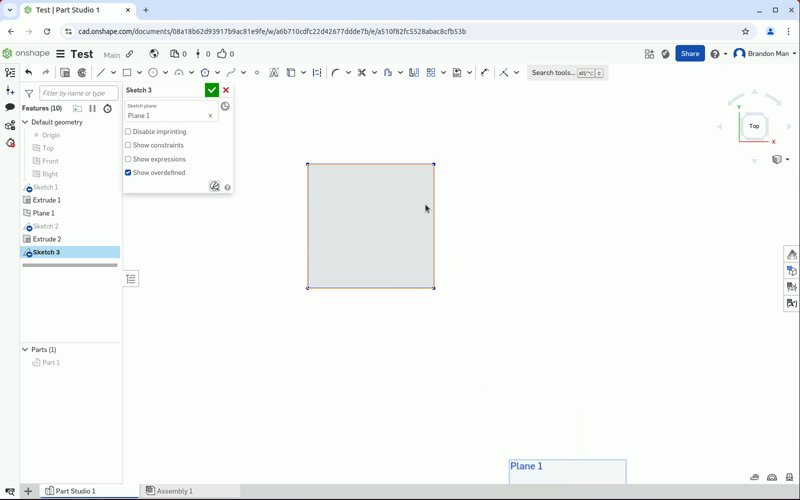
scroll(6)
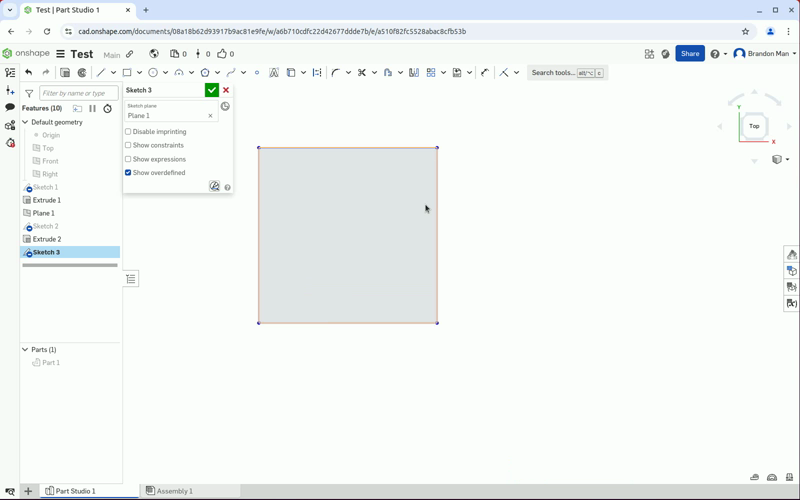
scroll(6)
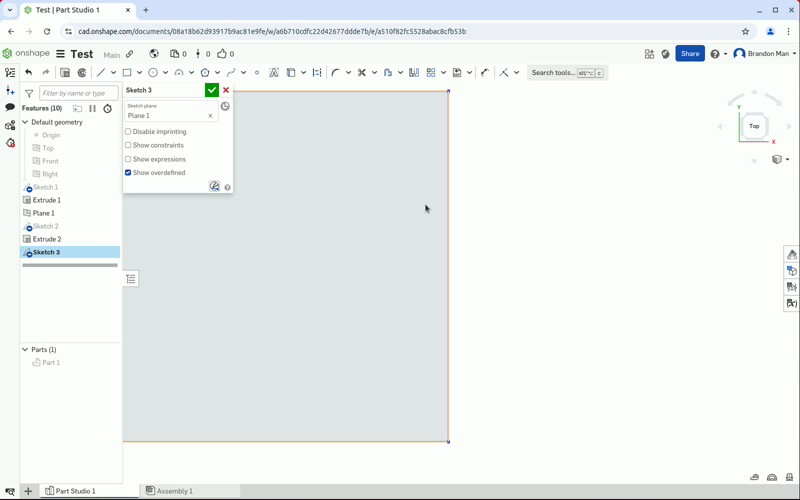
click(425, 204)
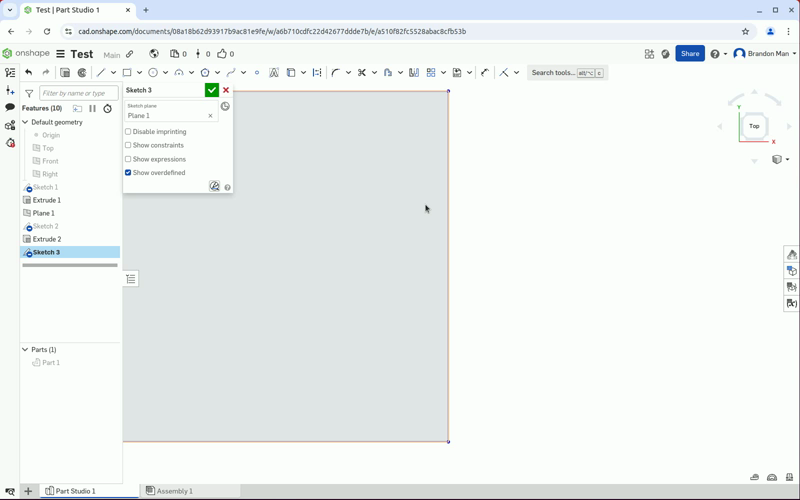
scroll(-6)
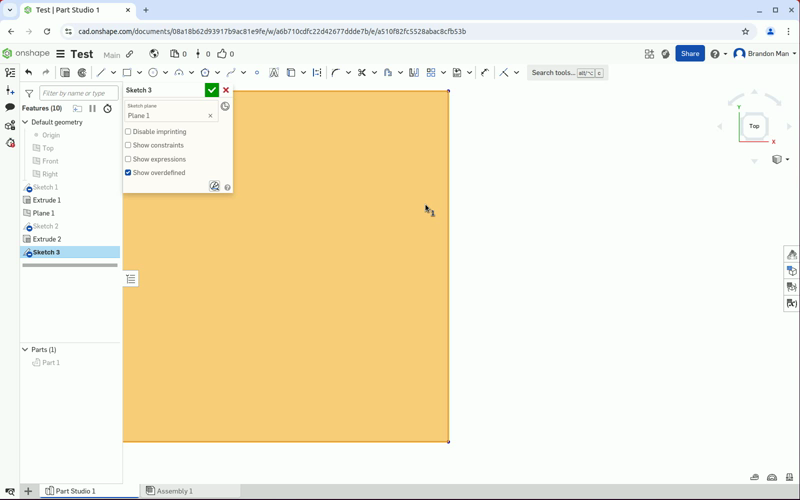
scroll(-6)
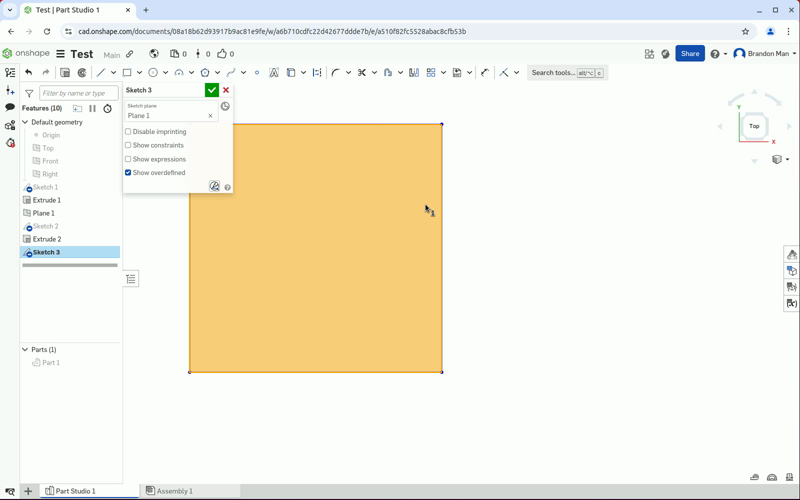
scroll(-6)
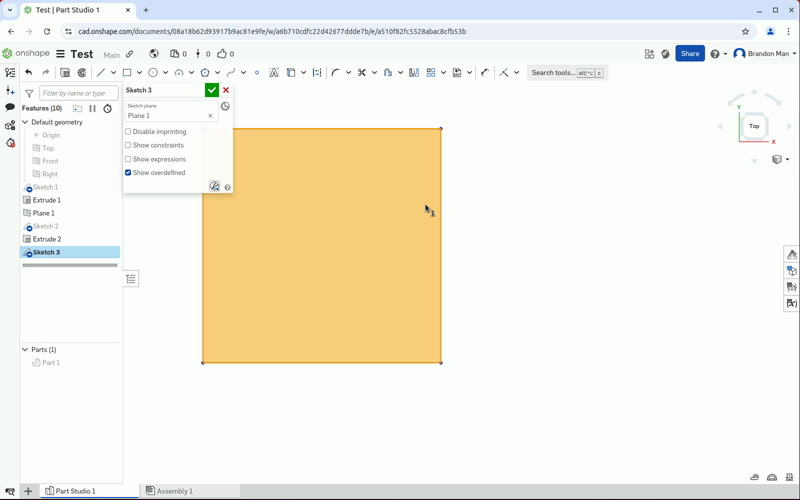
scroll(-6)
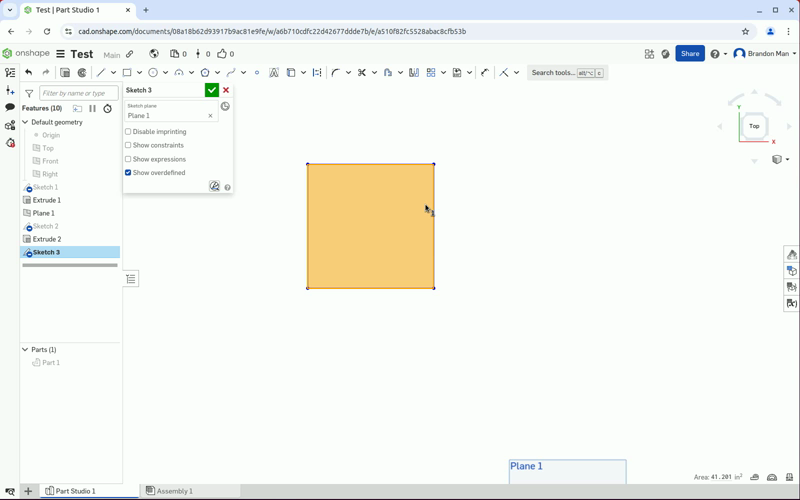
scroll(-6)
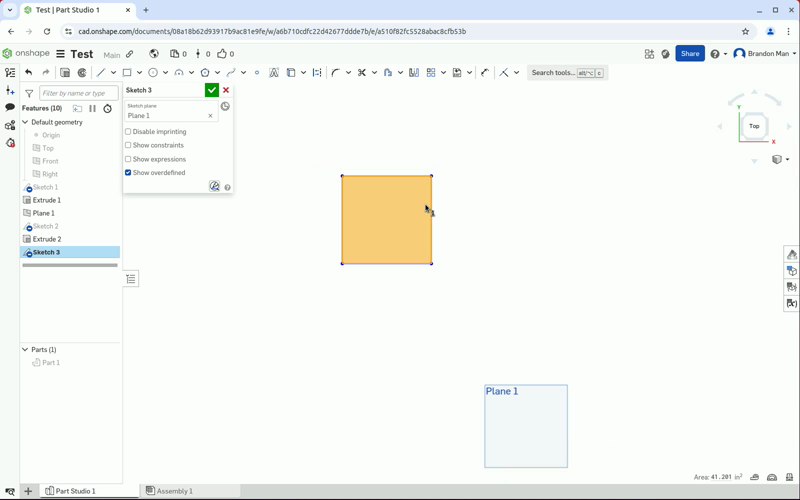
scroll(-6)
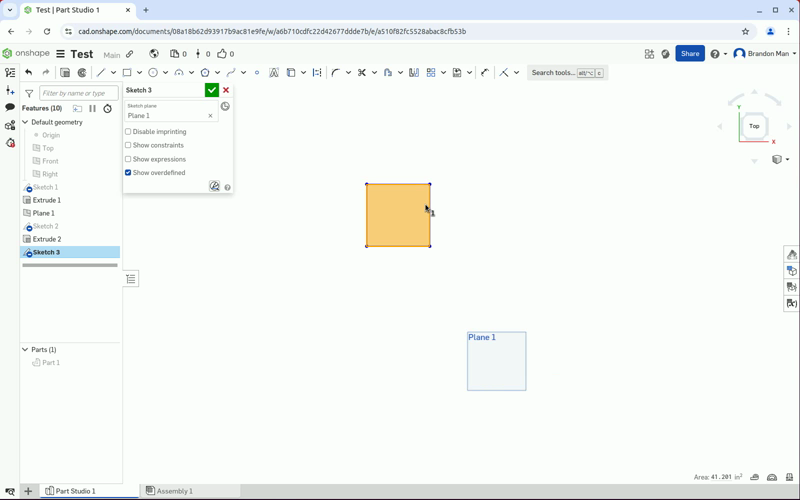
scroll(-6)
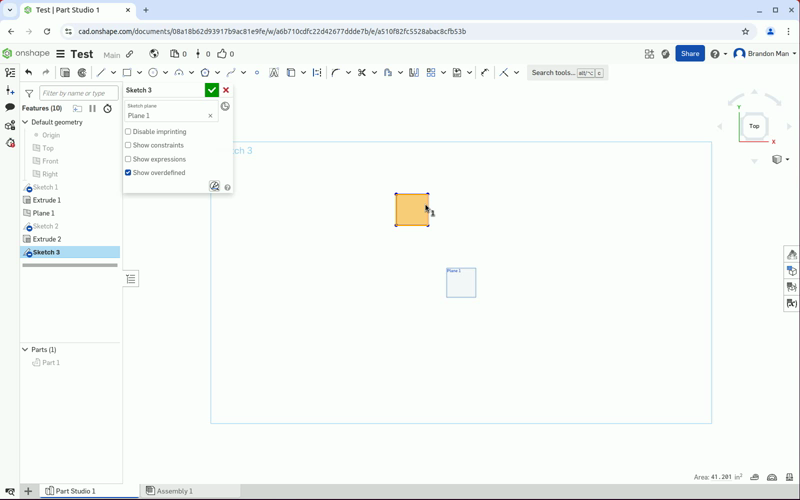
mouse_move(73, 352)
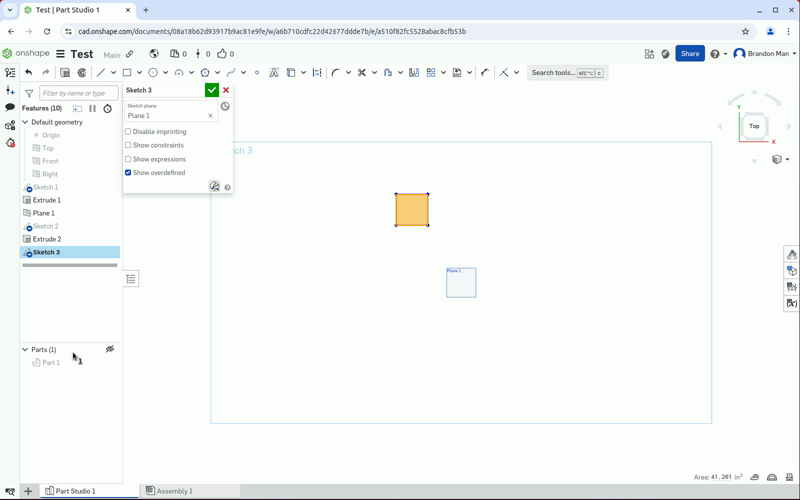
key(shift+y)
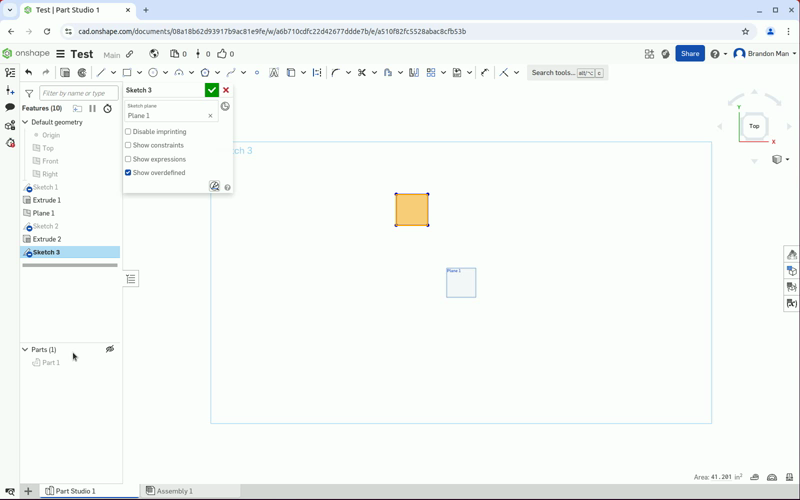
key(shift+e)
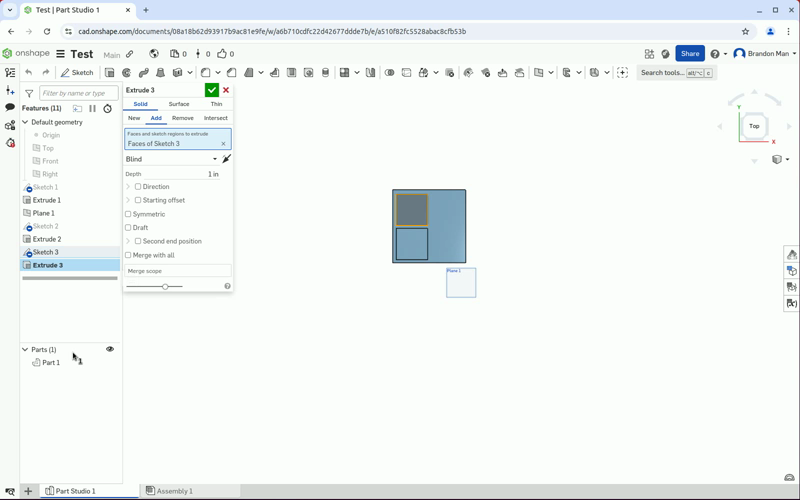
mouse_move(143, 106)
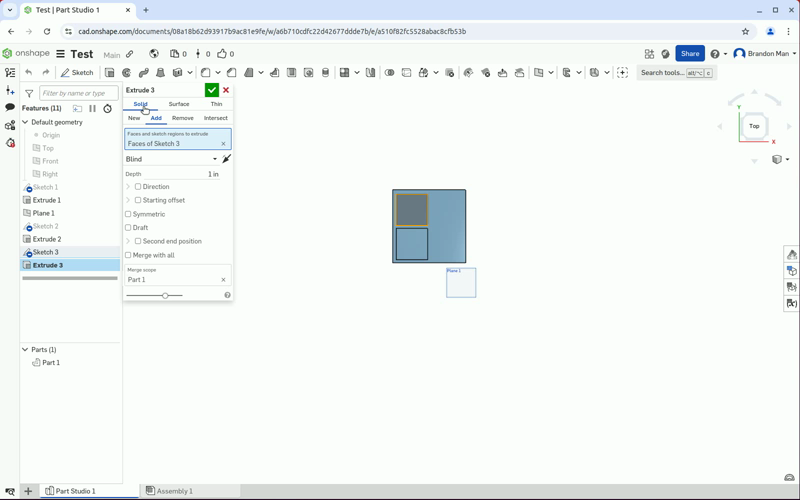
click(143, 106)
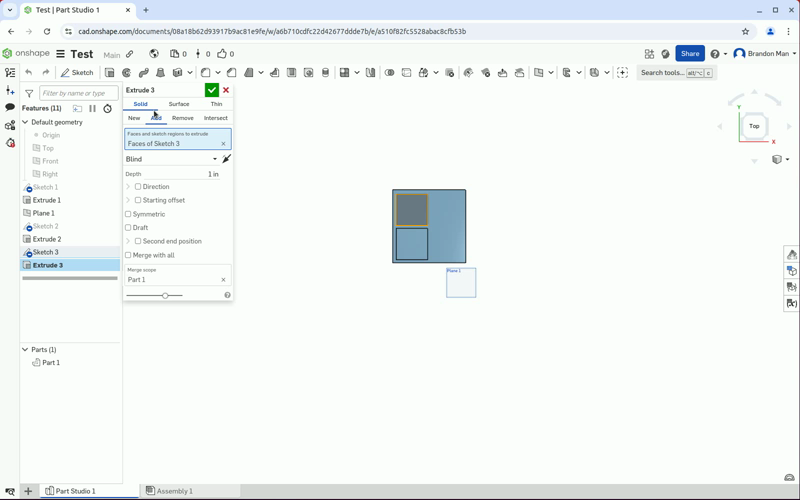
mouse_move(186, 120)
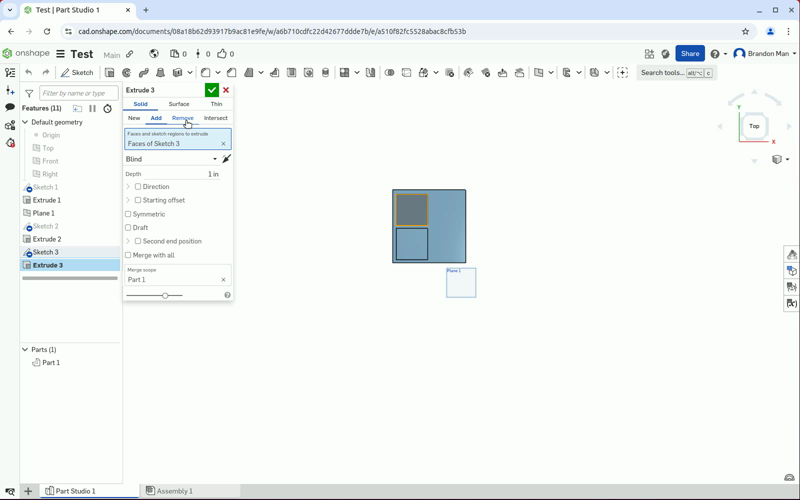
click(186, 120)
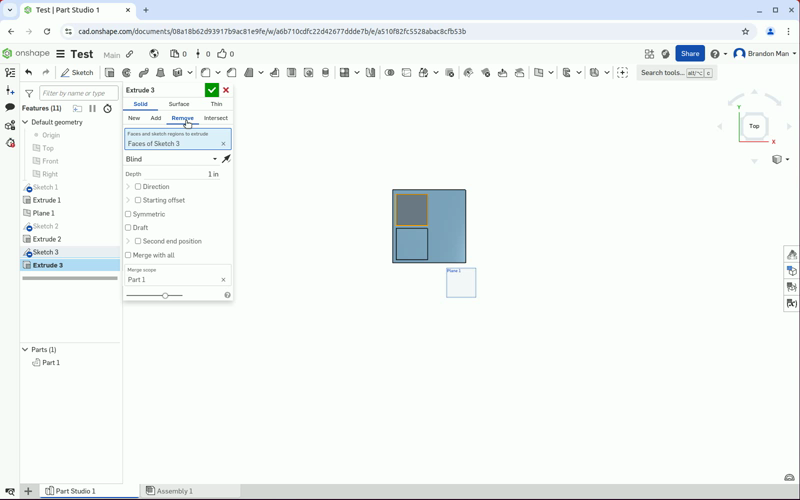
key(tab, 4)
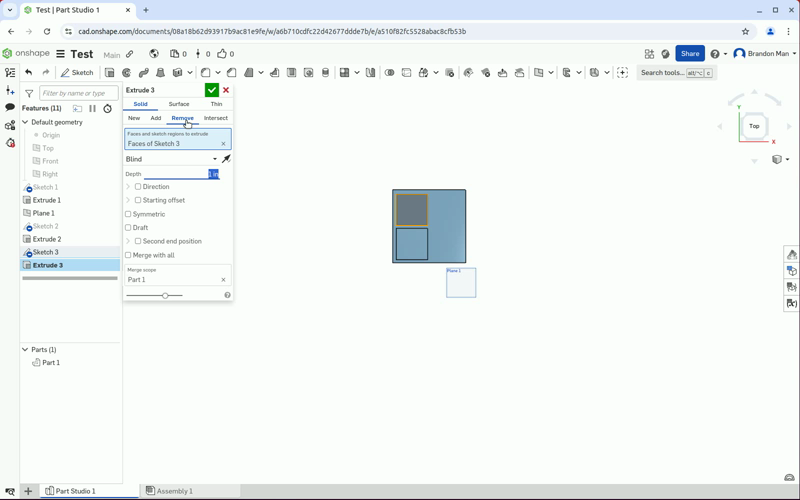
text(22.386)
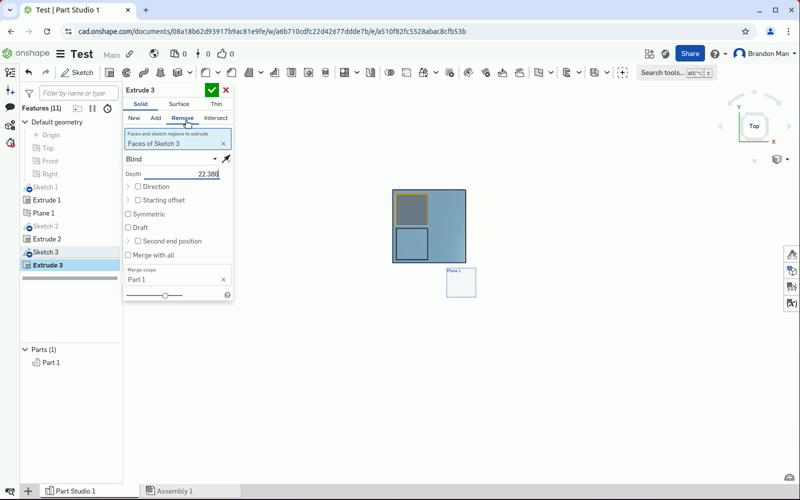
key(tab, 6)
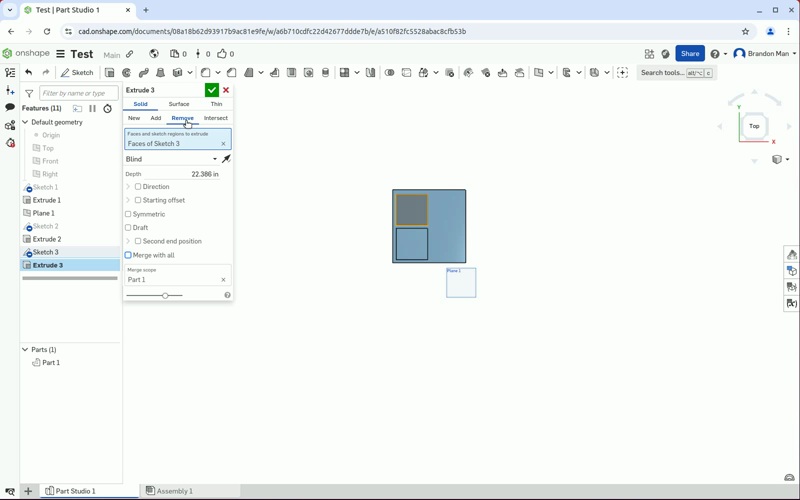
key(space)
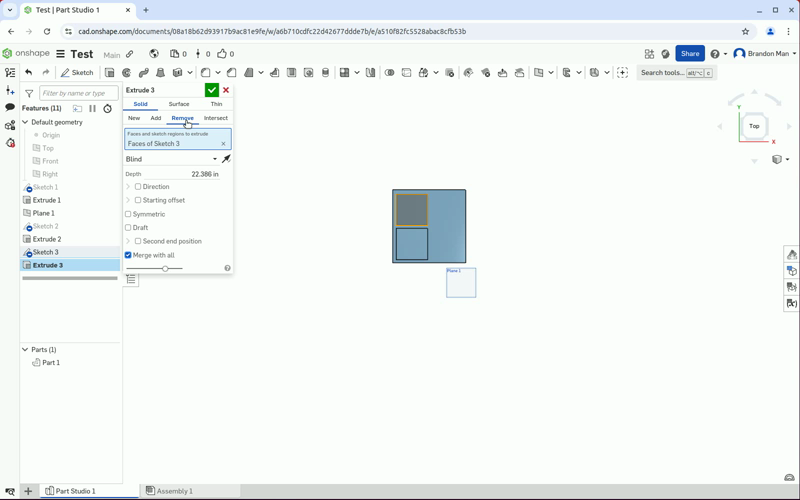
key(enter)
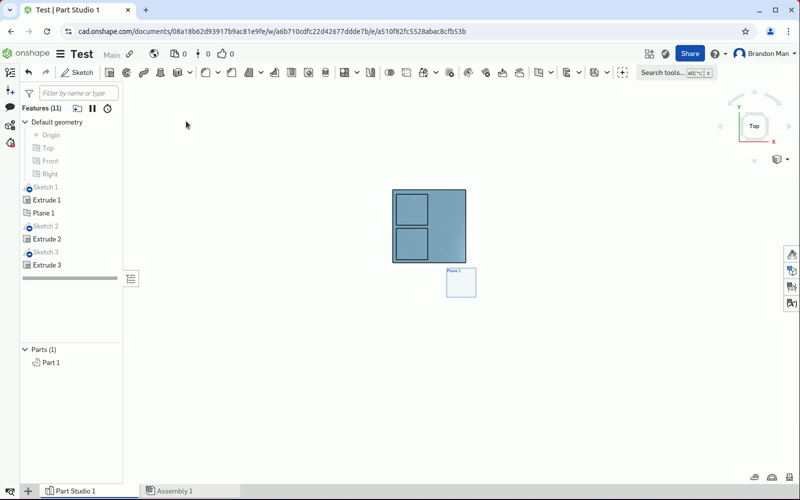
key(shift+h)
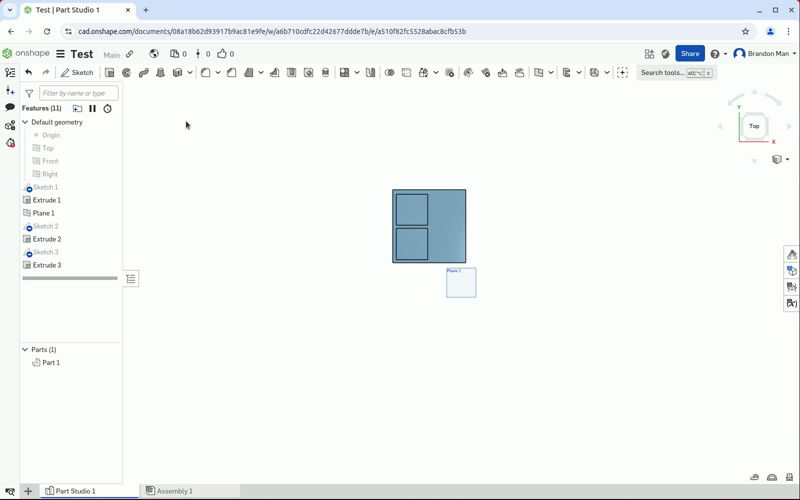
key(shift+h)
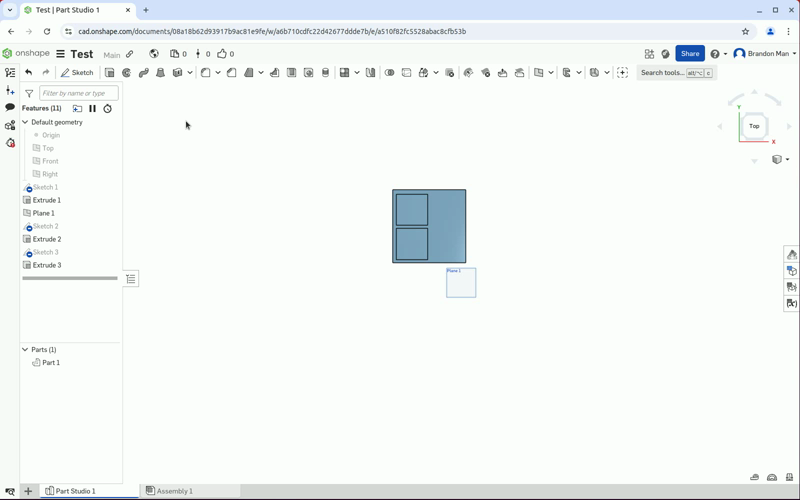
mouse_move(73, 189)
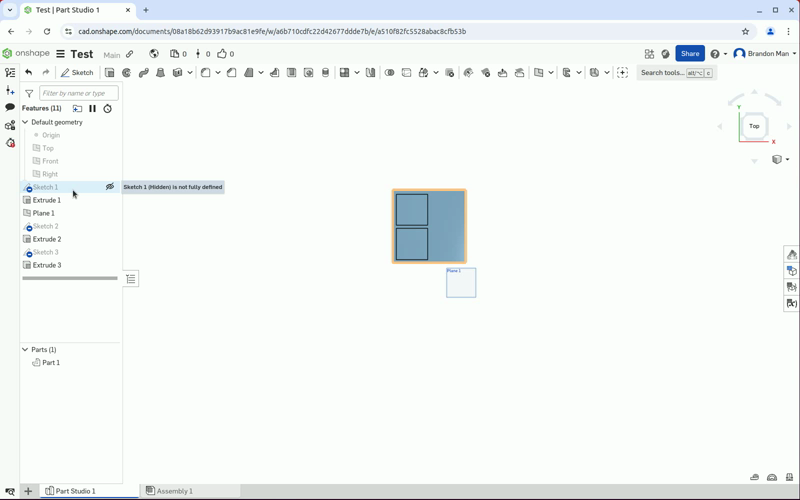
click(73, 189)
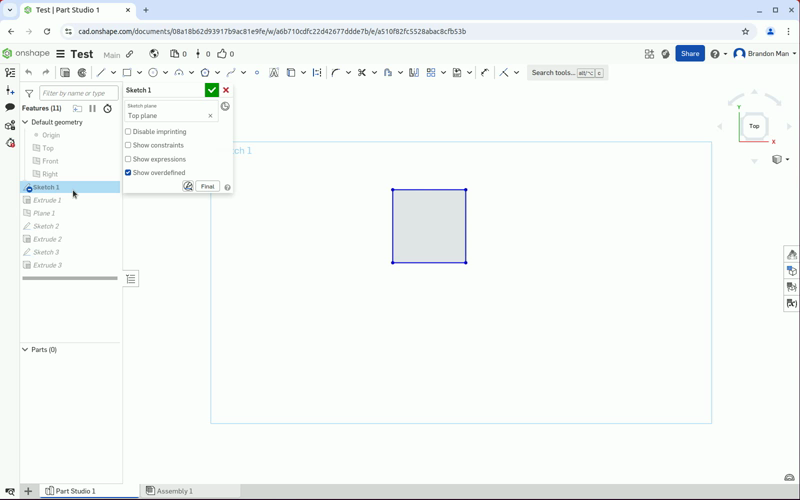
mouse_move(229, 92)
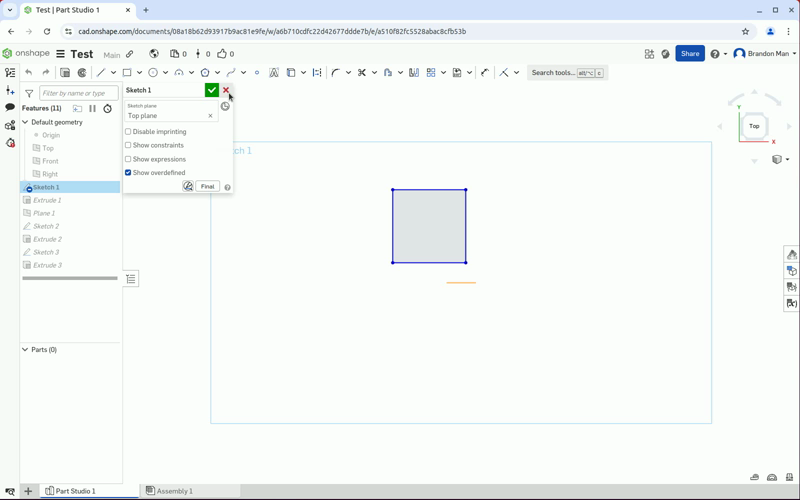
click(229, 92)
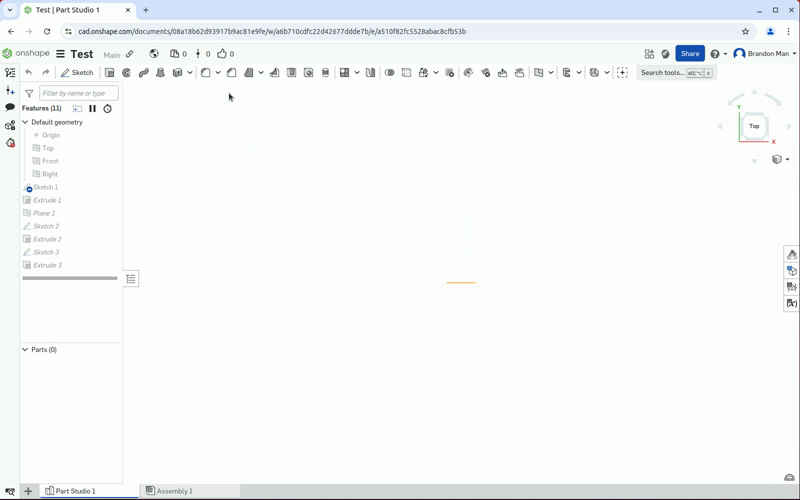
key(shift+s)
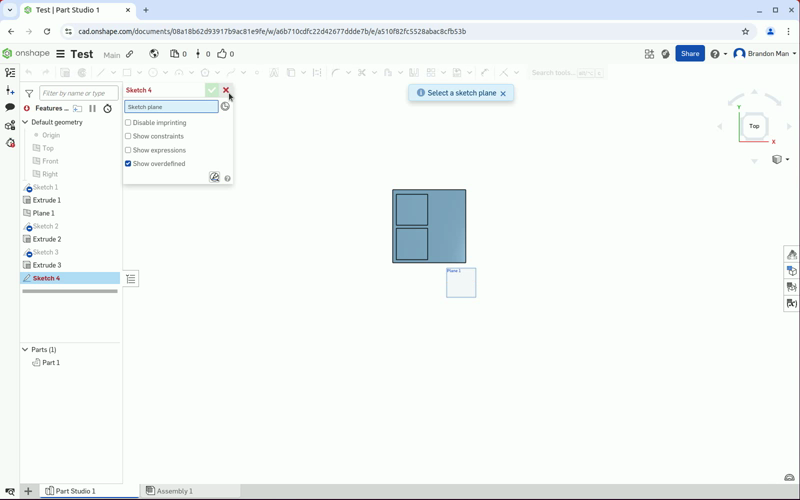
mouse_move(73, 215)
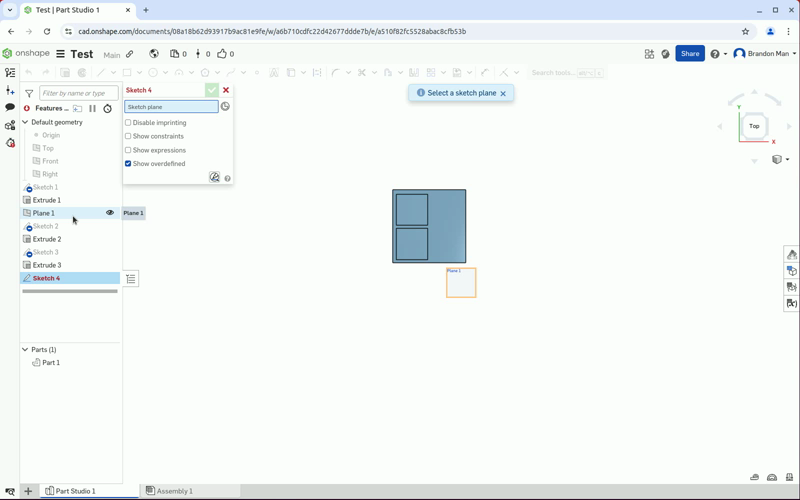
click(73, 215)
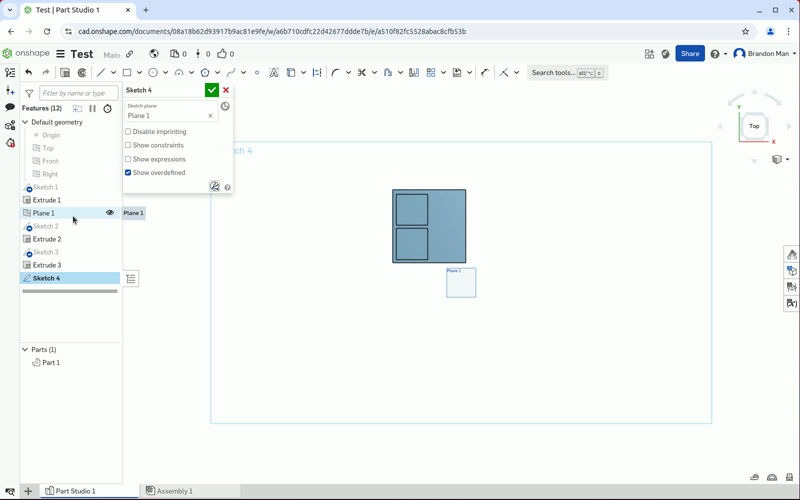
mouse_move(73, 352)
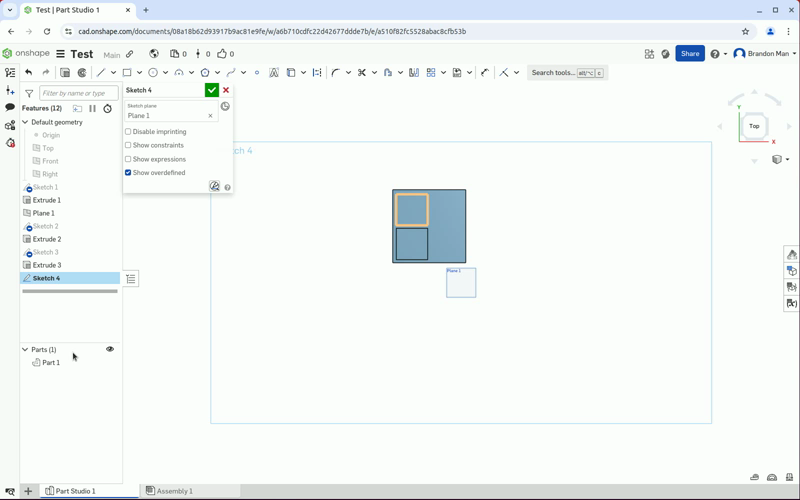
key(y)
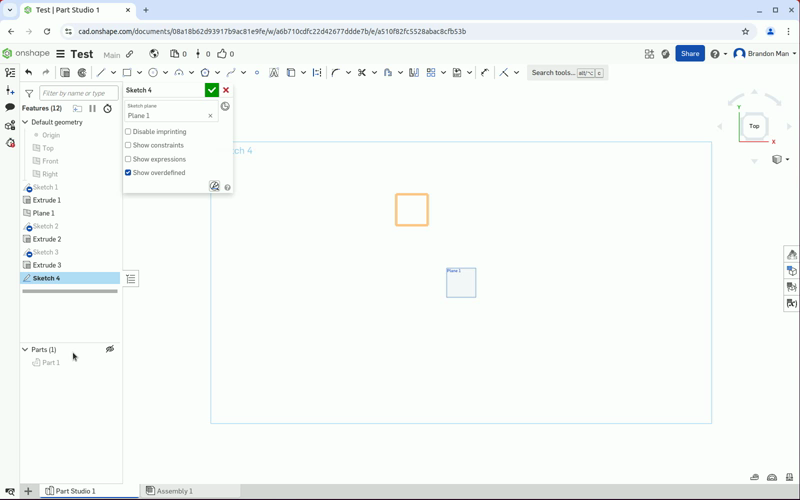
key(l)
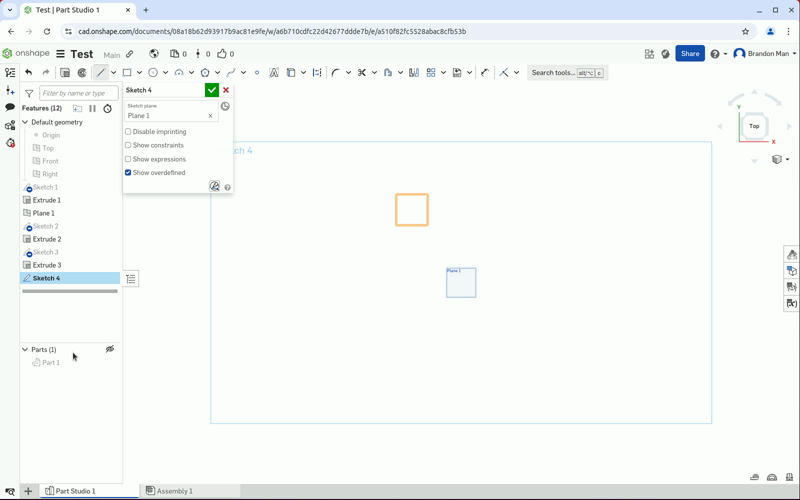
key_down(shift)
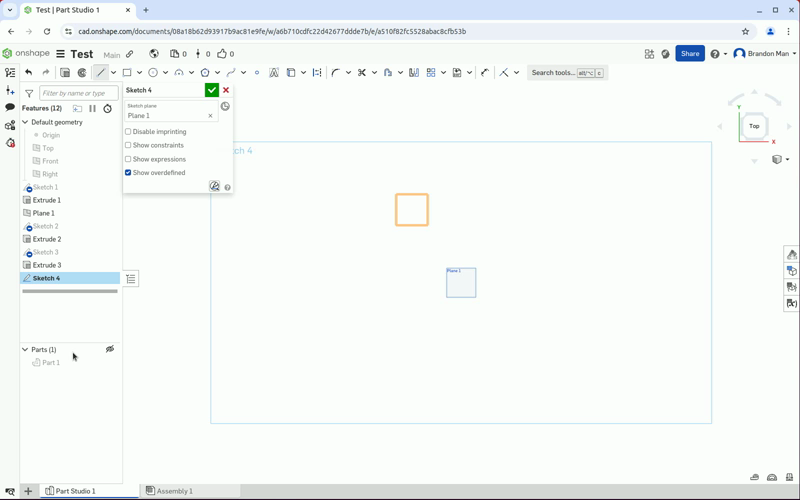
mouse_move(430, 225)
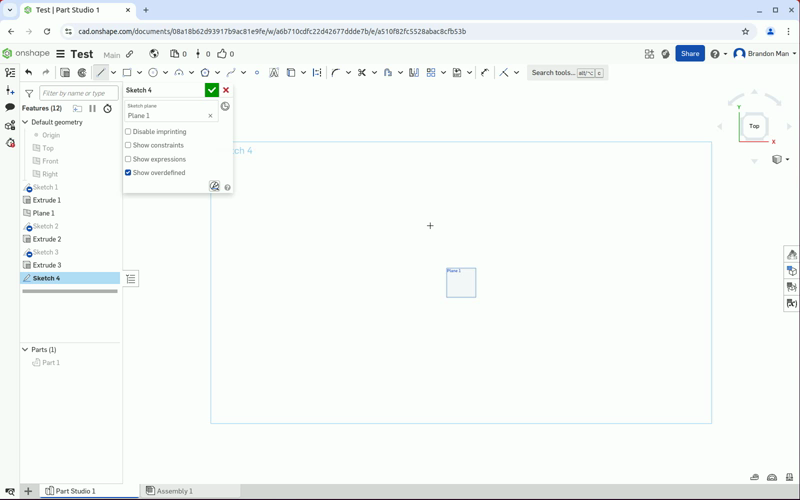
click(430, 225)
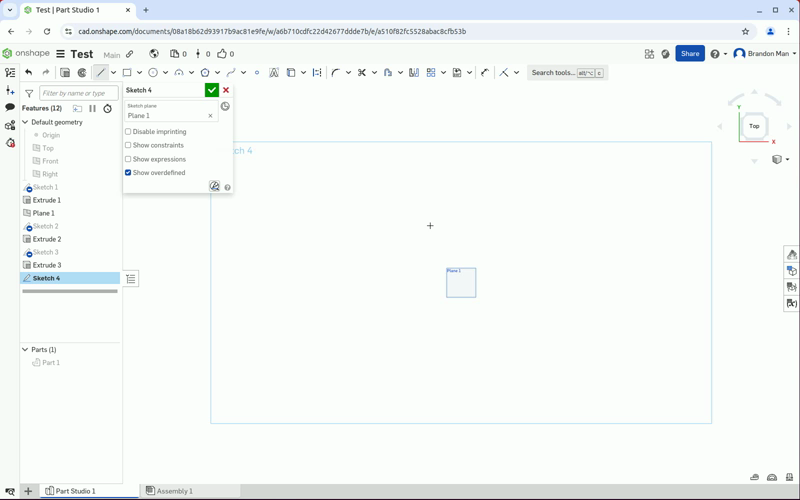
key_up(shift)
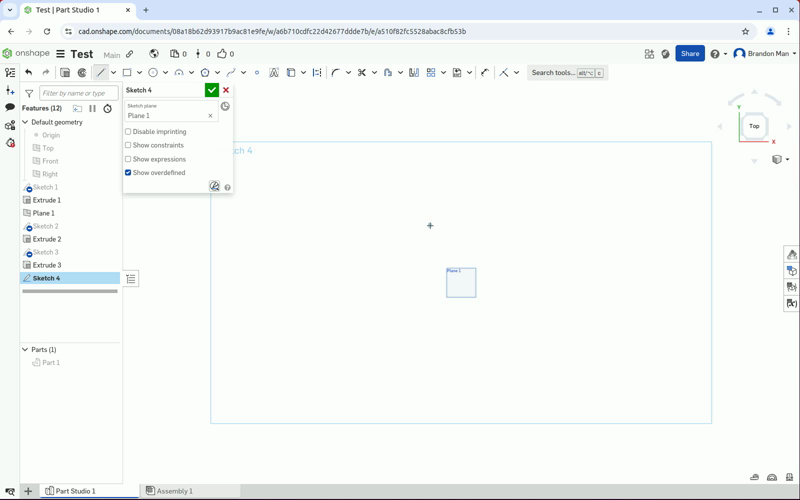
key_down(shift)
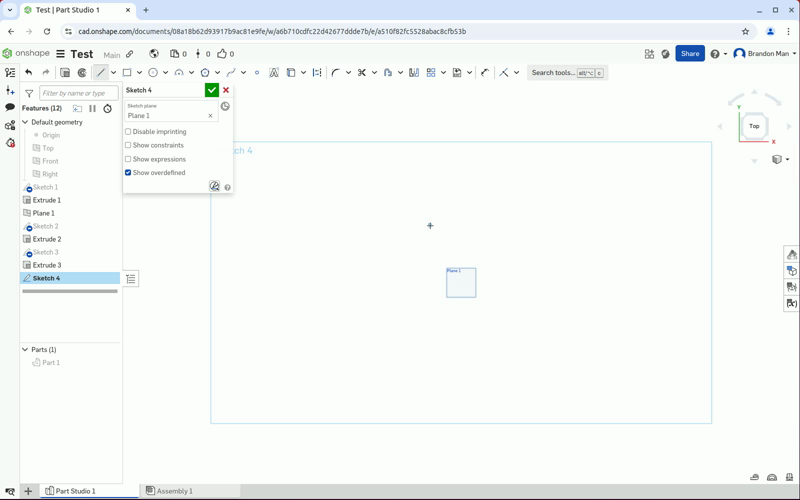
mouse_move(460, 225)
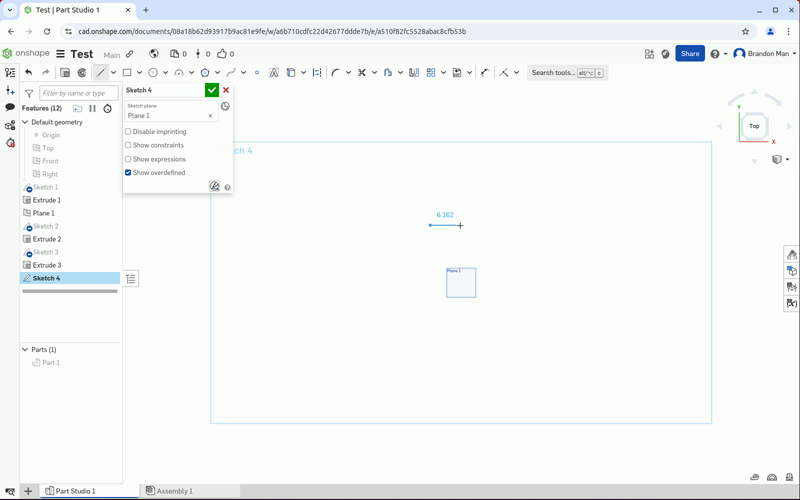
mouse_move(461, 225)
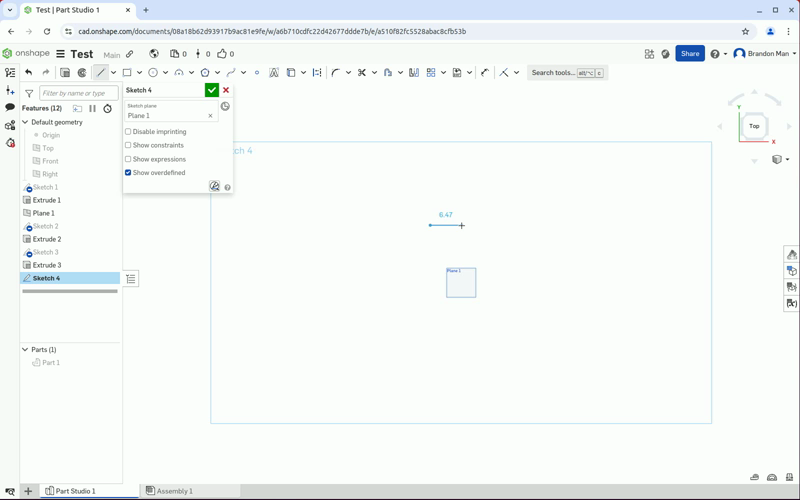
click(461, 225)
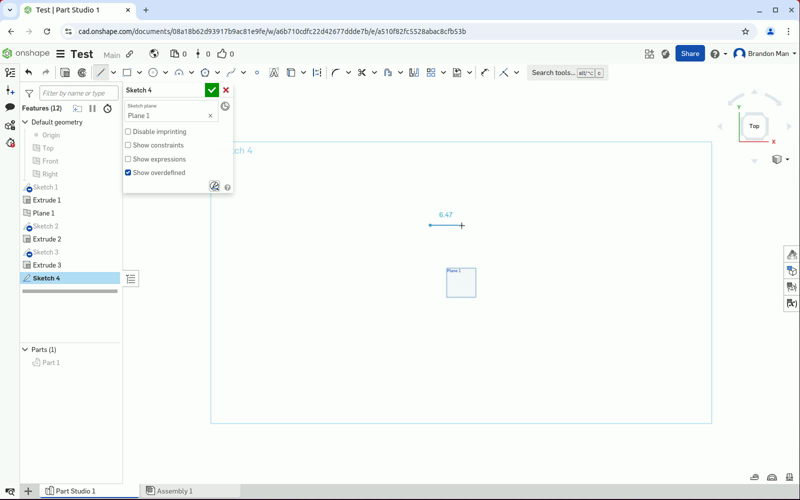
key_up(shift)
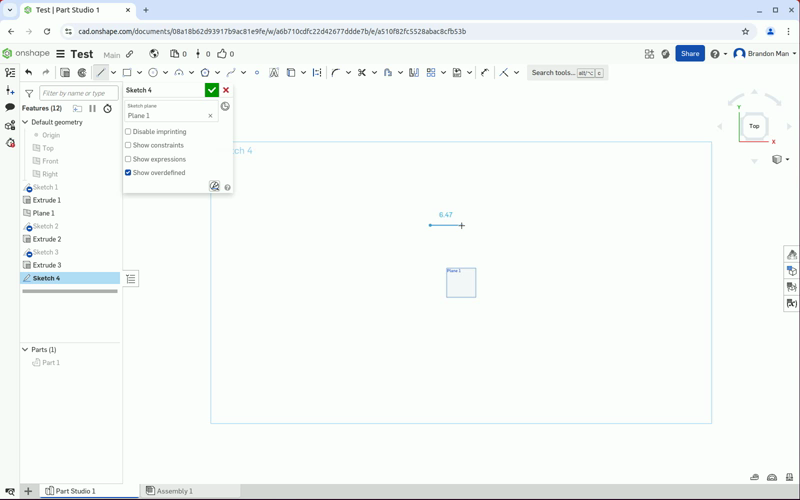
key_down(shift)
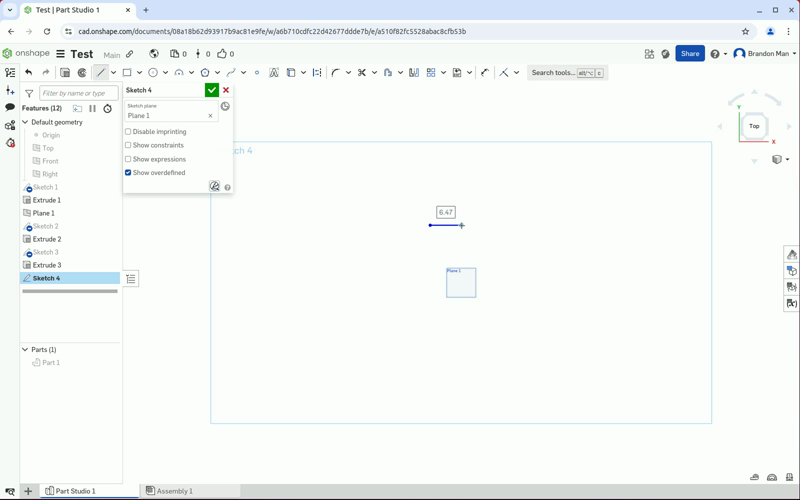
mouse_move(491, 225)
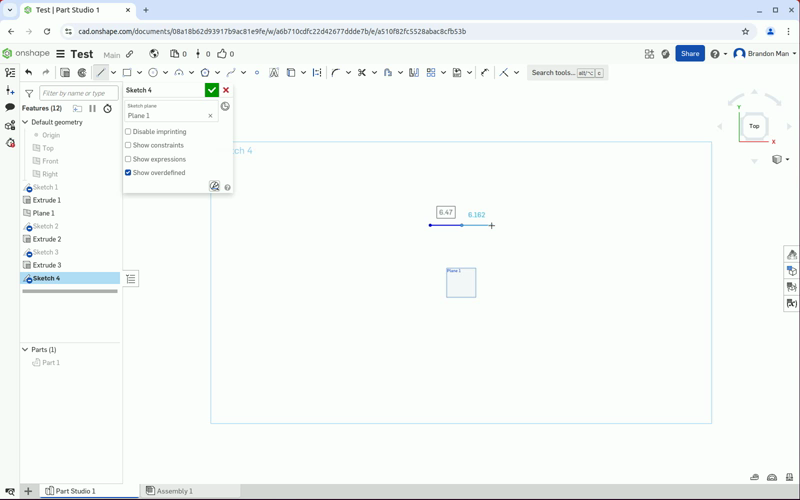
mouse_move(461, 194)
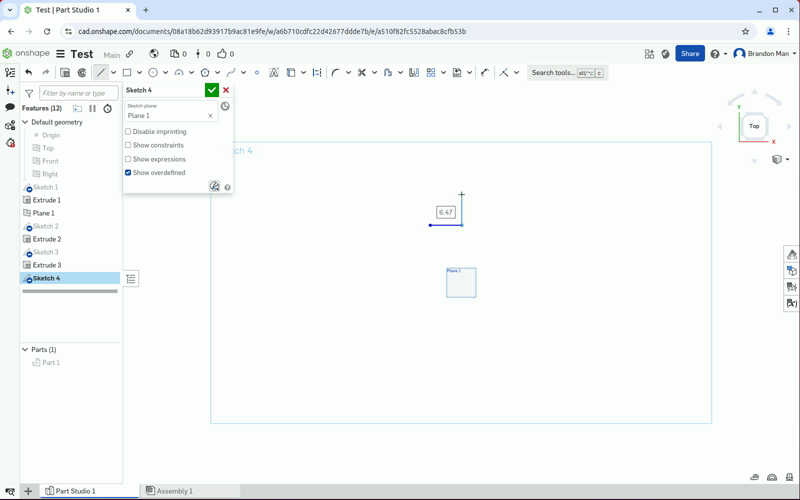
click(461, 194)
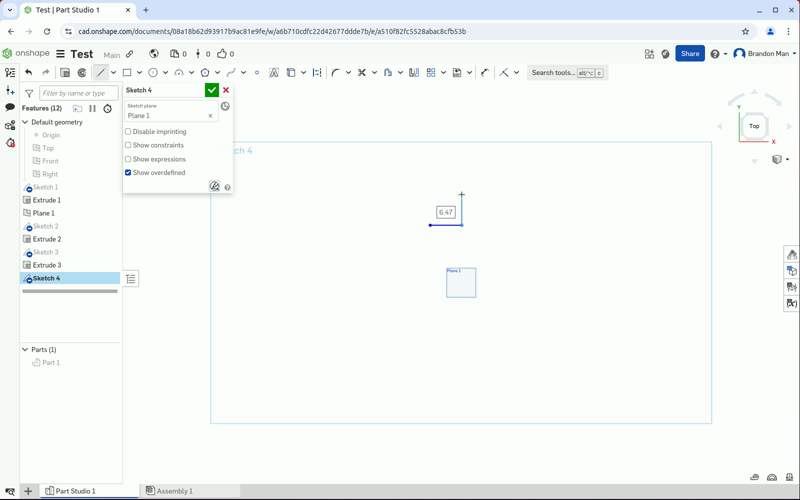
key_up(shift)
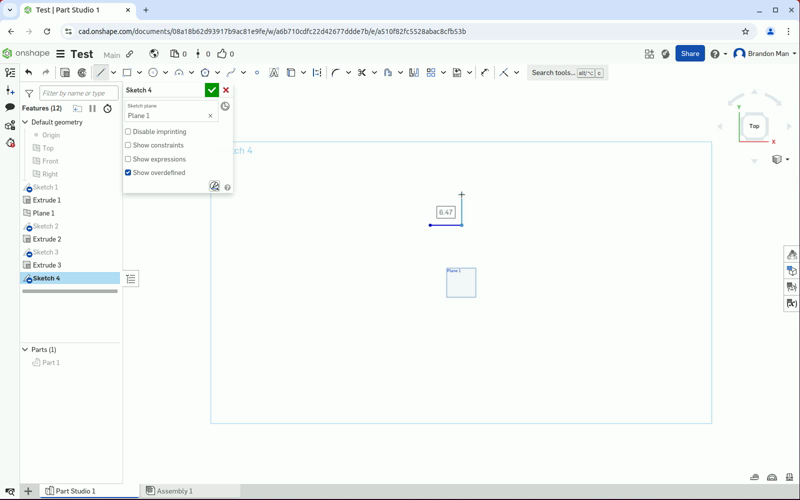
key_down(shift)
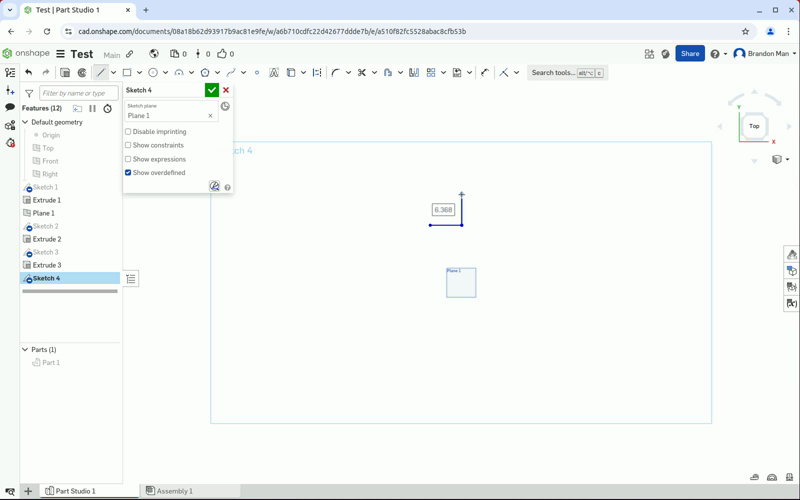
mouse_move(491, 194)
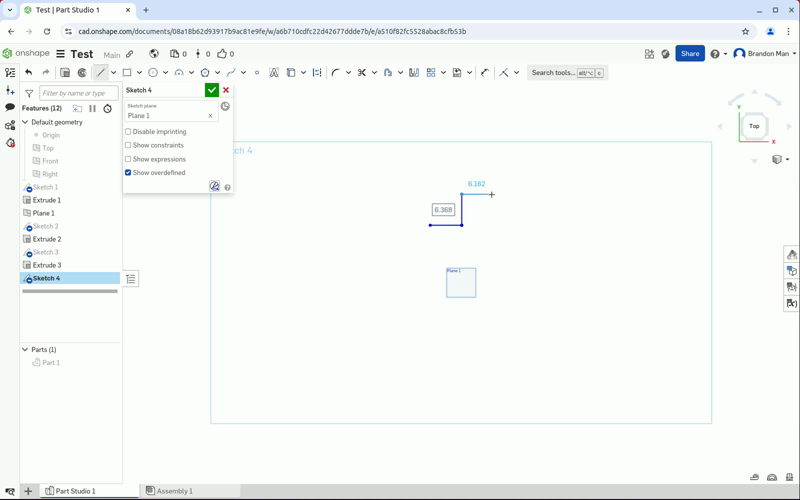
mouse_move(430, 194)
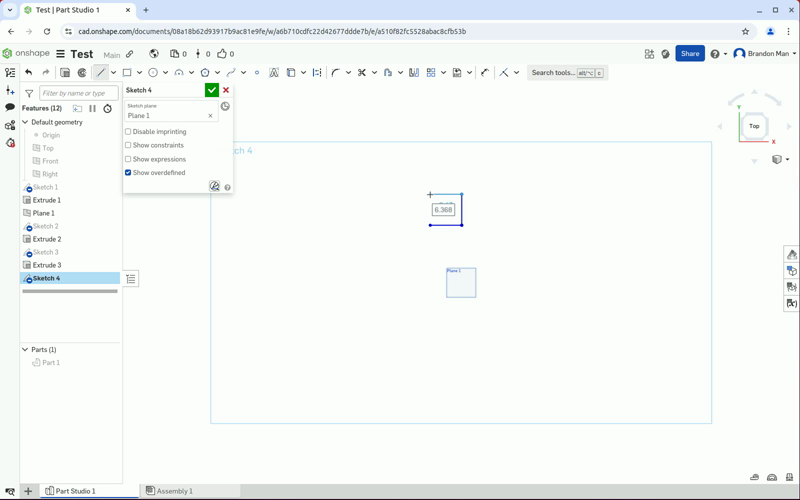
click(430, 194)
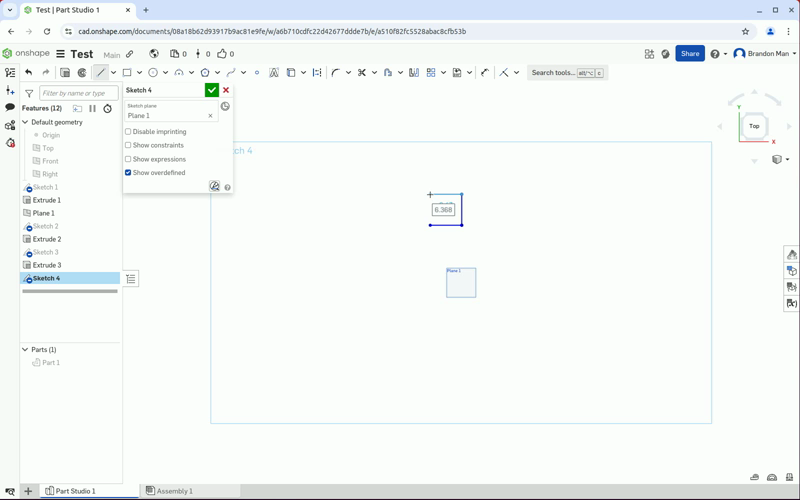
key_up(shift)
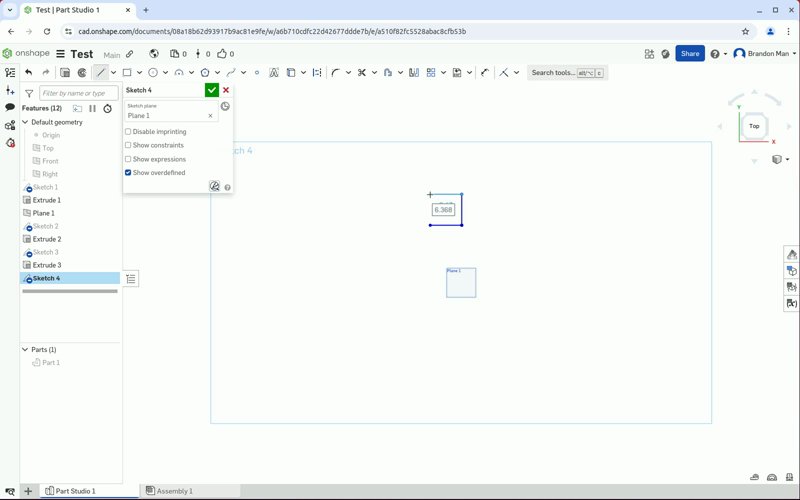
mouse_move(460, 194)
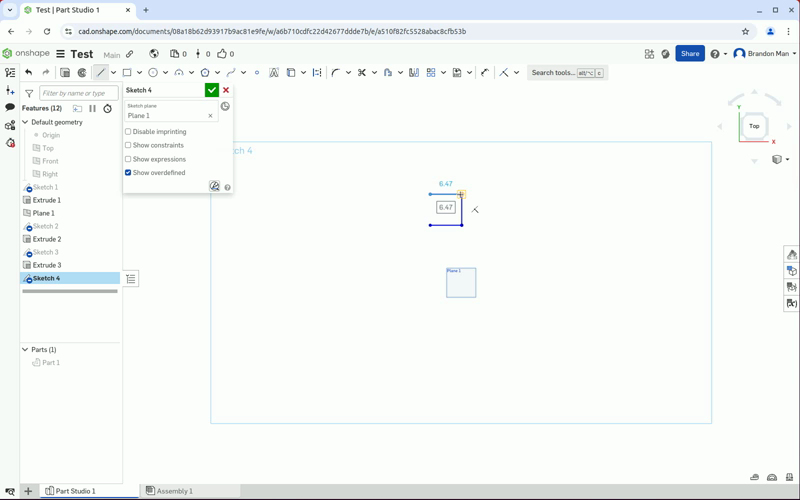
key_down(shift)
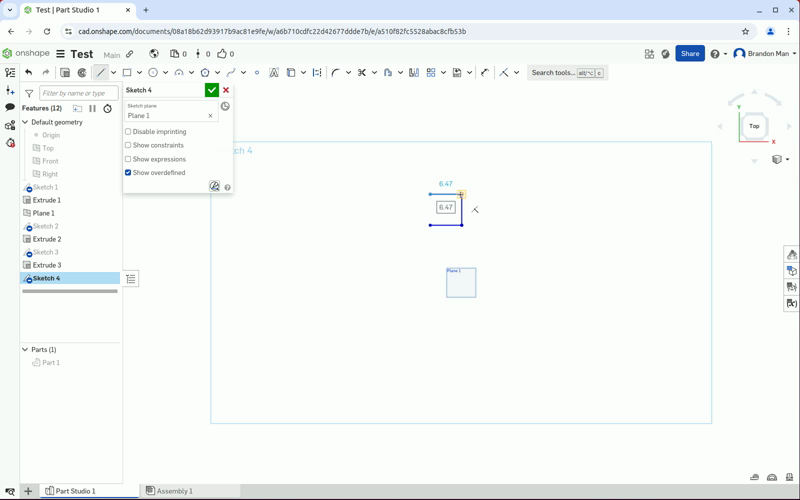
mouse_move(430, 225)
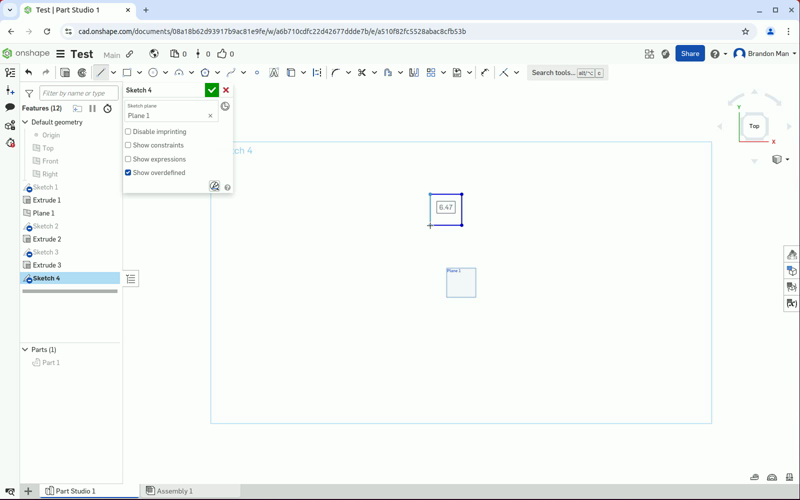
key_up(shift)
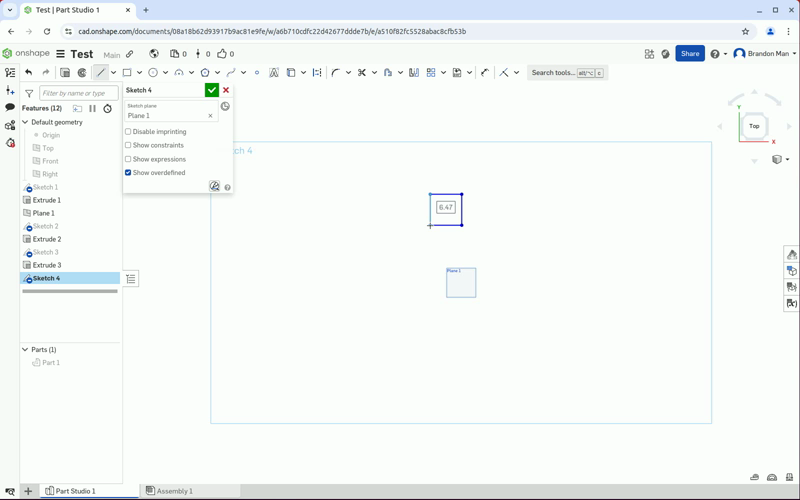
click(430, 225)
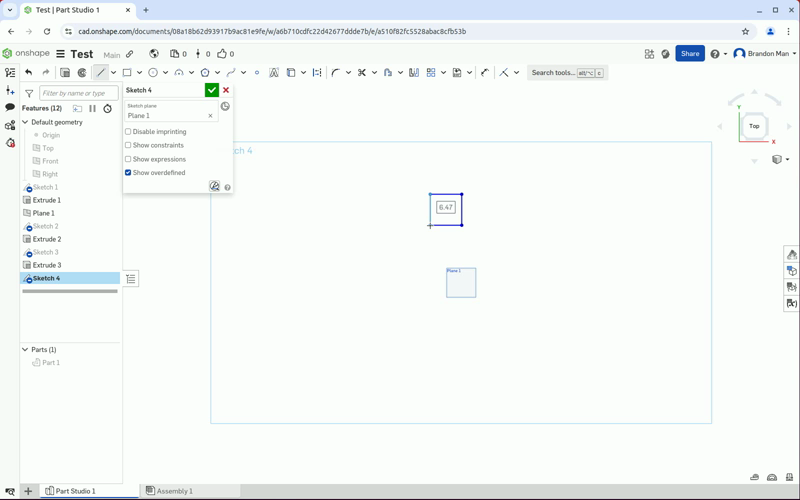
key(esc)
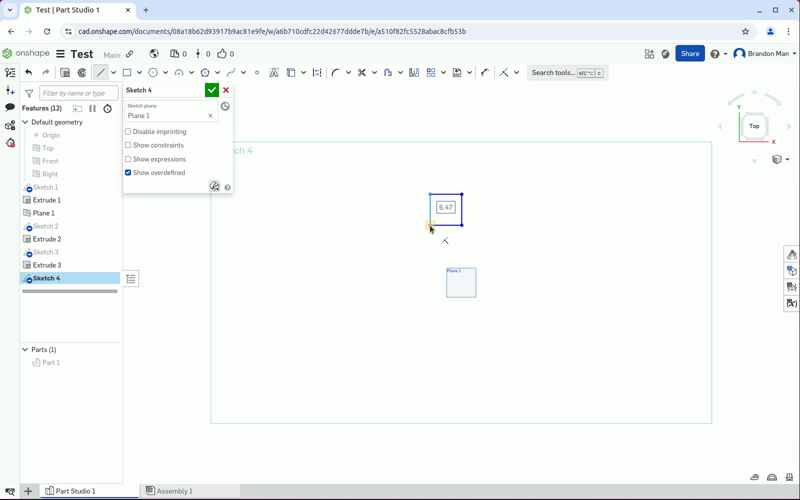
mouse_move(433, 222)
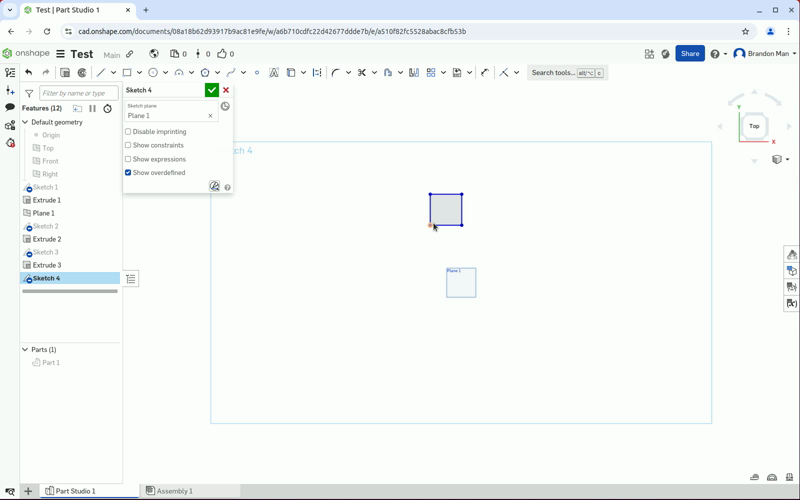
scroll(6)
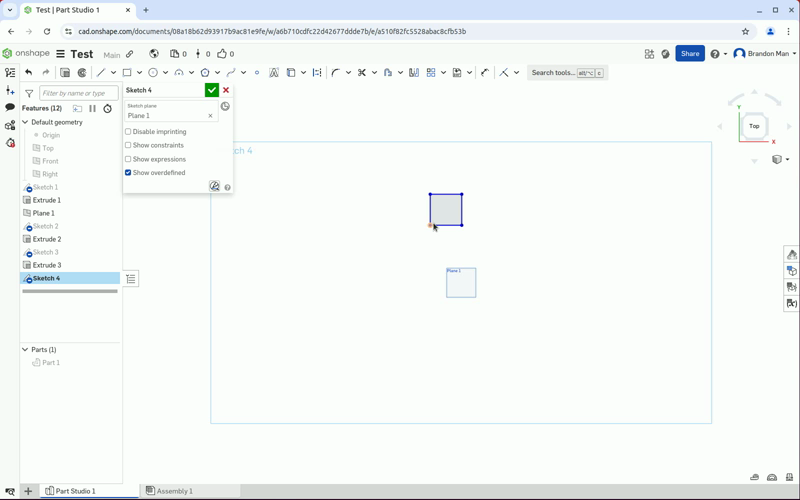
scroll(6)
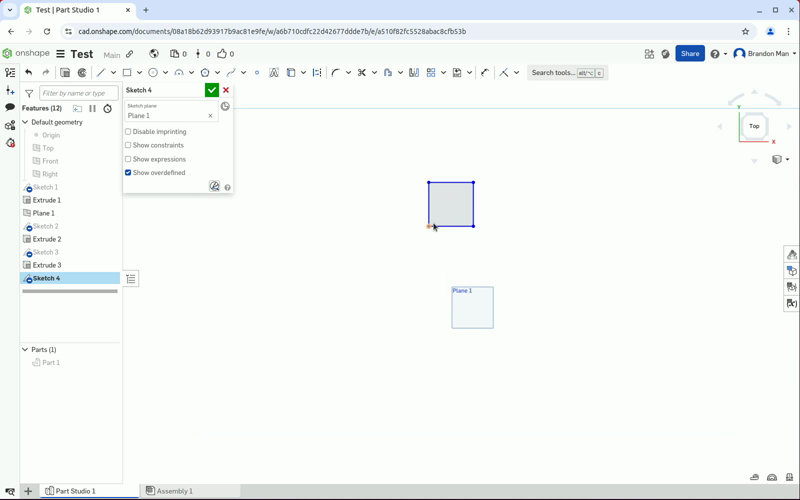
scroll(6)
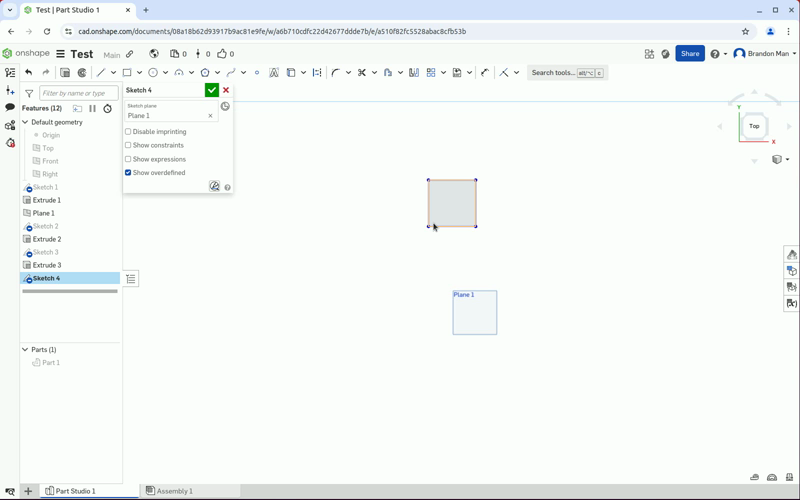
scroll(6)
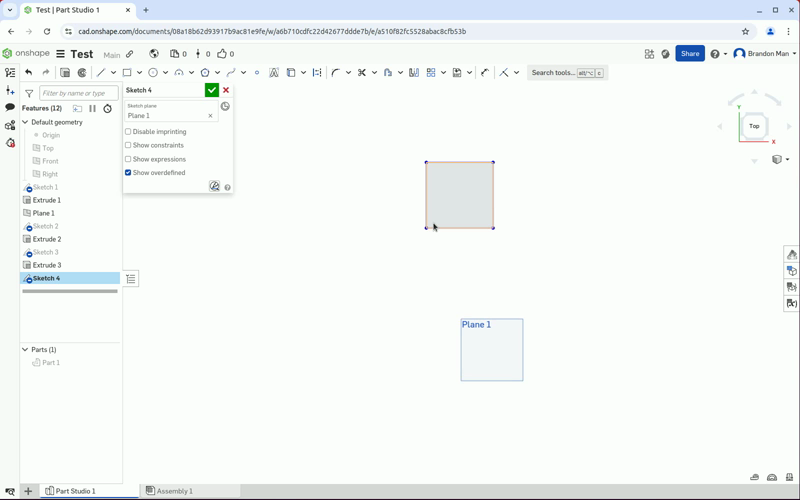
scroll(6)
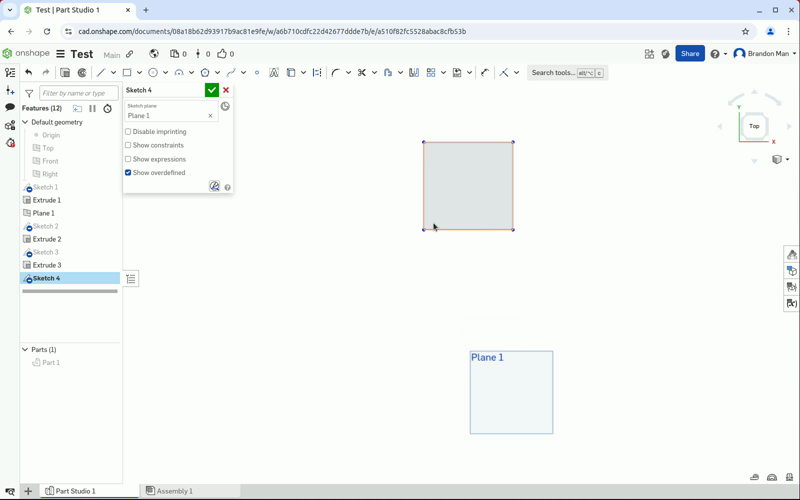
scroll(6)
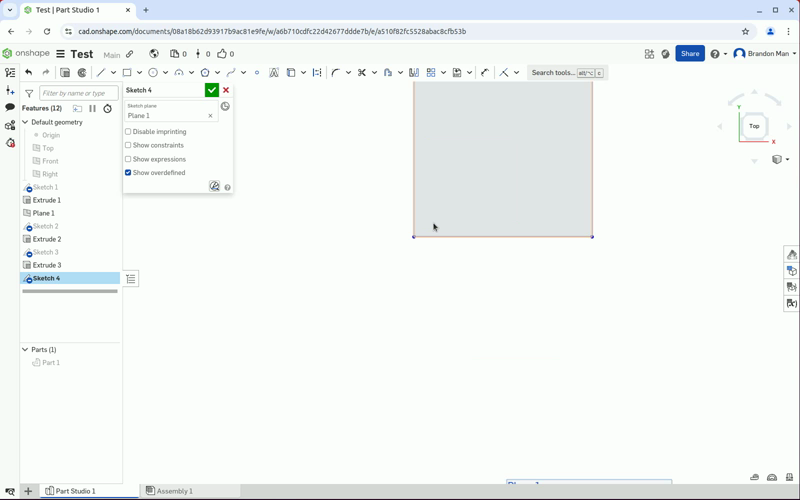
scroll(6)
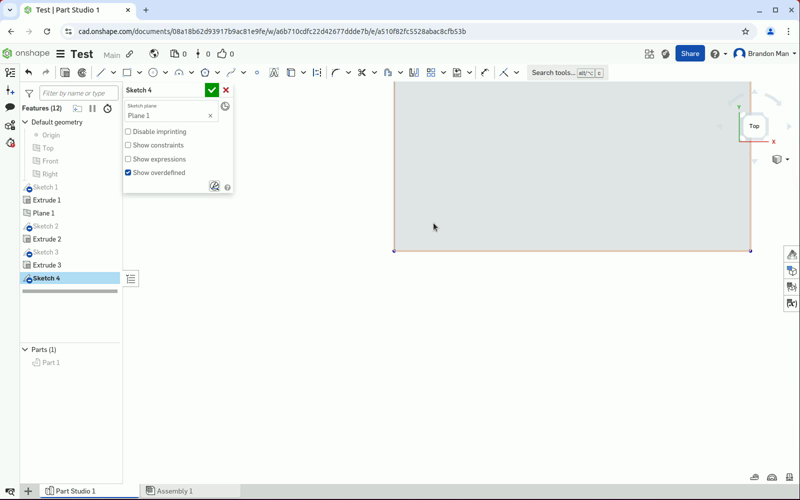
click(433, 222)
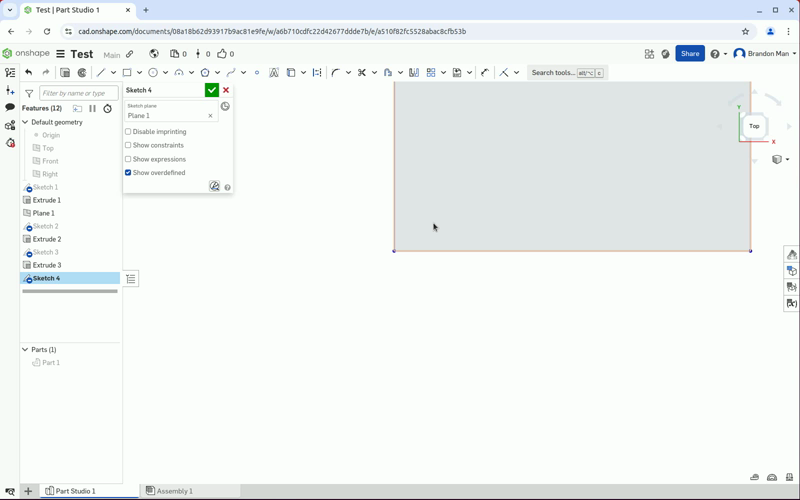
scroll(-6)
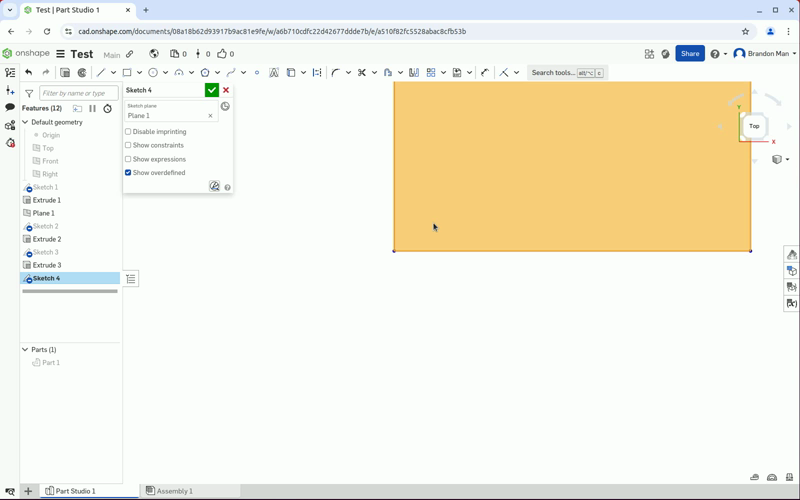
scroll(-6)
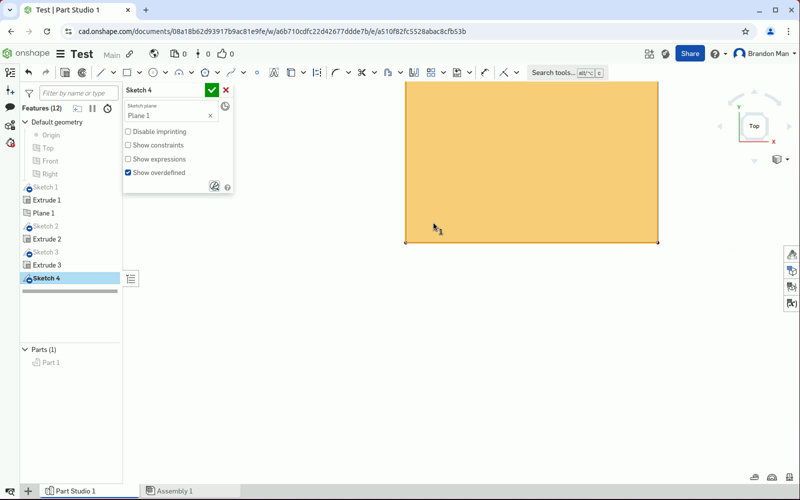
scroll(-6)
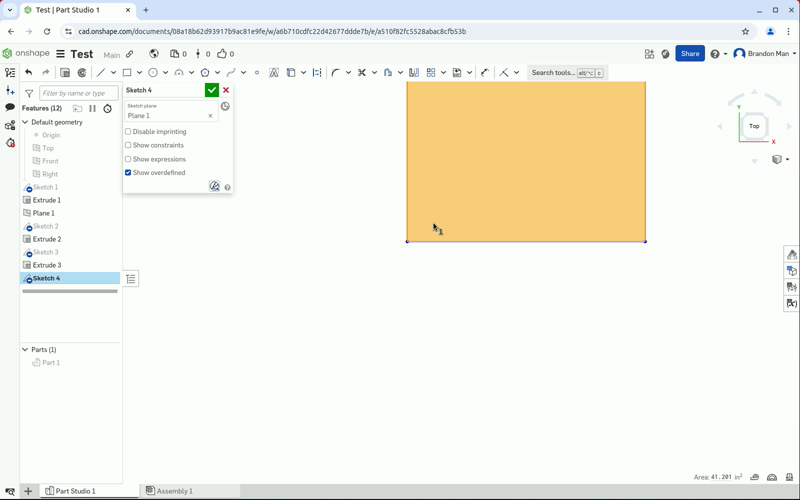
scroll(-6)
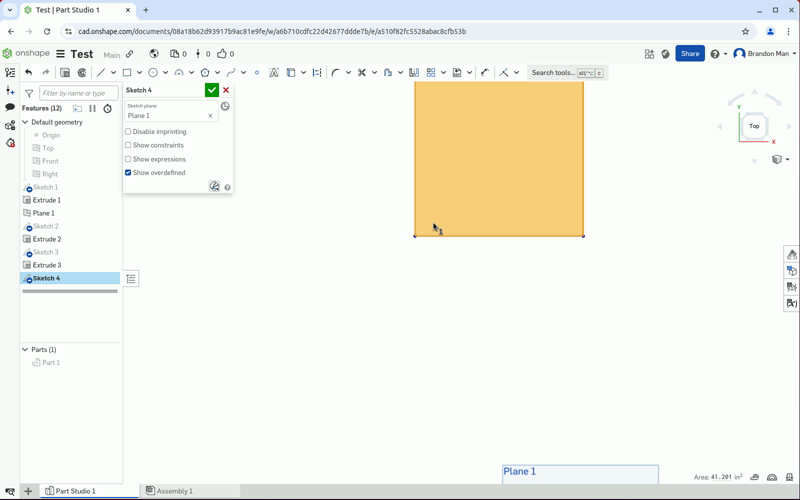
scroll(-6)
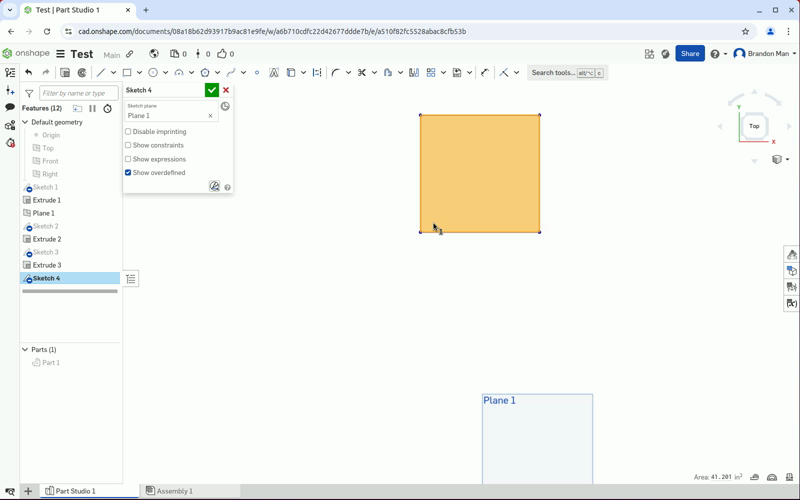
scroll(-6)
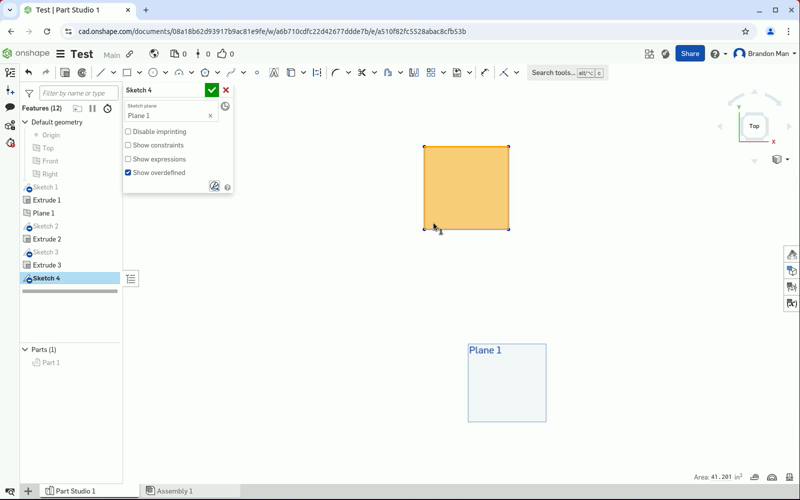
scroll(-6)
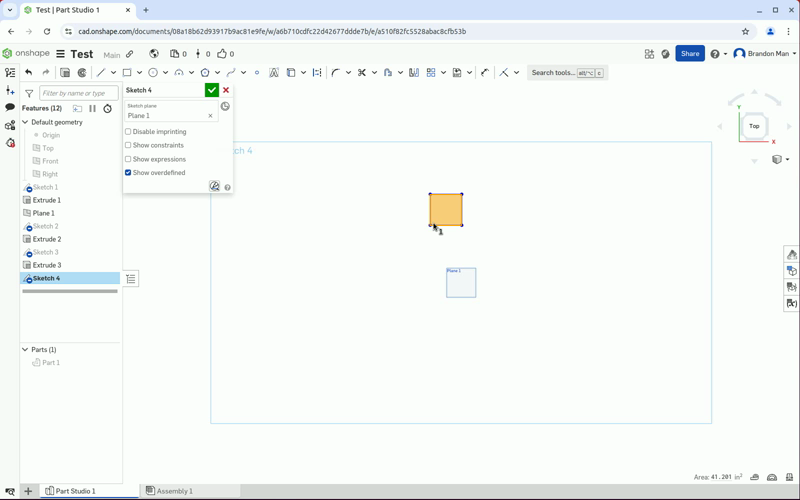
mouse_move(73, 352)
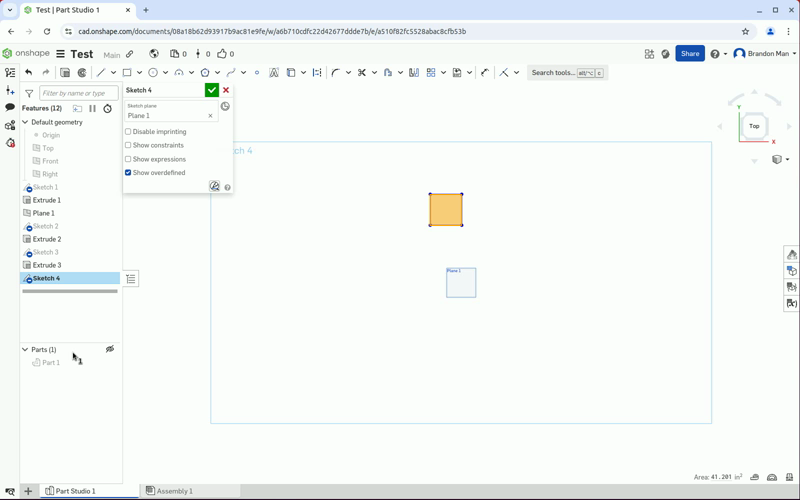
key(shift+y)
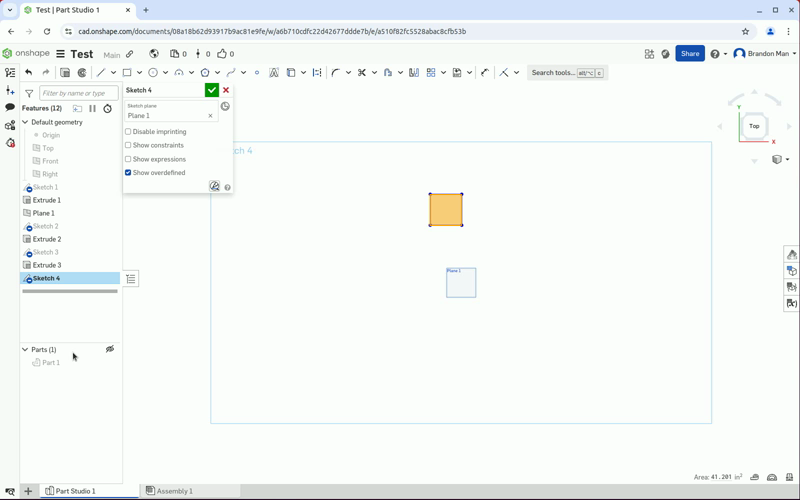
key(shift+e)
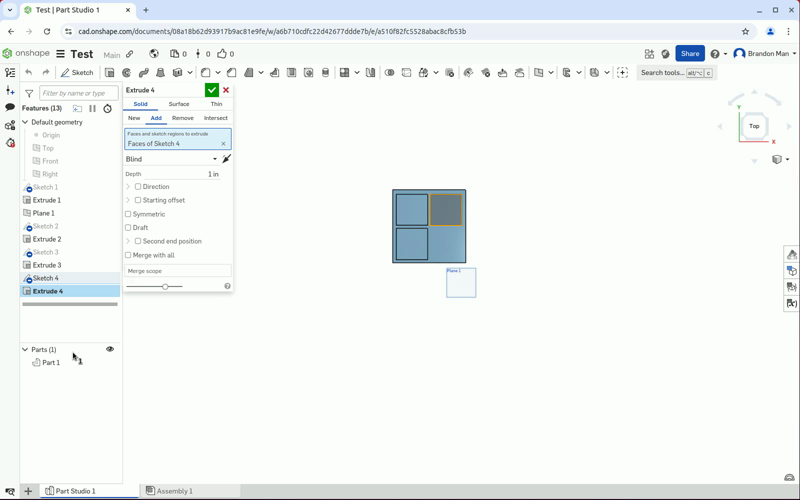
mouse_move(143, 106)
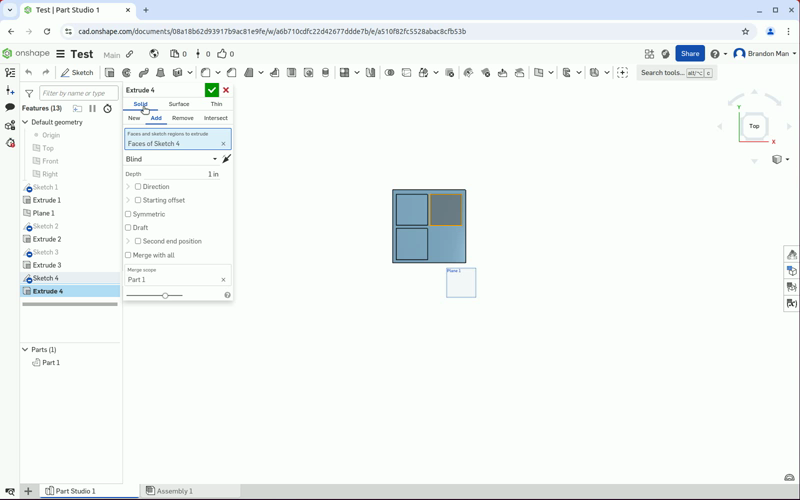
click(143, 106)
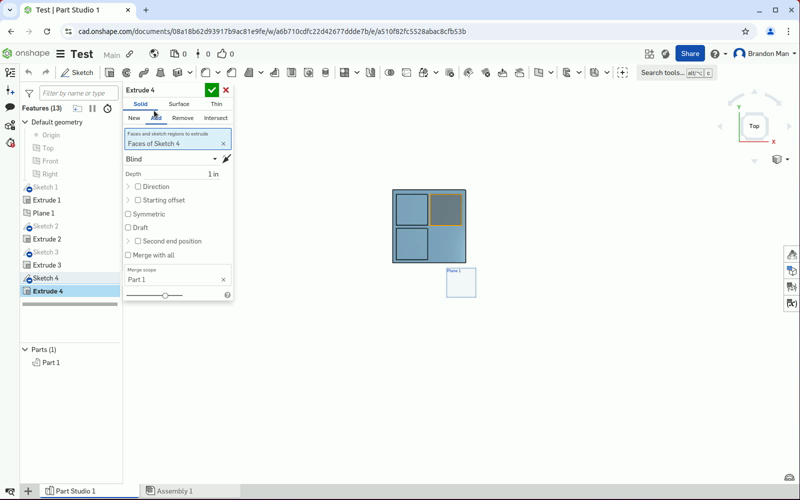
mouse_move(186, 120)
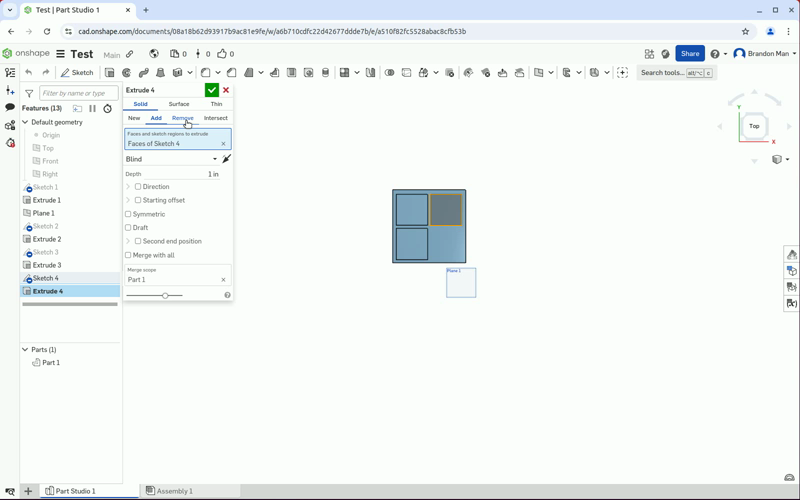
click(186, 120)
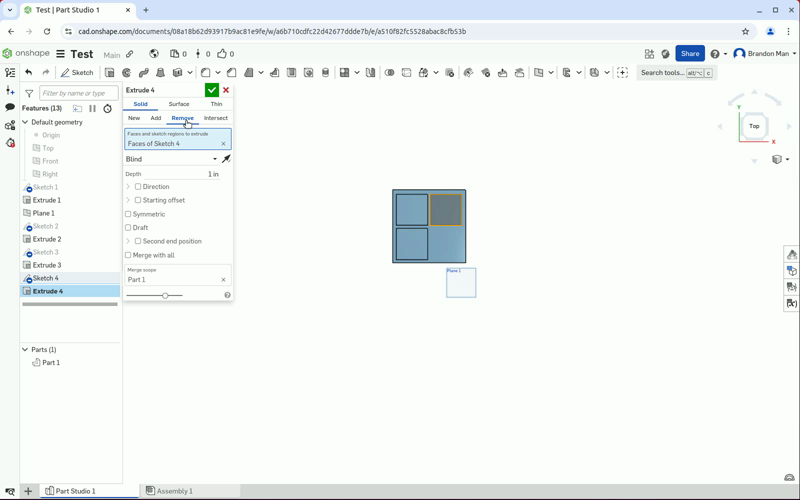
key(tab, 4)
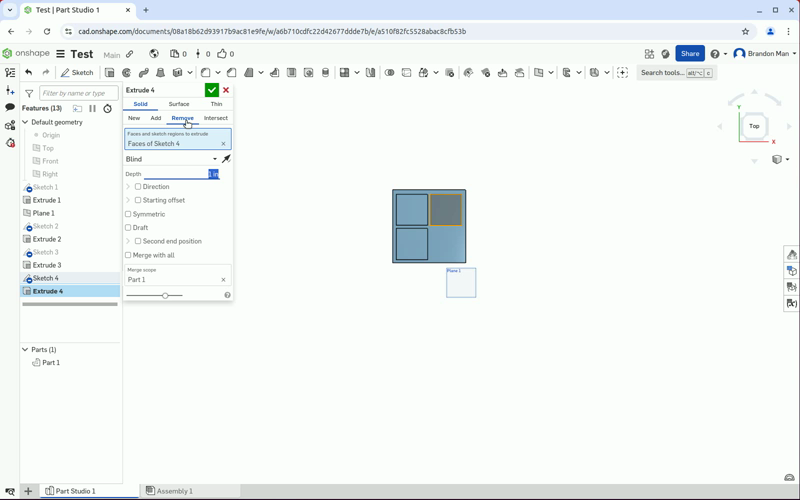
text(22.386)
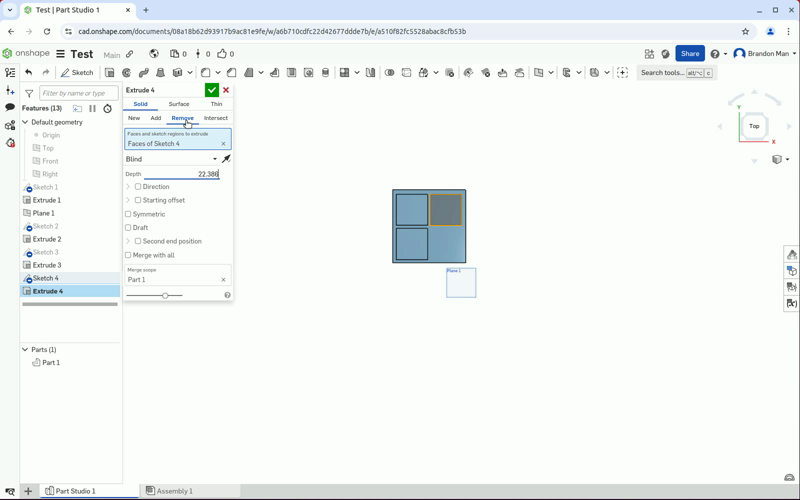
key(tab, 6)
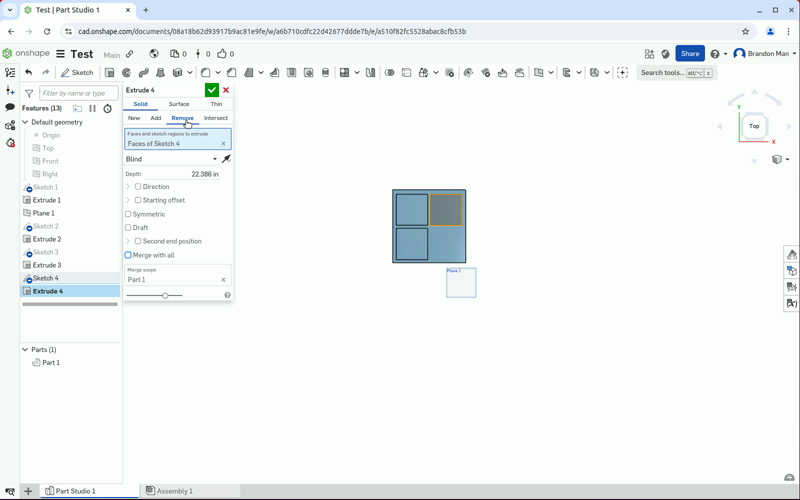
key(space)
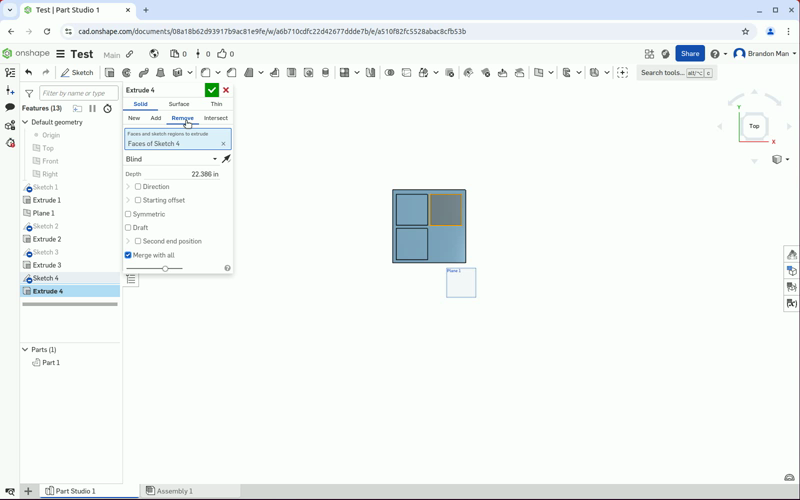
key(enter)
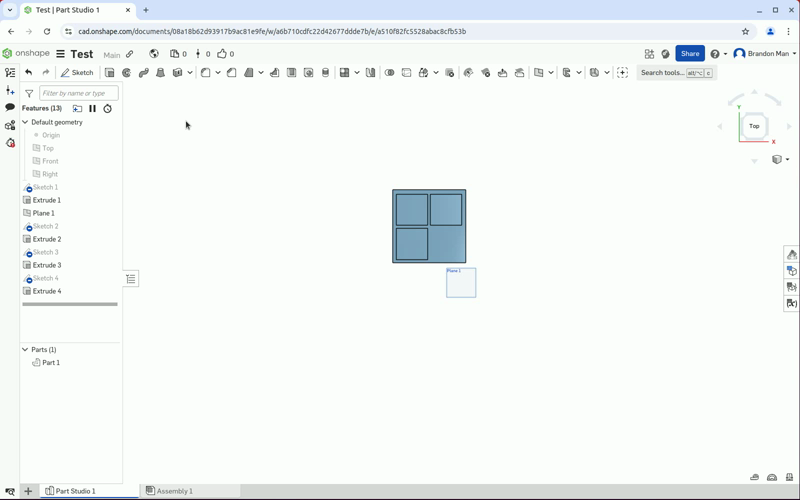
key(shift+h)
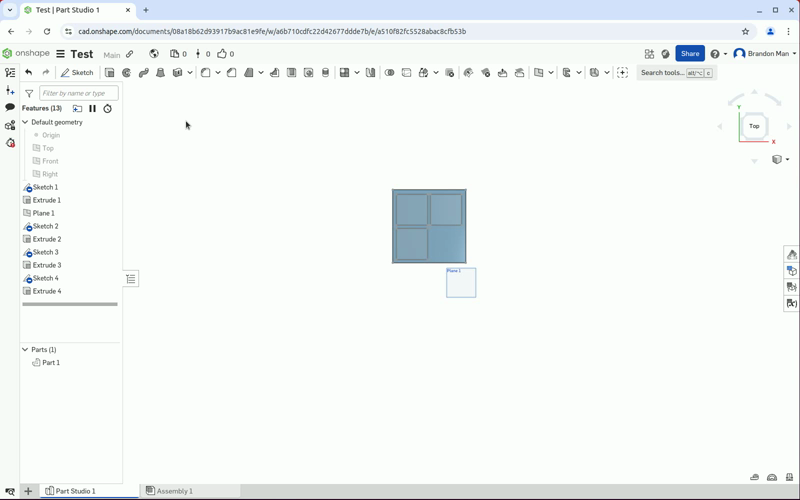
key(shift+h)
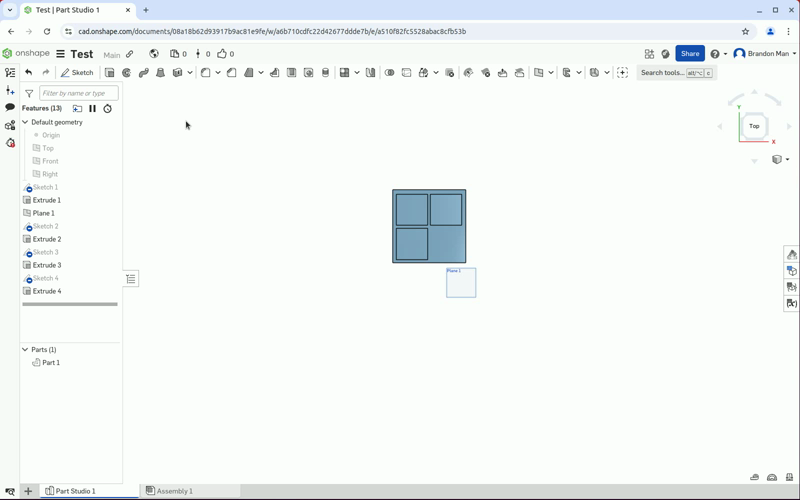
mouse_move(73, 189)
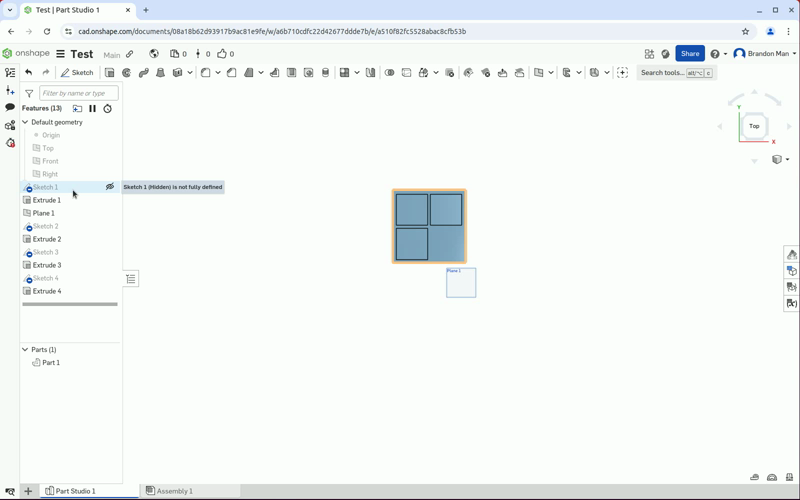
click(73, 189)
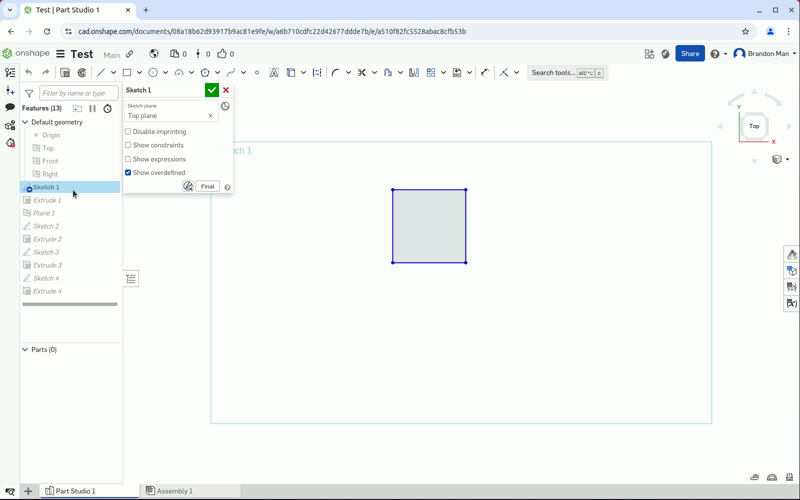
mouse_move(229, 92)
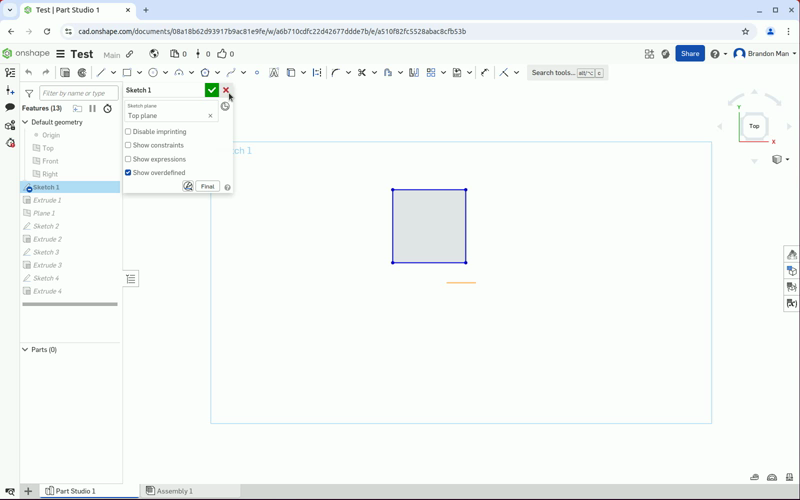
click(229, 92)
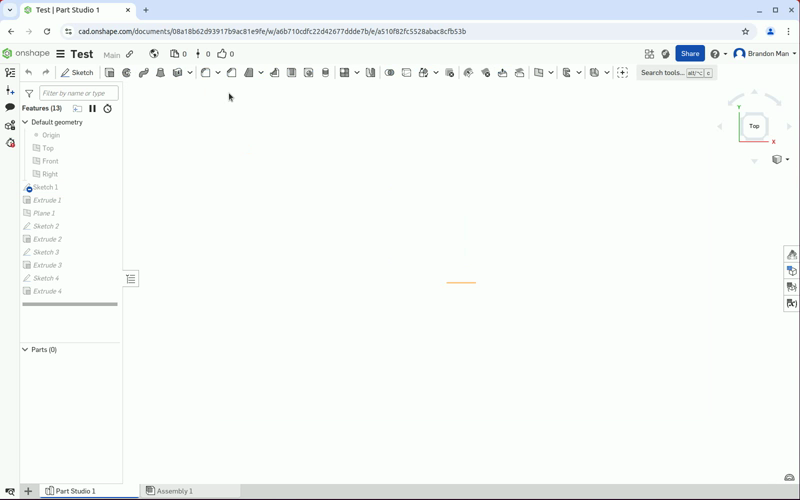
key(shift+s)
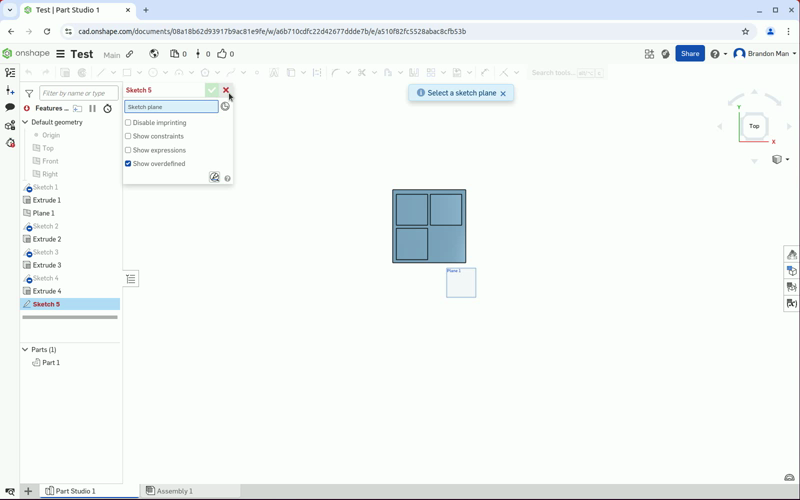
mouse_move(73, 215)
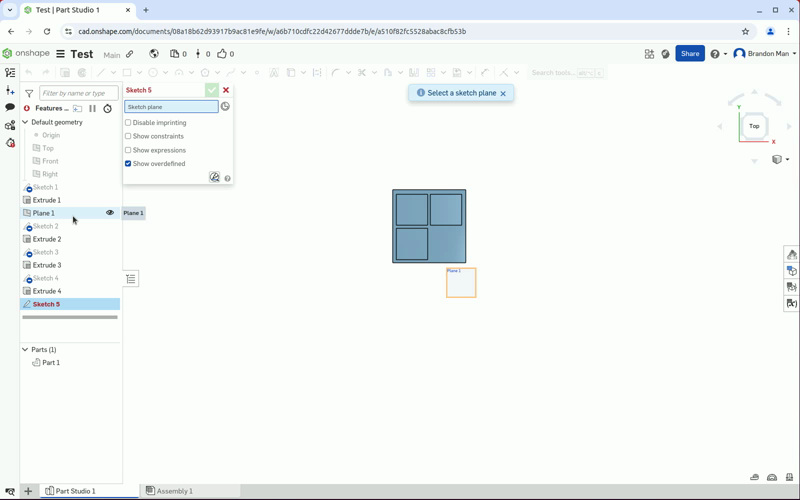
click(73, 215)
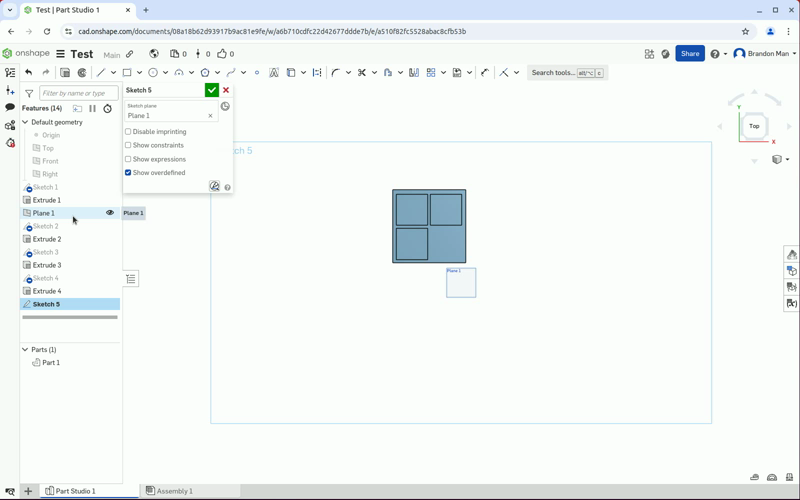
mouse_move(73, 352)
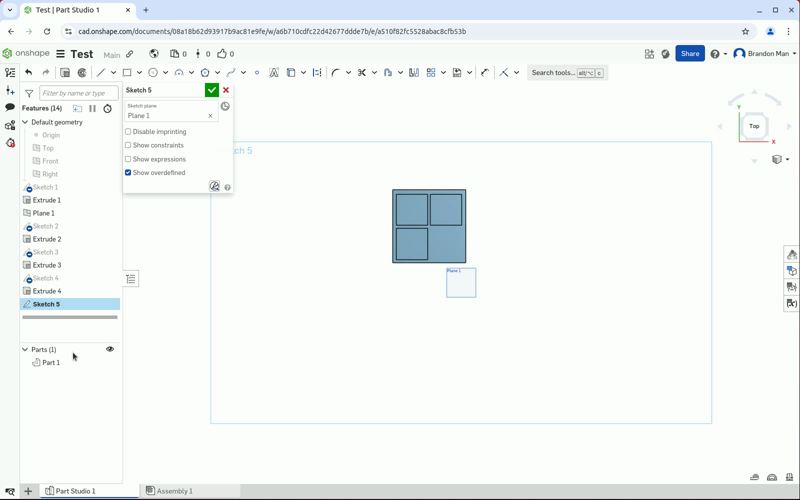
key(y)
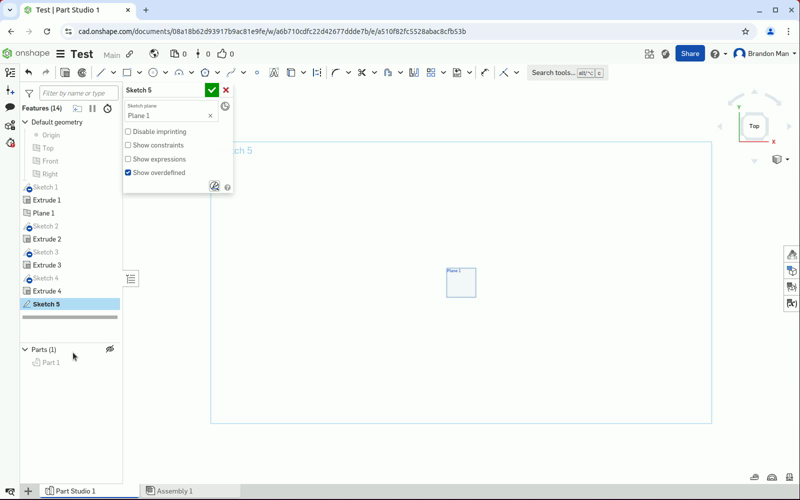
key(l)
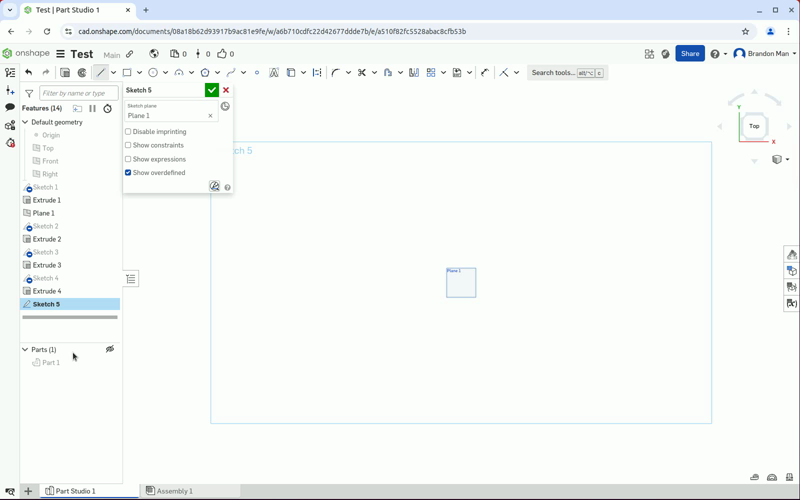
key_down(shift)
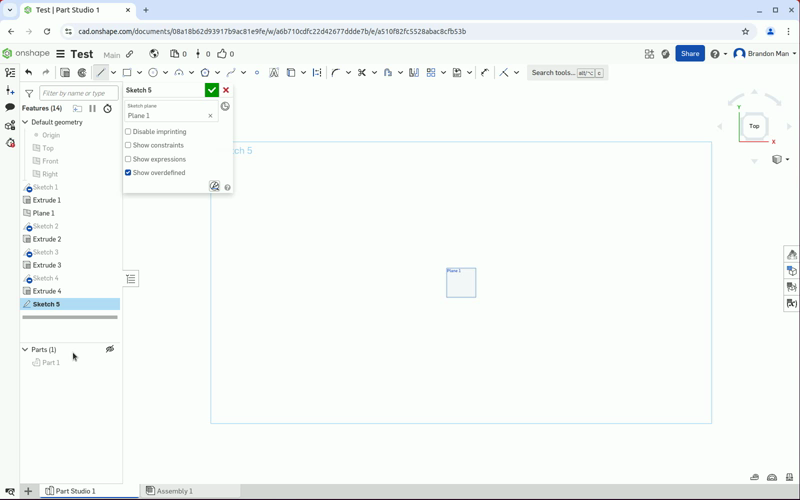
mouse_move(430, 259)
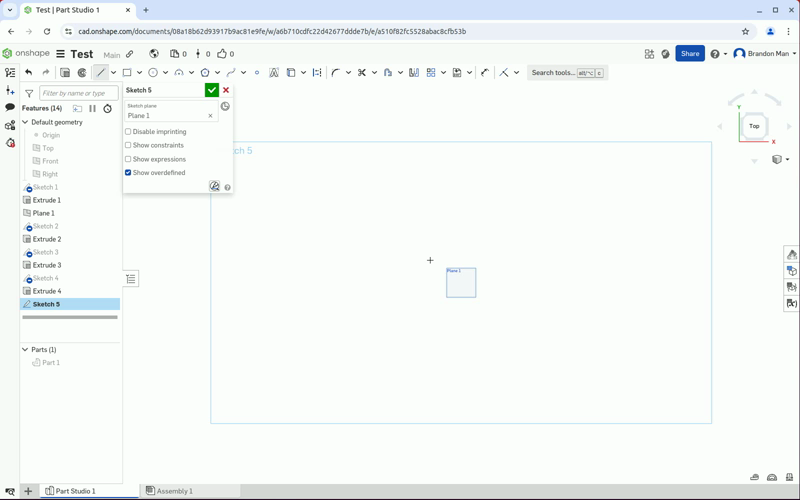
click(430, 259)
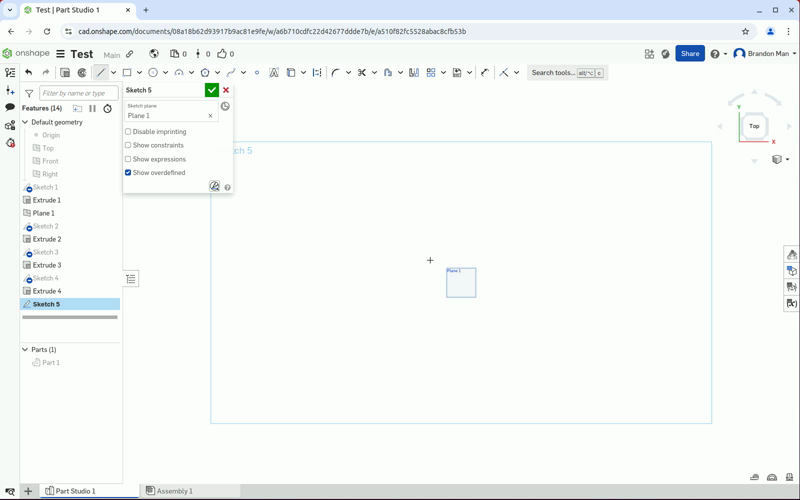
key_up(shift)
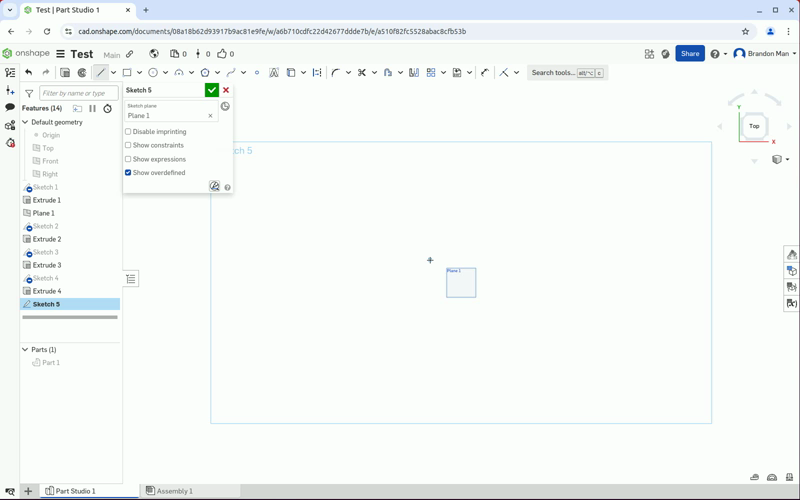
key_down(shift)
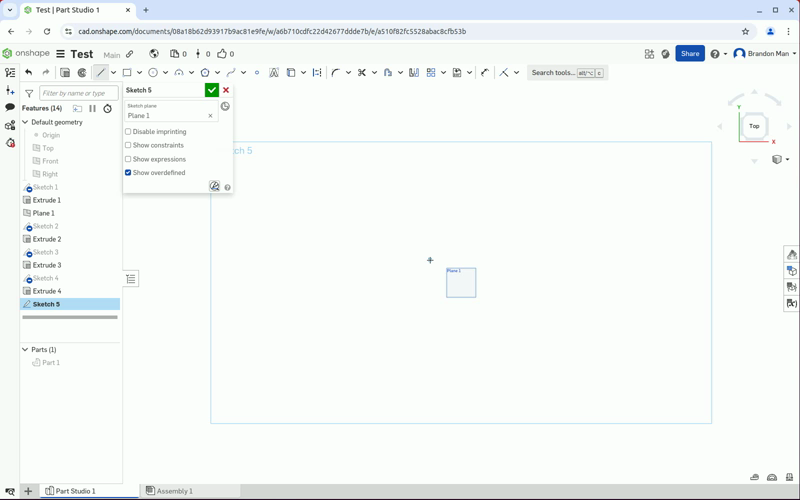
mouse_move(460, 259)
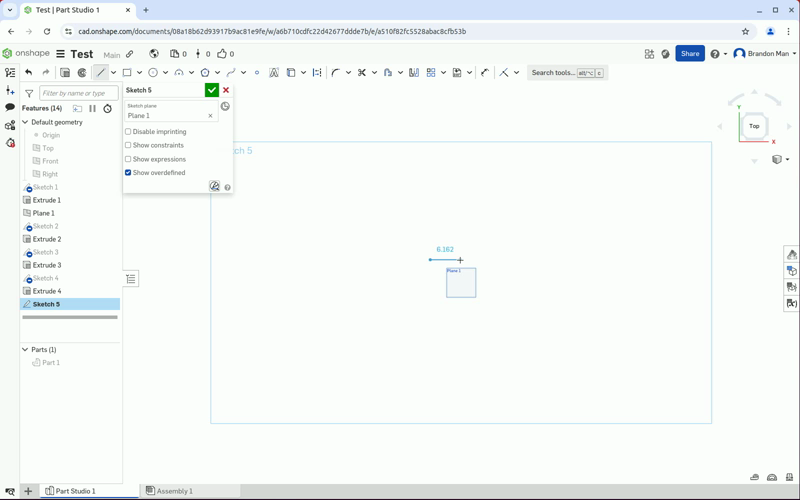
mouse_move(461, 259)
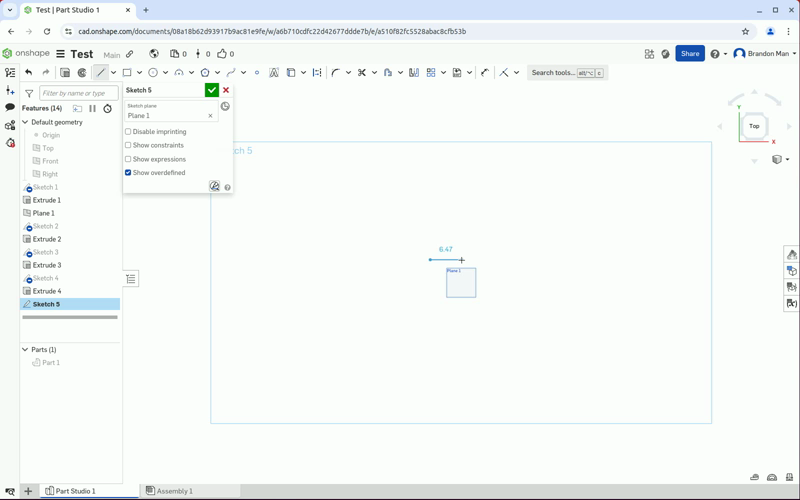
click(461, 259)
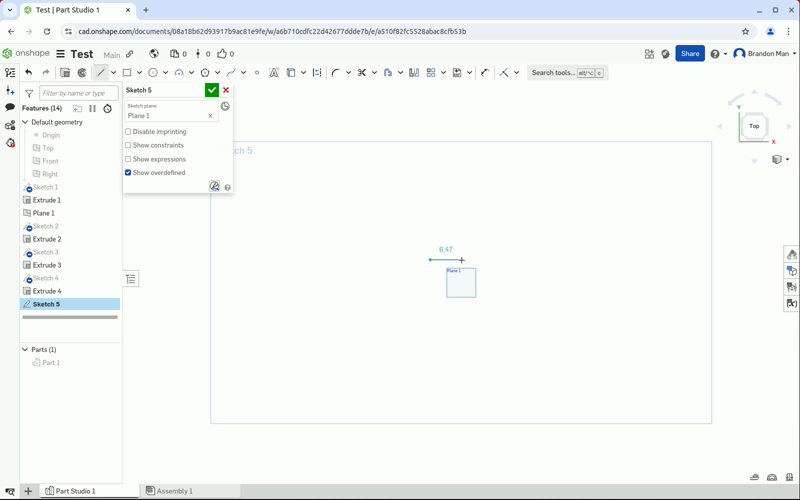
key_up(shift)
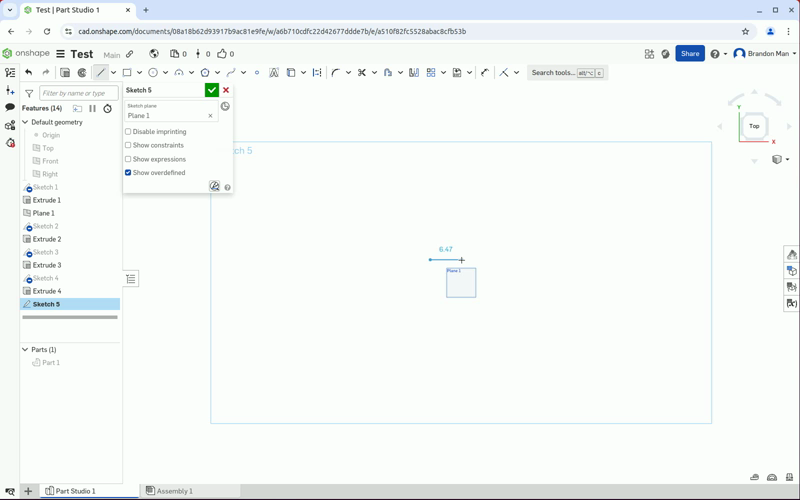
key_down(shift)
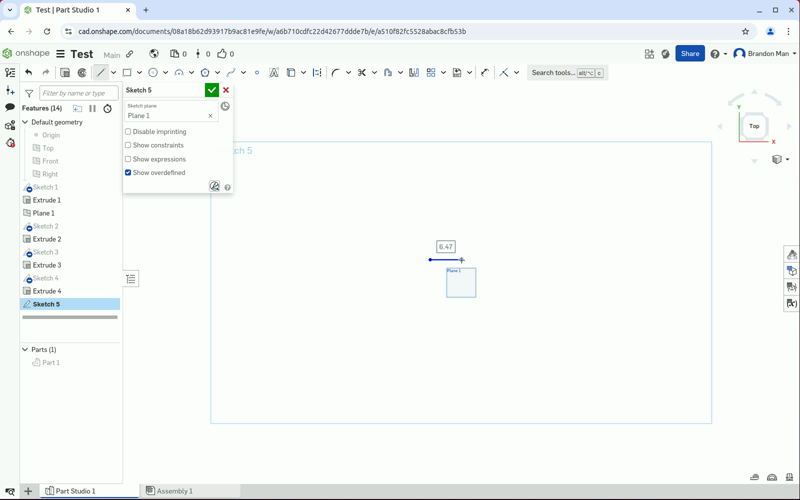
mouse_move(491, 259)
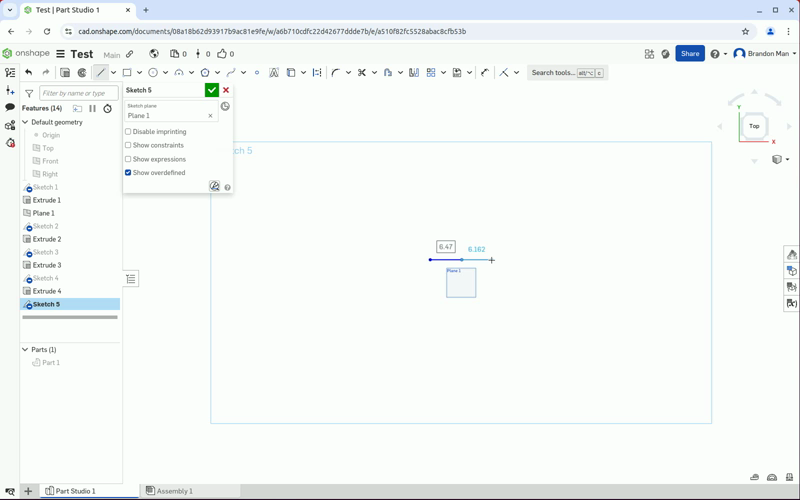
mouse_move(461, 228)
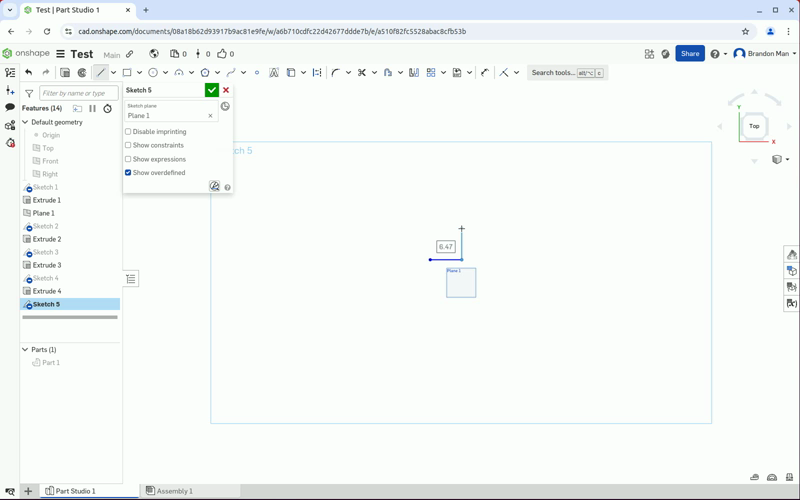
click(461, 228)
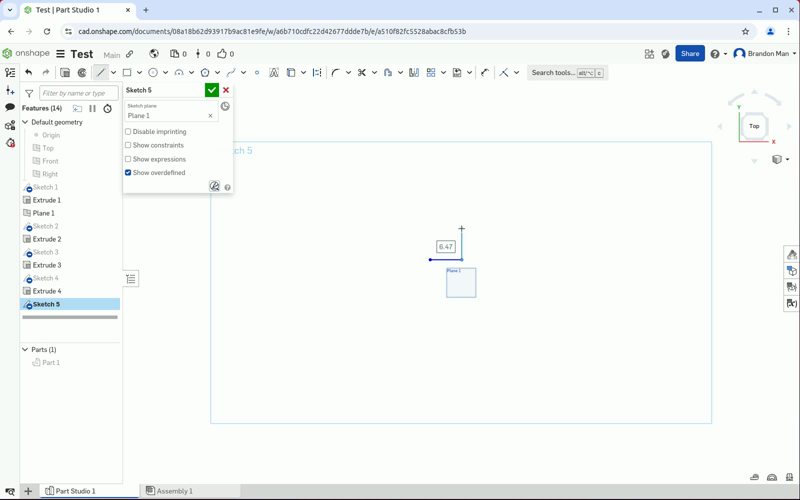
key_up(shift)
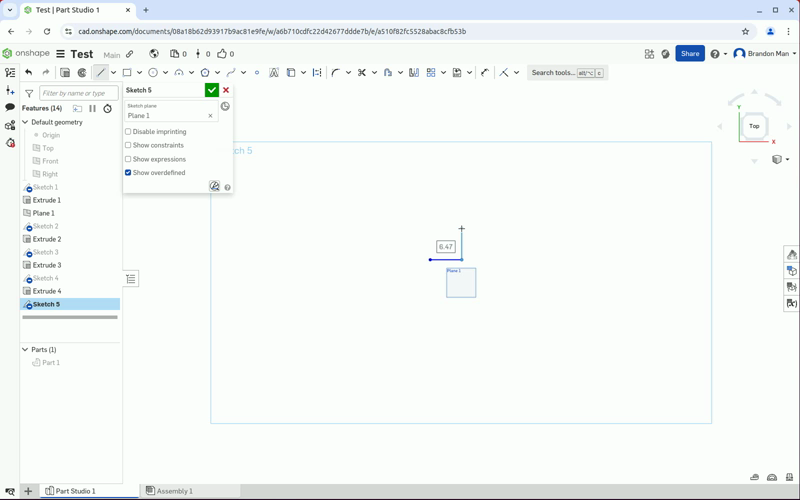
key_down(shift)
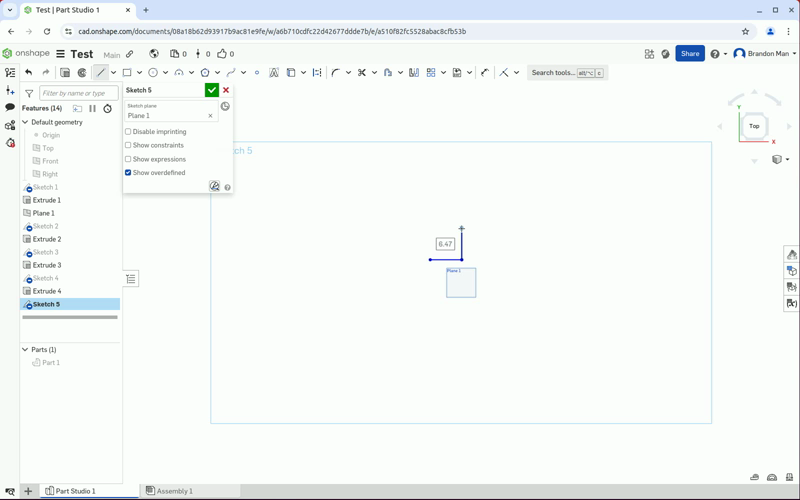
mouse_move(491, 228)
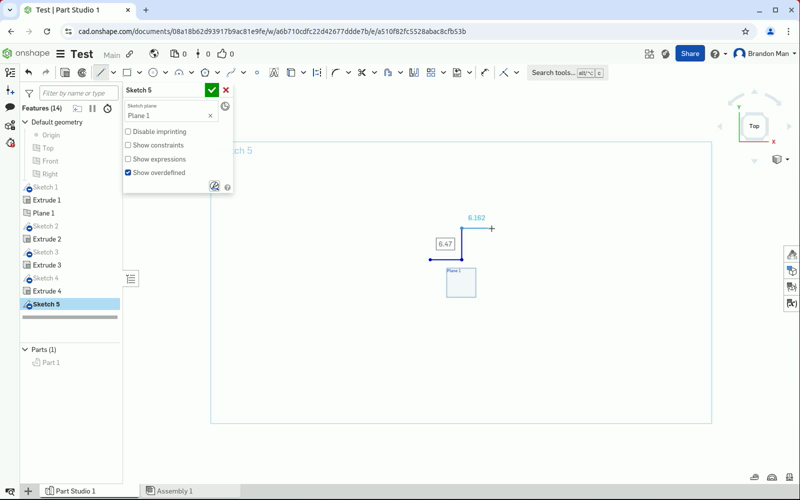
mouse_move(430, 228)
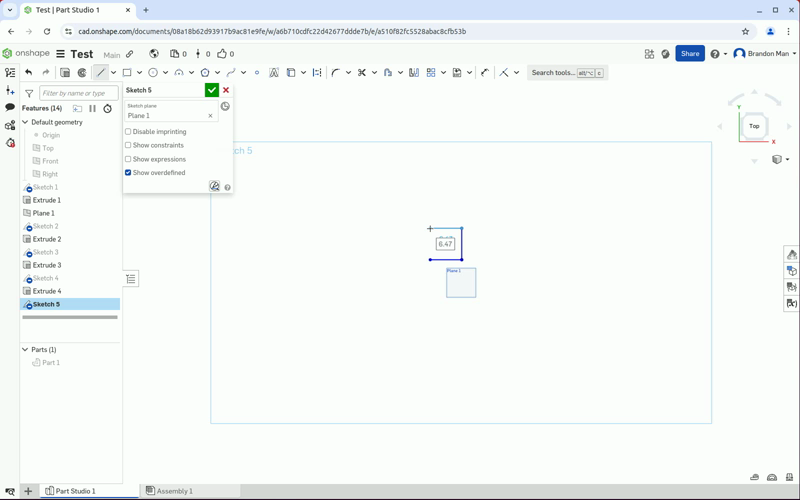
click(430, 228)
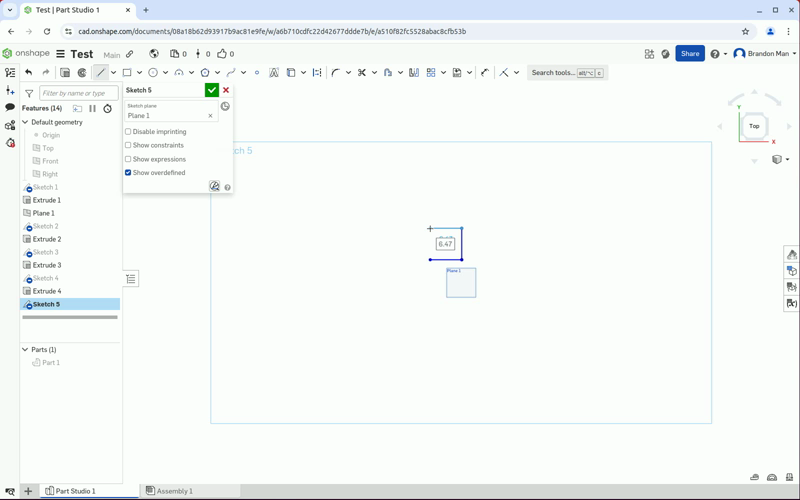
key_up(shift)
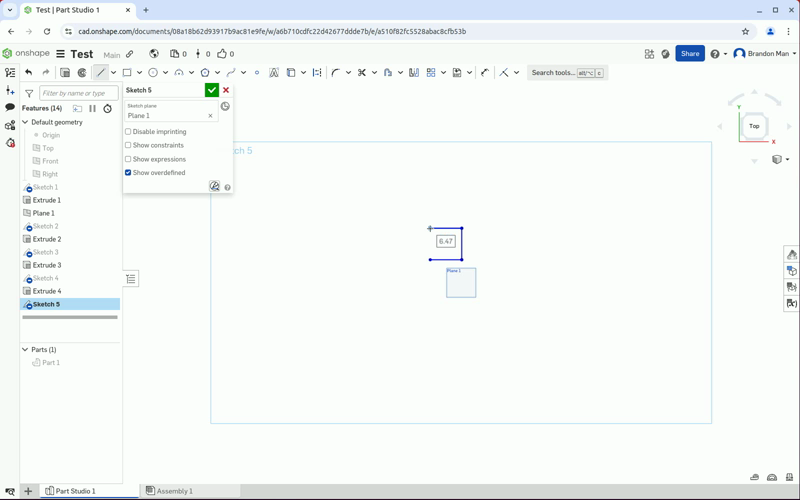
mouse_move(460, 228)
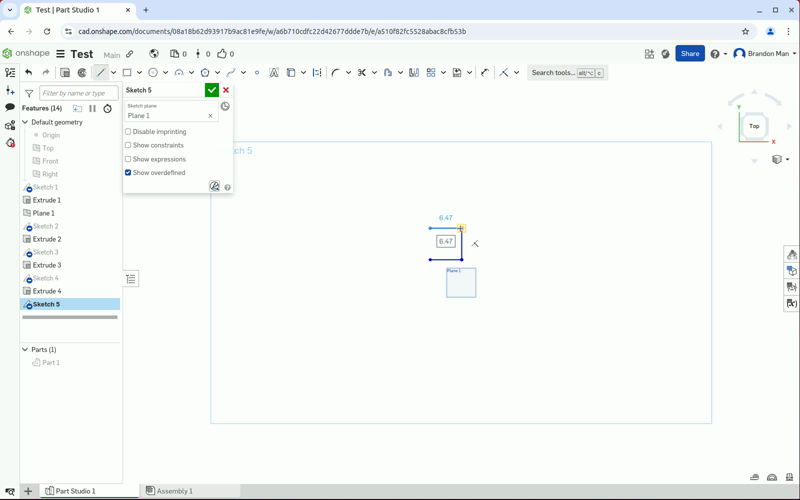
key_down(shift)
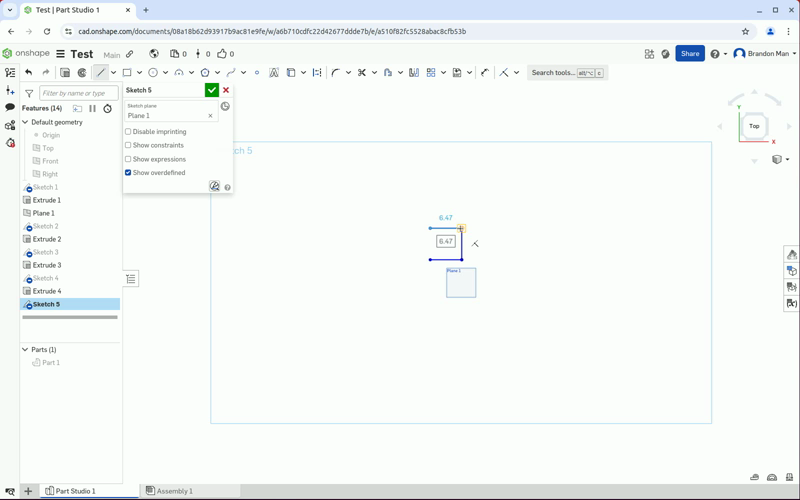
mouse_move(430, 259)
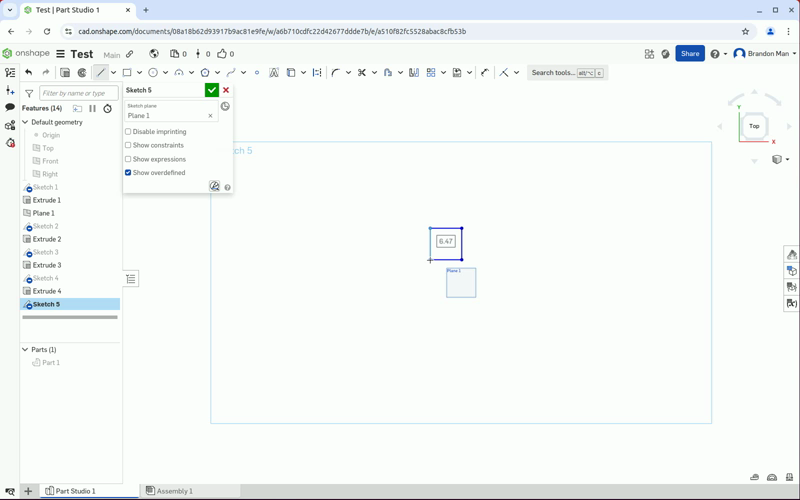
key_up(shift)
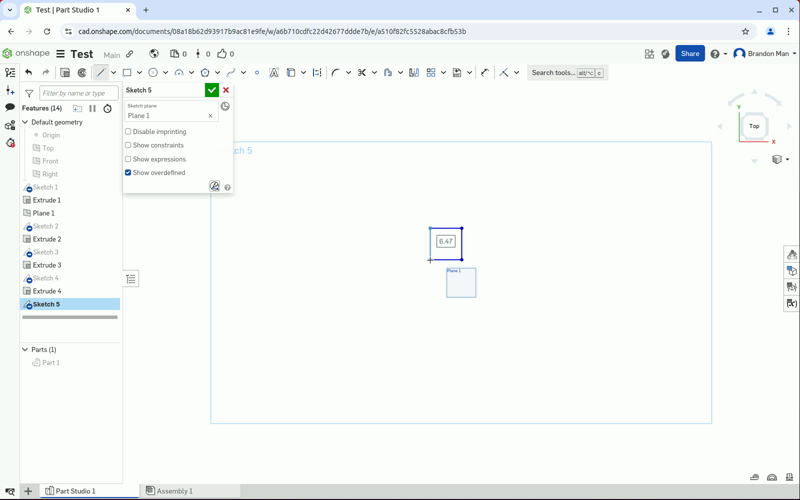
click(430, 259)
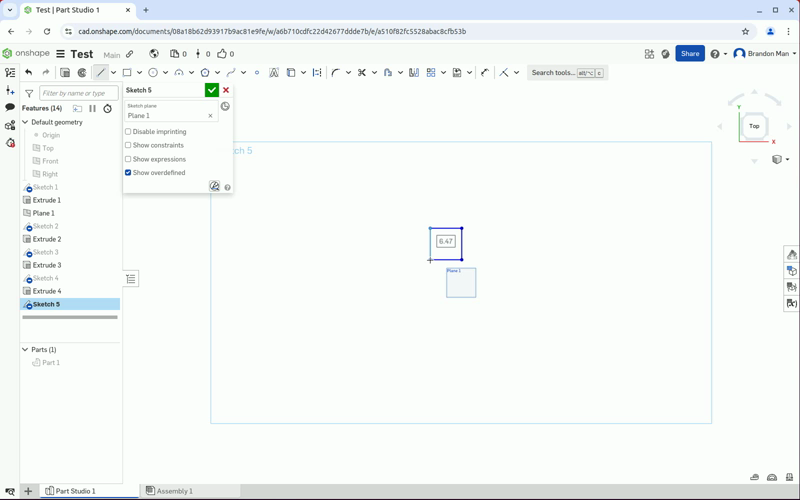
key(esc)
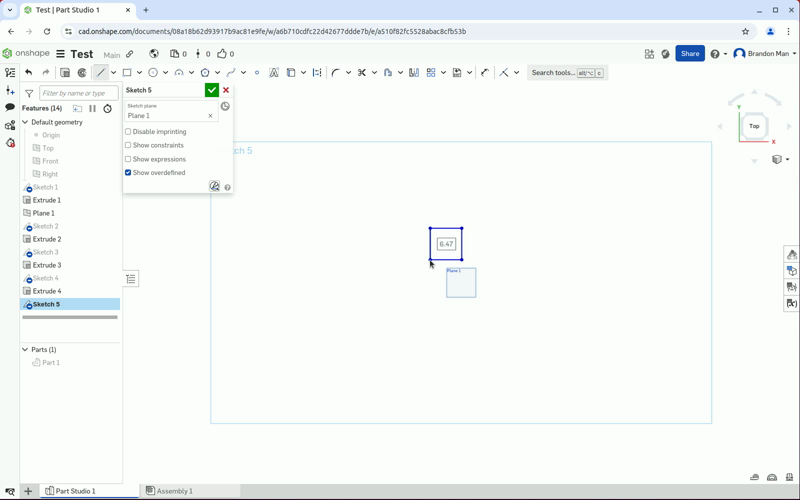
mouse_move(454, 254)
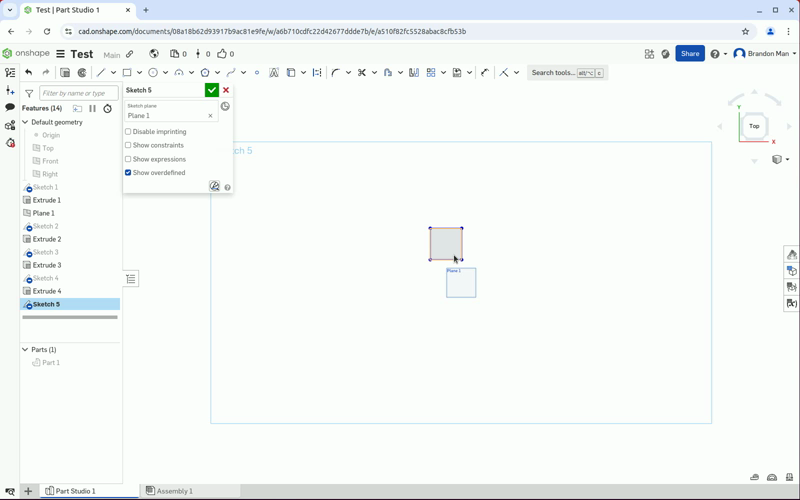
scroll(6)
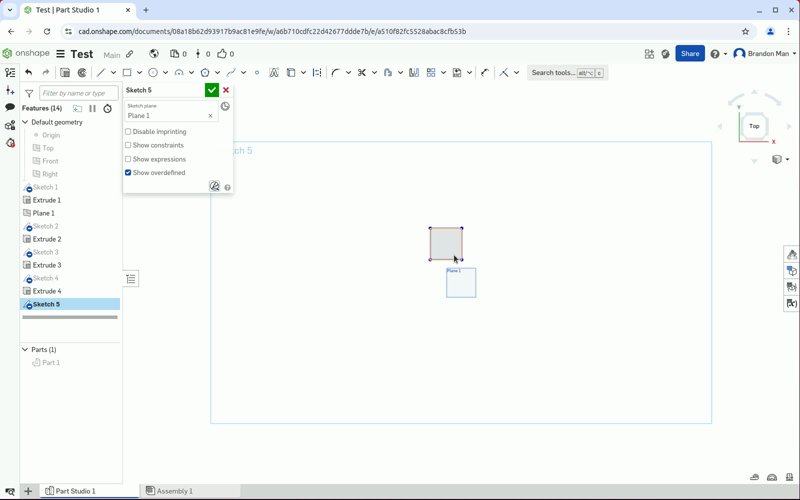
scroll(6)
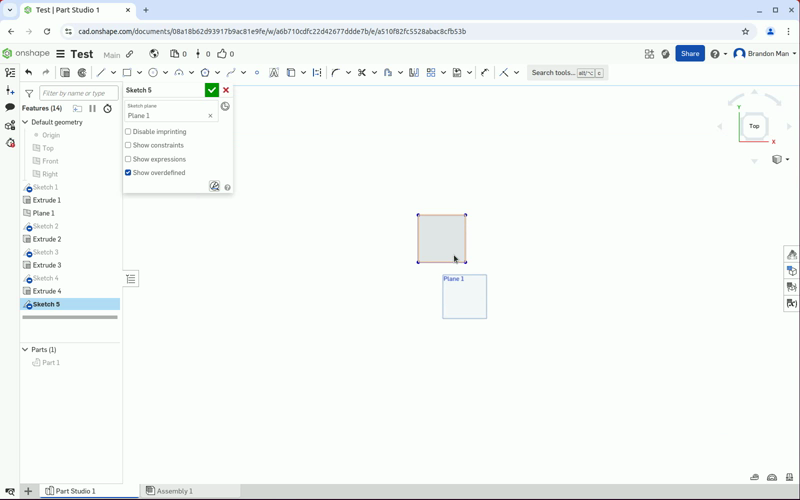
scroll(6)
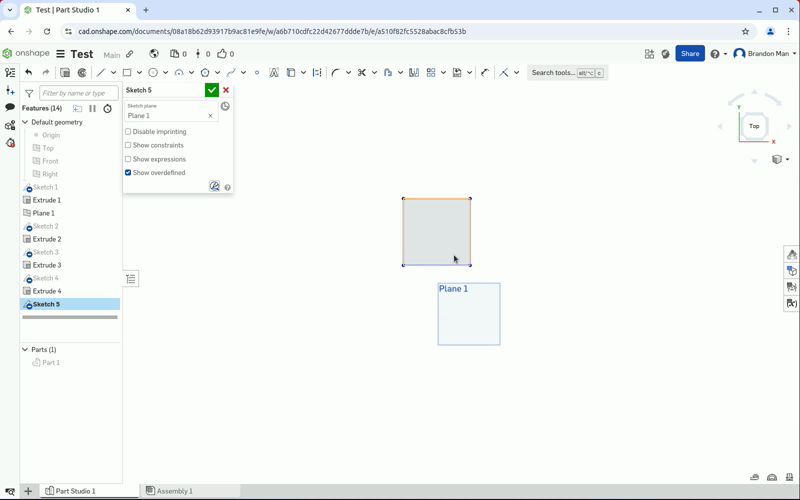
scroll(6)
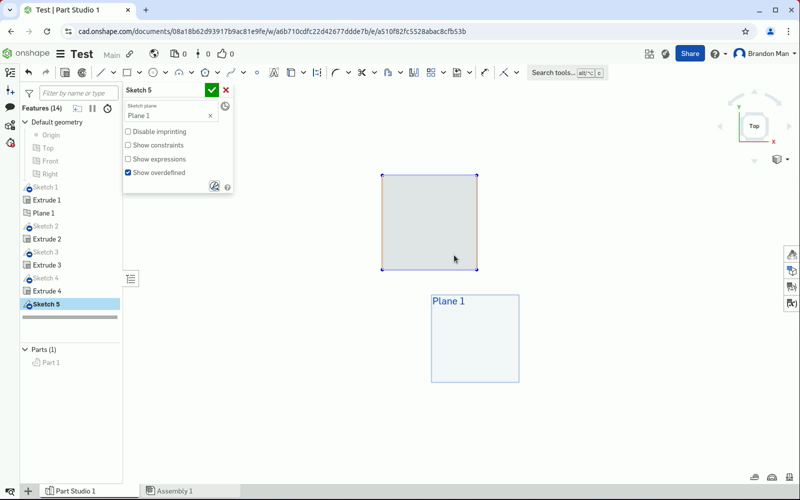
scroll(6)
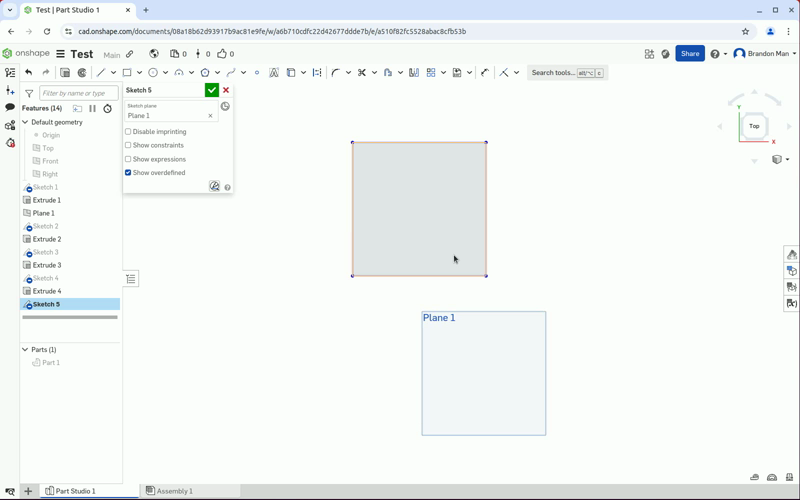
scroll(6)
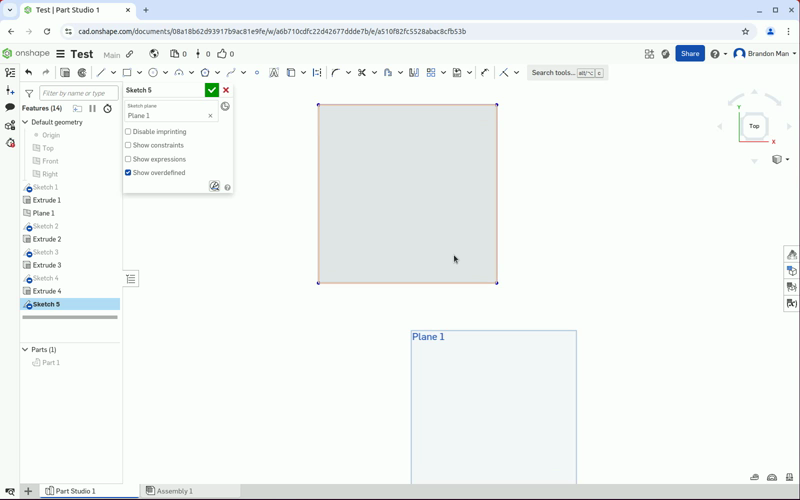
scroll(6)
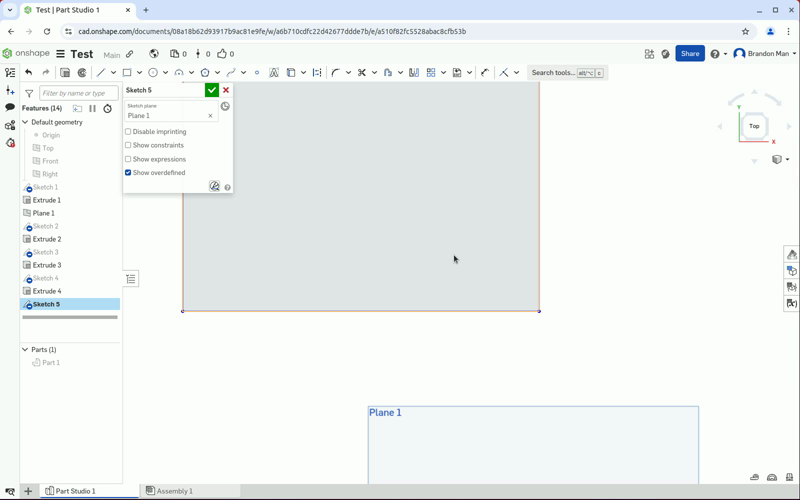
click(454, 254)
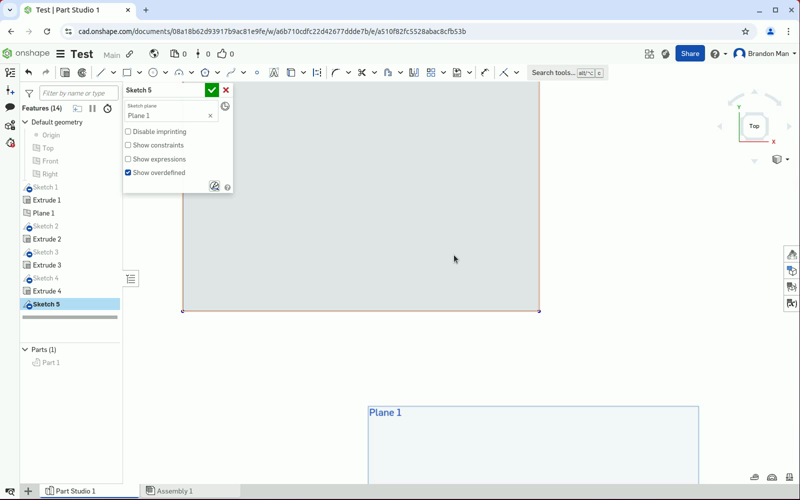
scroll(-6)
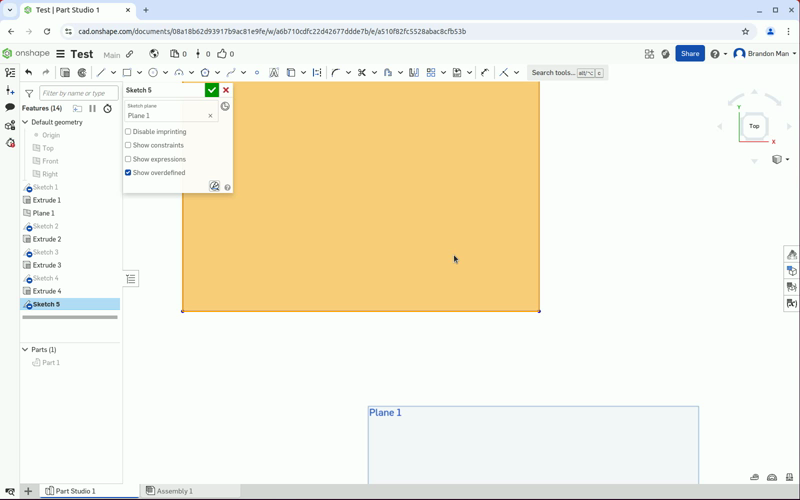
scroll(-6)
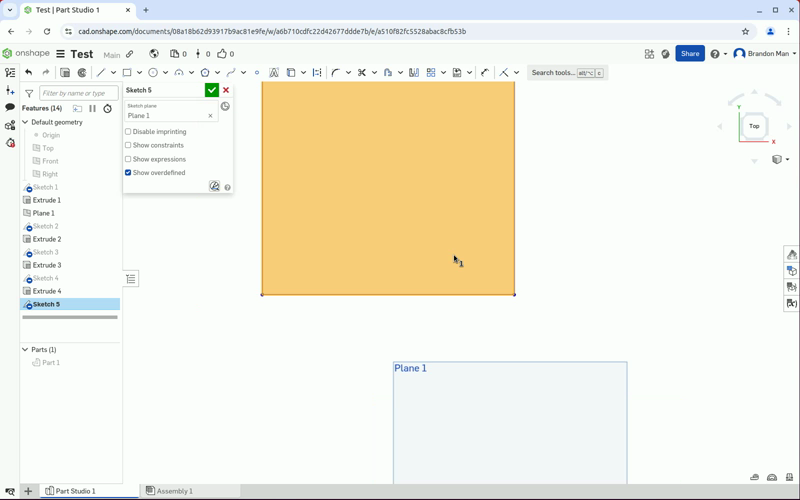
scroll(-6)
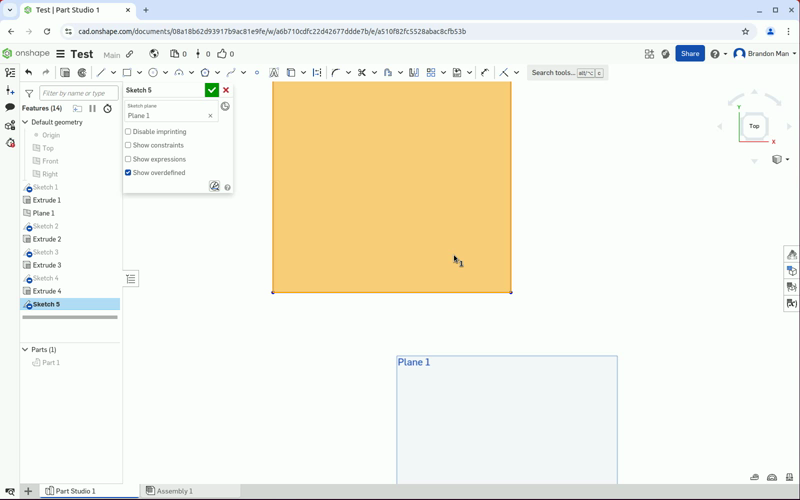
scroll(-6)
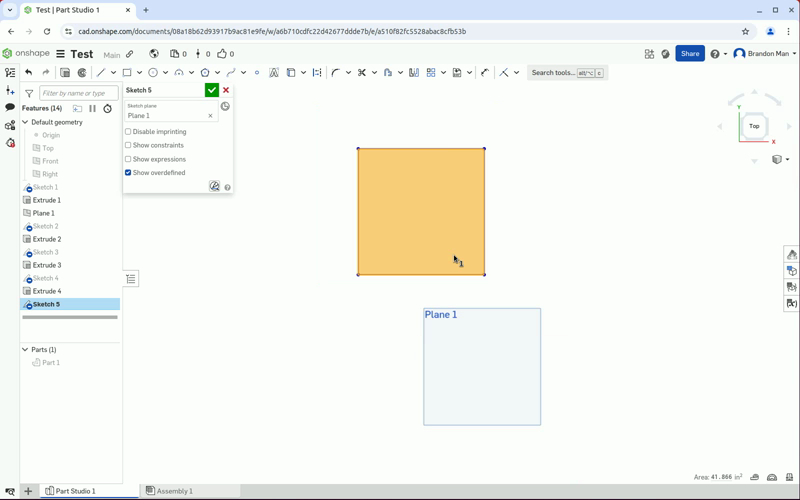
scroll(-6)
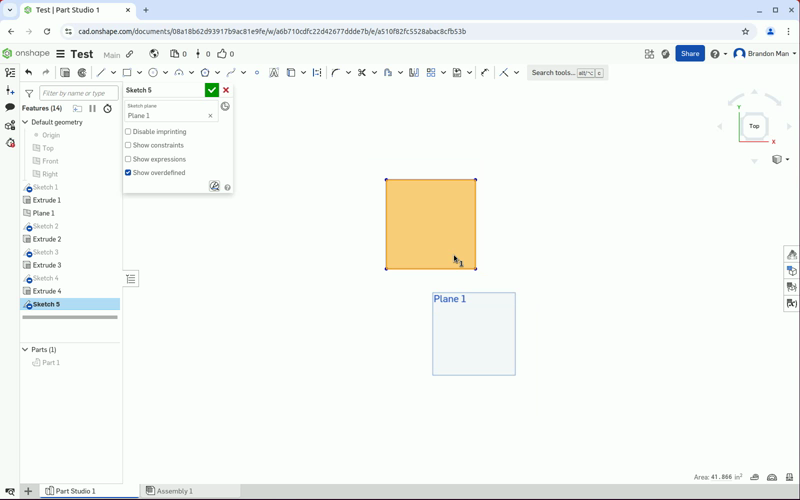
scroll(-6)
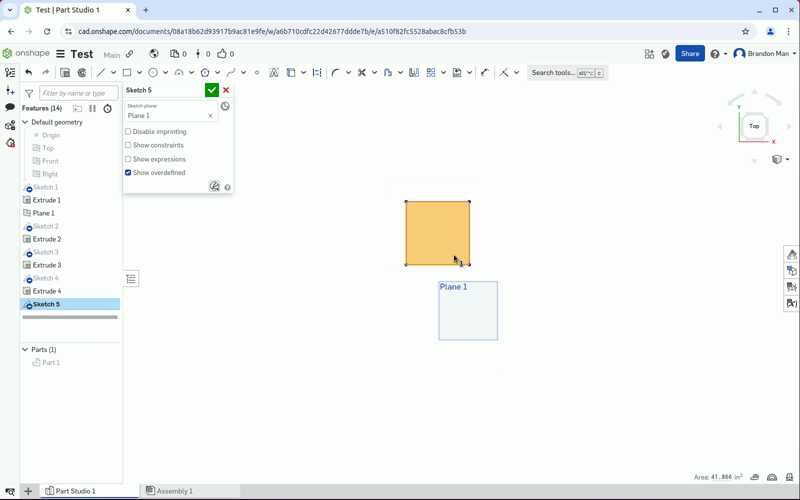
scroll(-6)
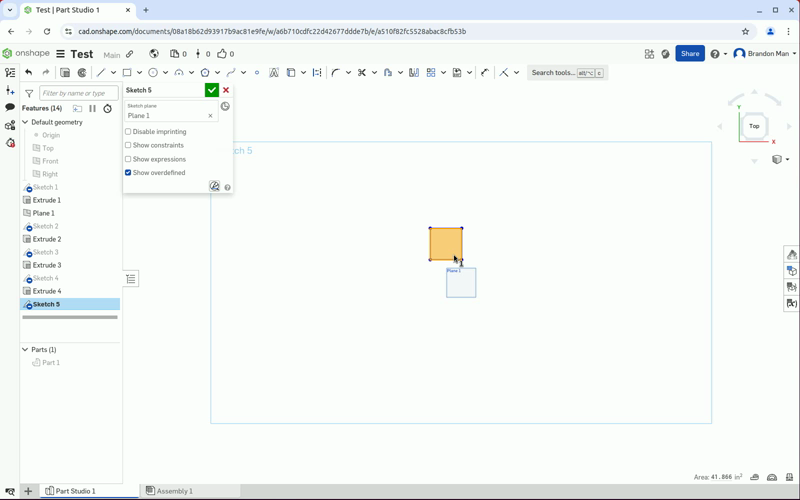
mouse_move(73, 352)
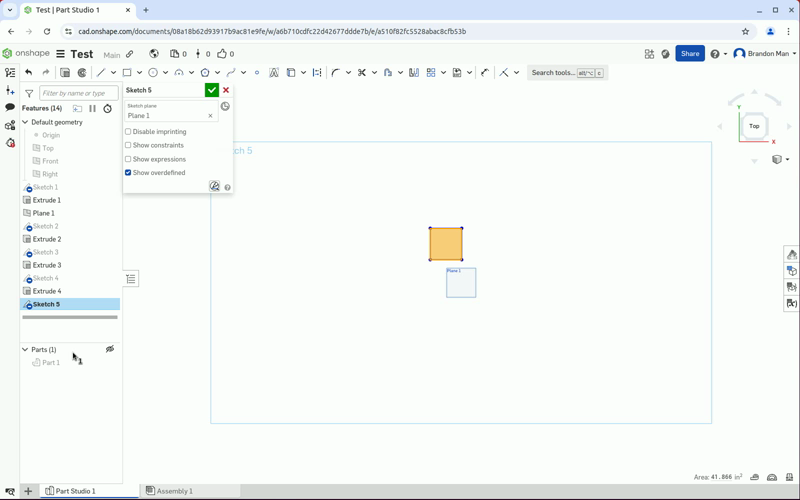
key(shift+y)
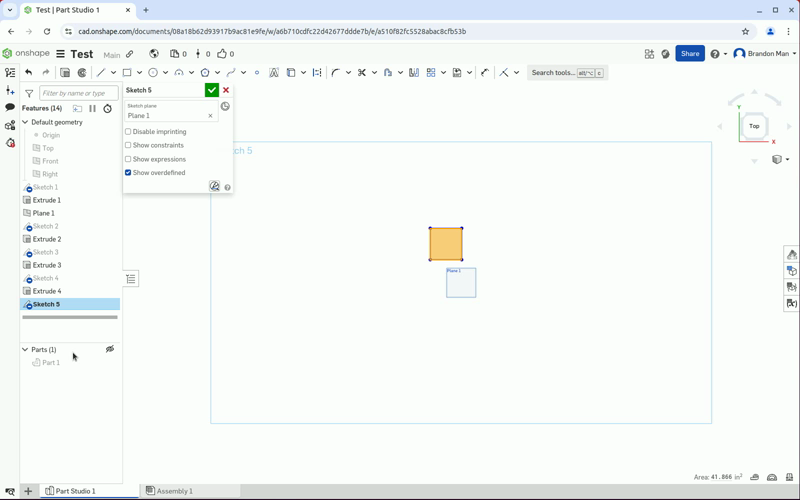
key(shift+e)
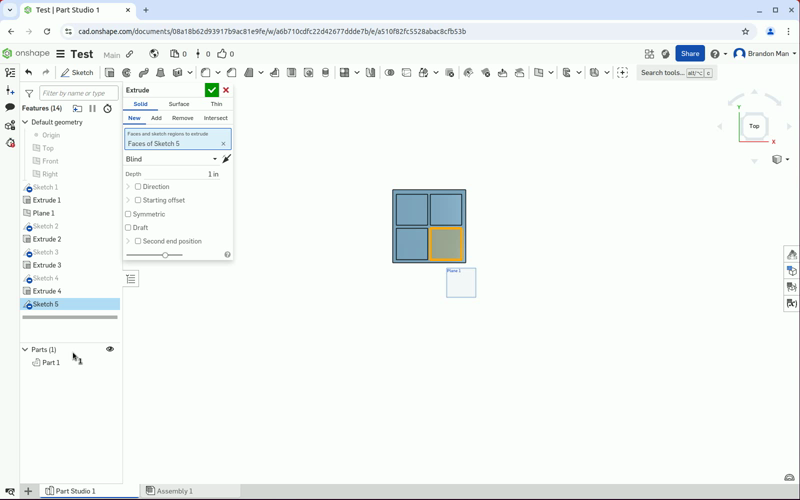
mouse_move(143, 106)
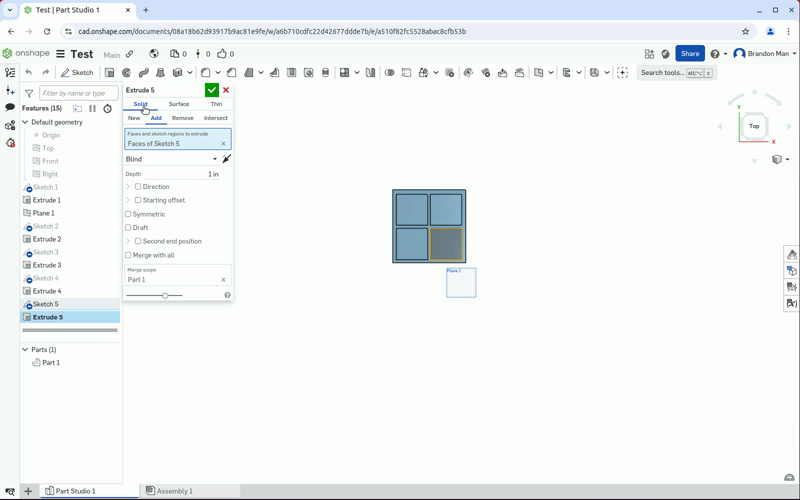
click(143, 106)
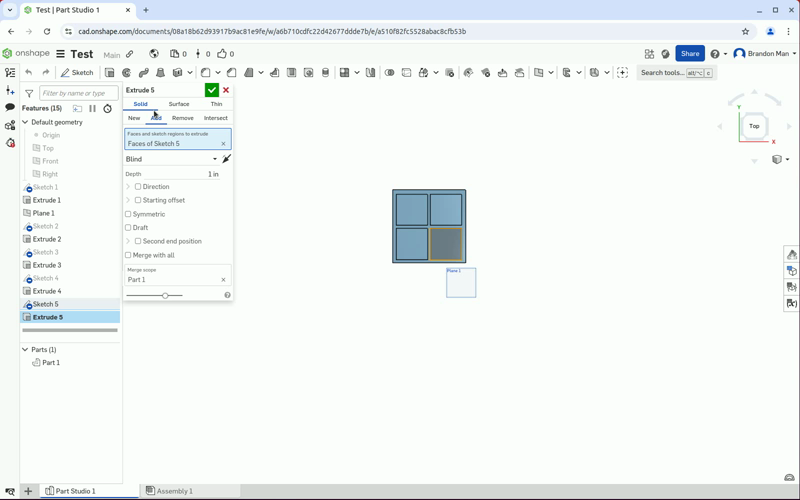
mouse_move(186, 120)
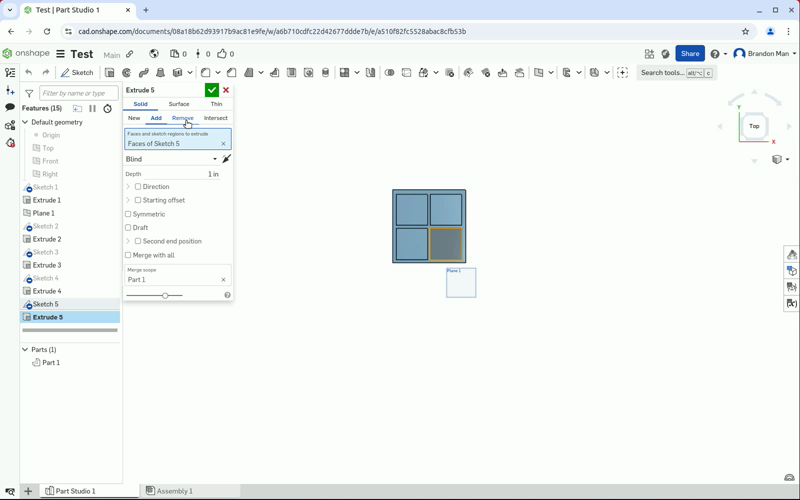
click(186, 120)
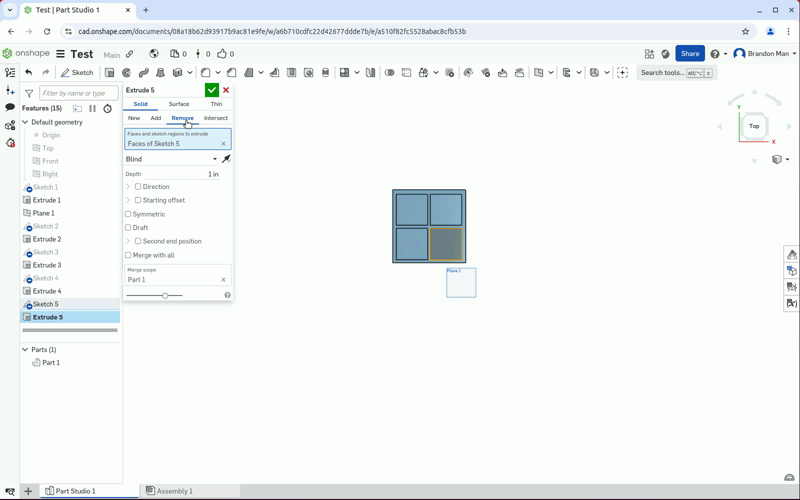
key(tab, 4)
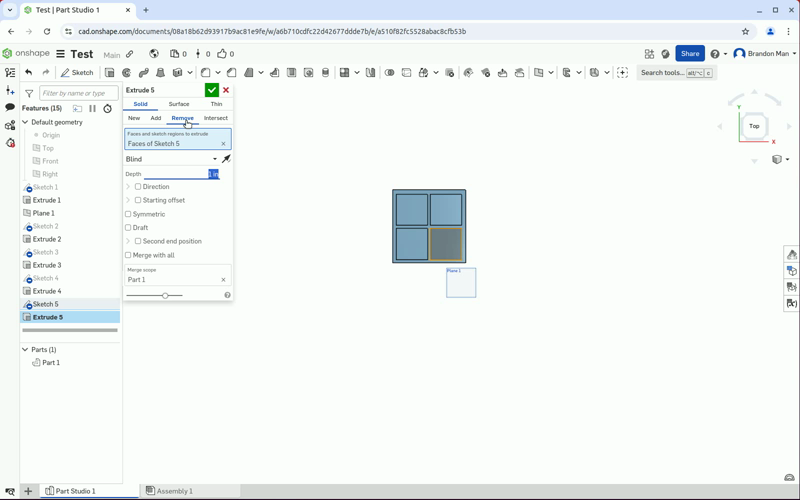
text(22.386)
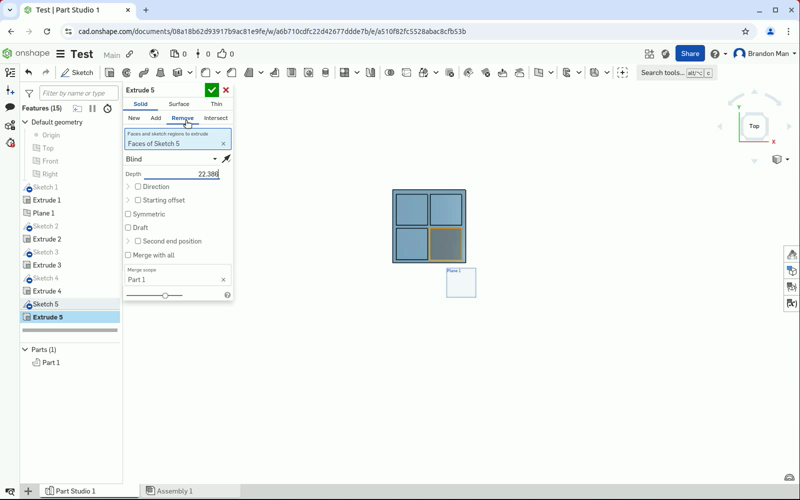
key(tab, 6)
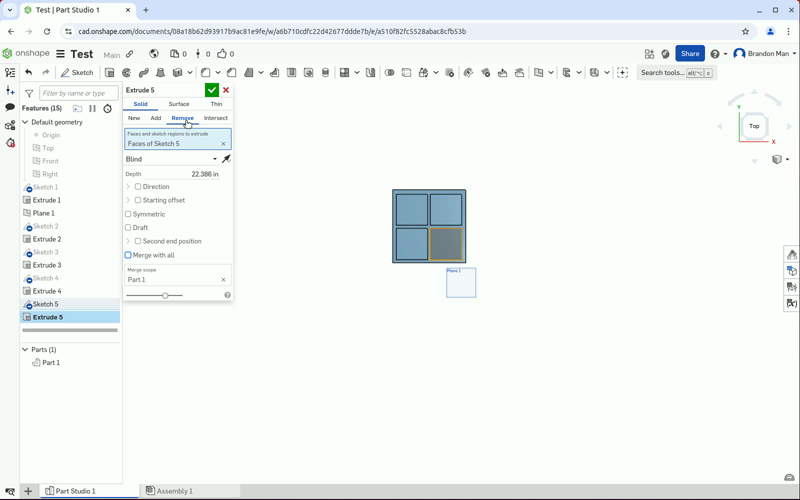
key(space)
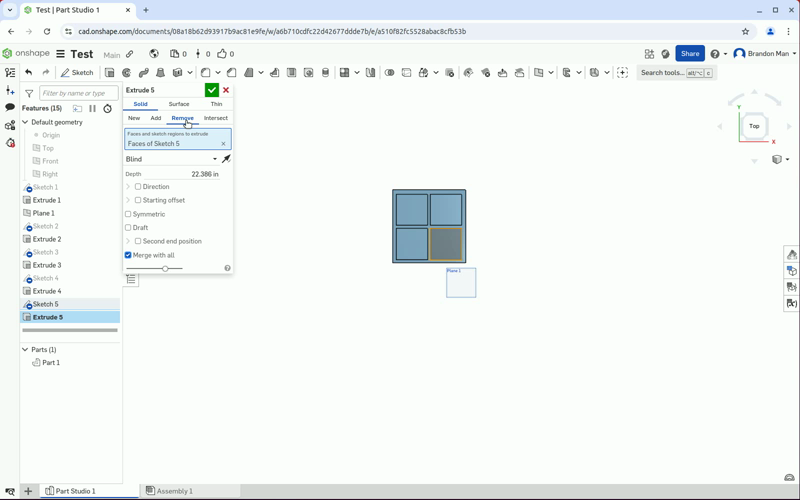
key(enter)
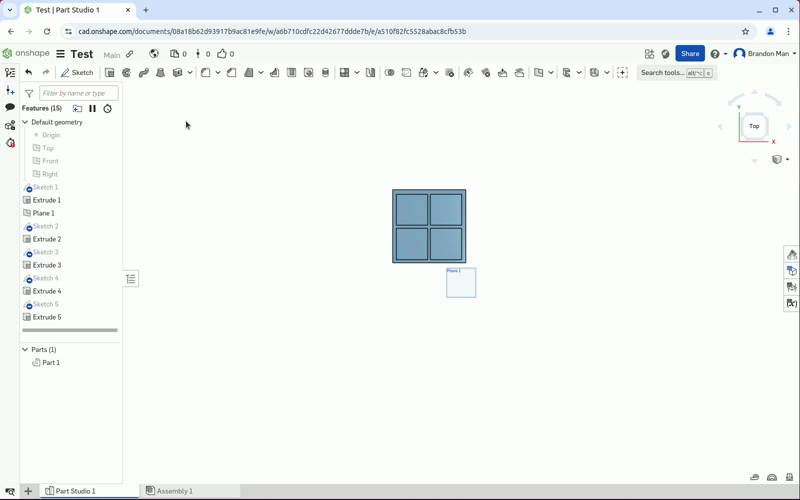
key(shift+h)
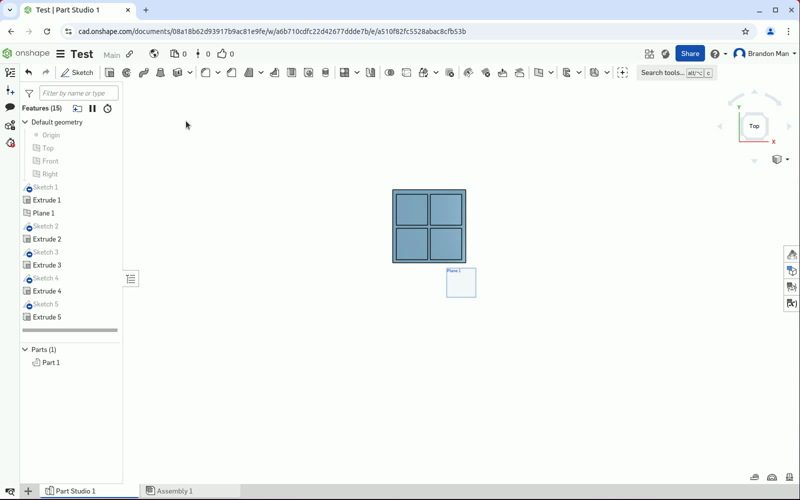
key(shift+h)
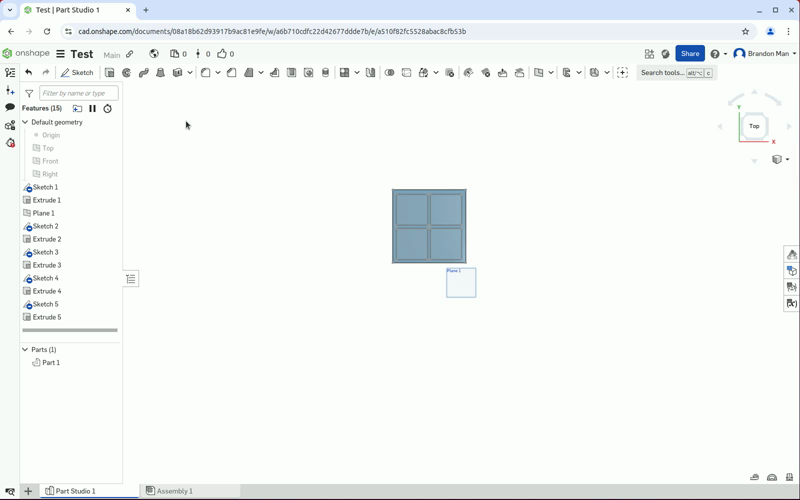
key(shift+7)
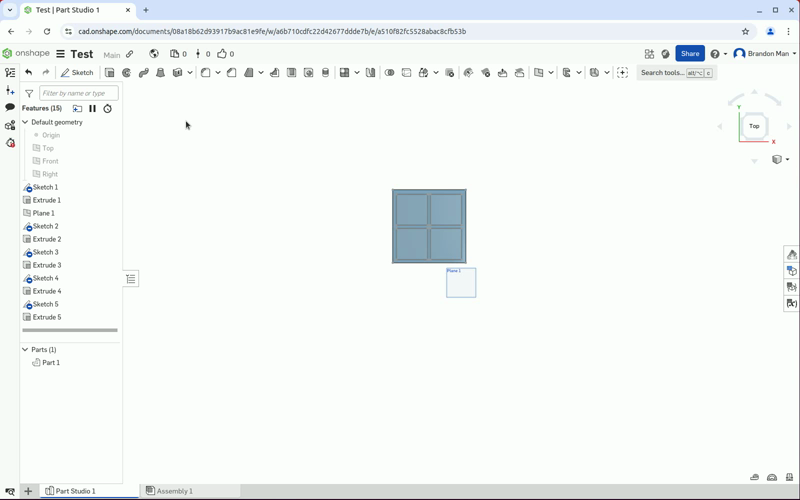
key(up, 3)
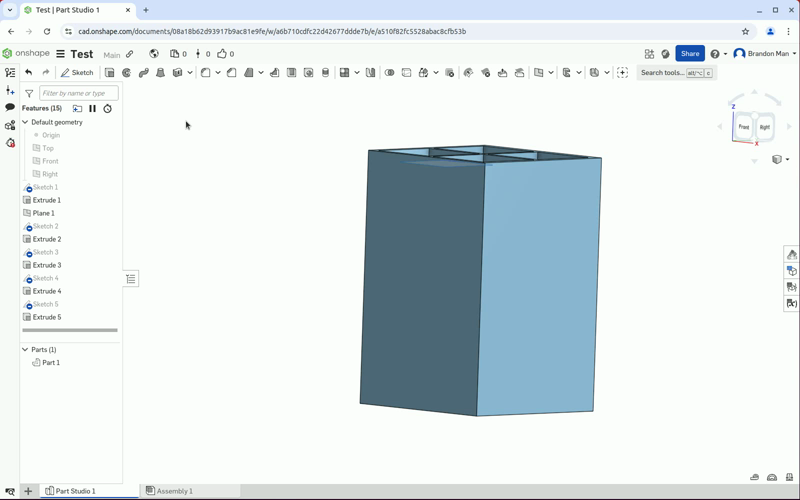
key(left, 3)
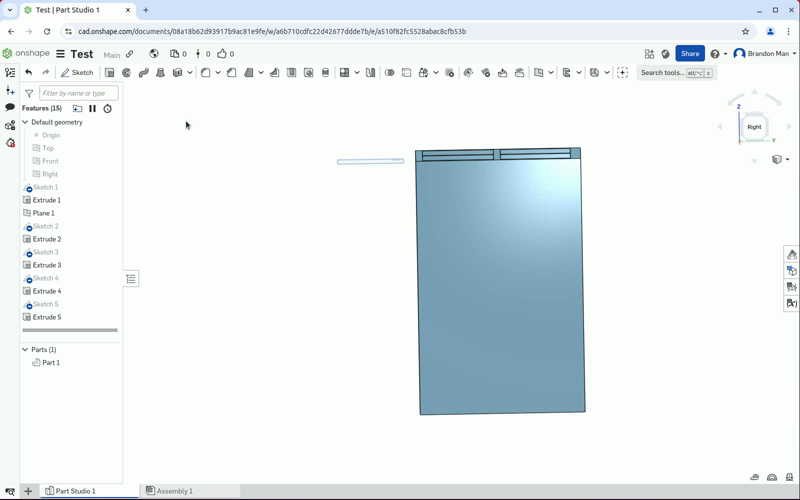
key(right, 3)
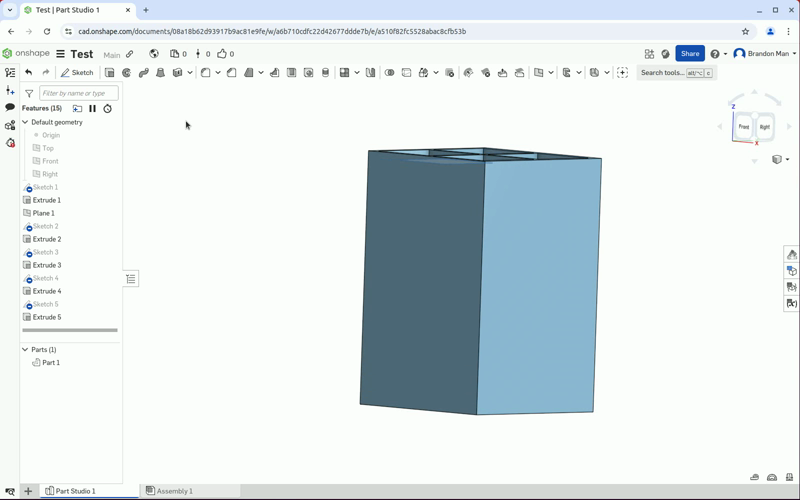
key(down, 3)
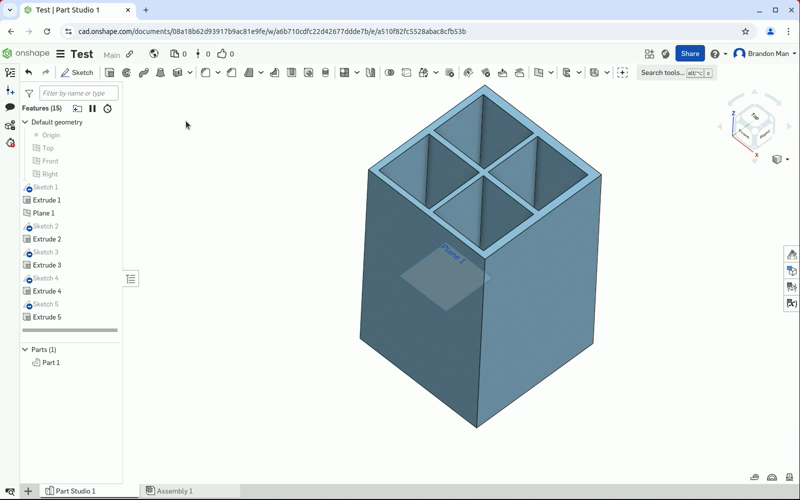
mouse_move(73, 189)
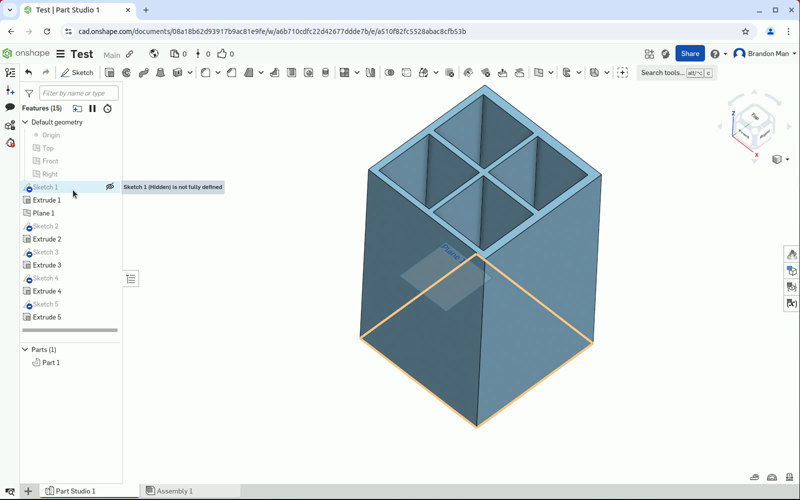
click(73, 189)